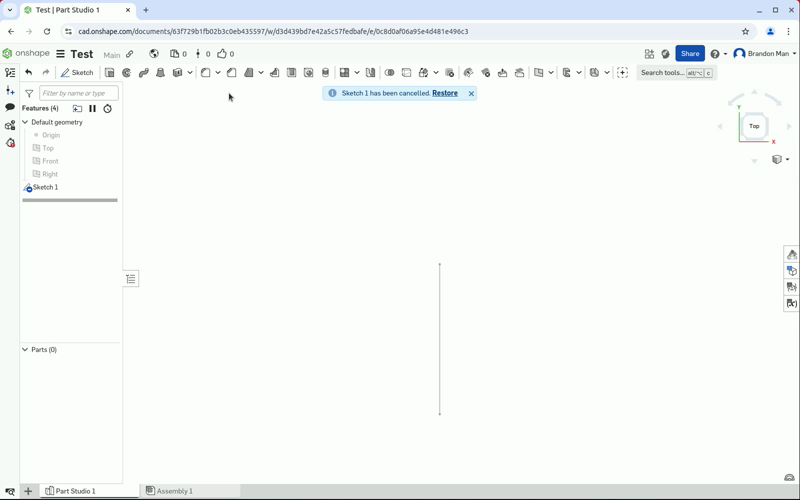
key(shift+h)
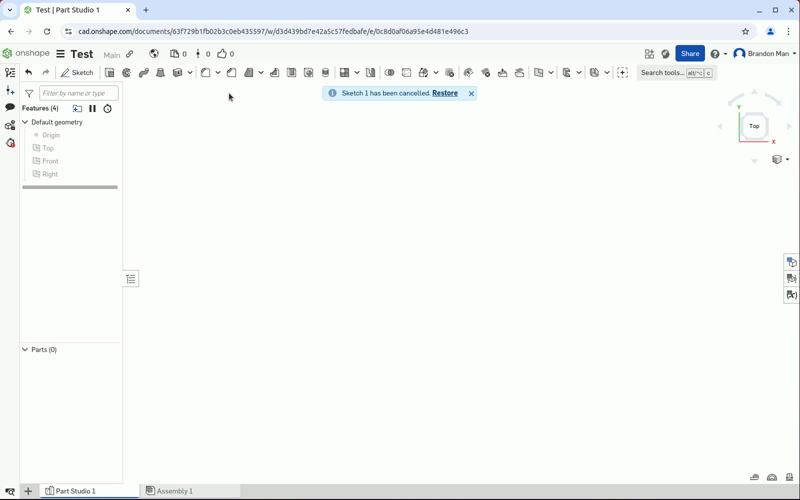
mouse_move(73, 352)
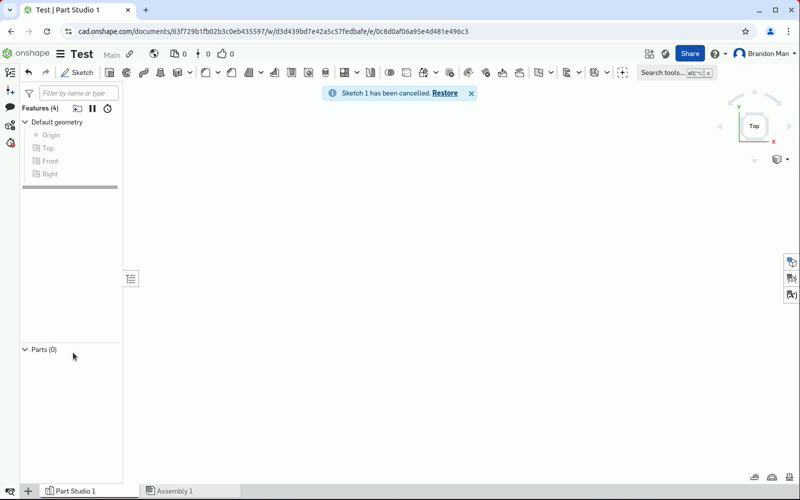
key(y)
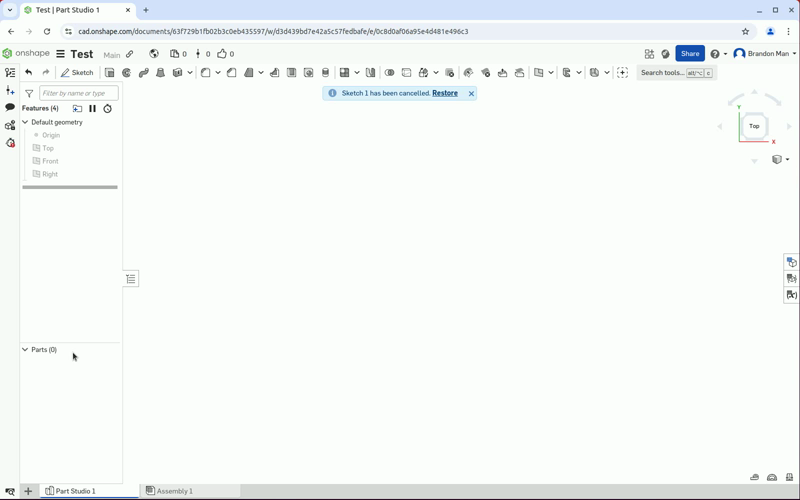
key(shift+p)
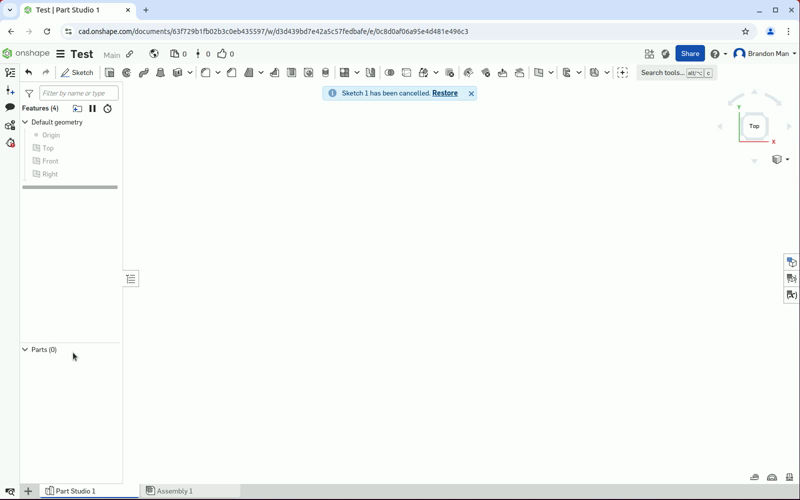
key(space)
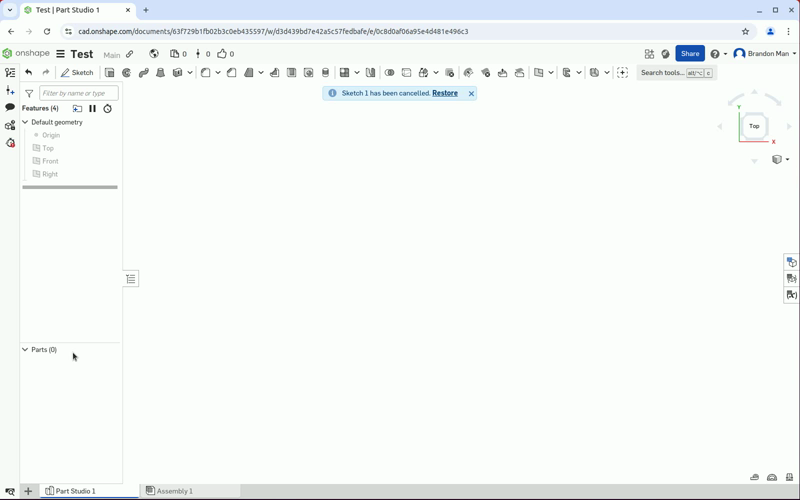
key_down(shift)
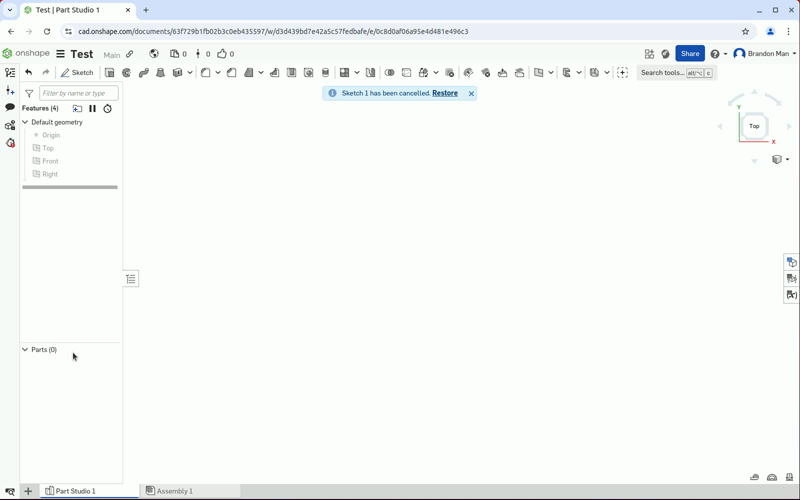
key(up)
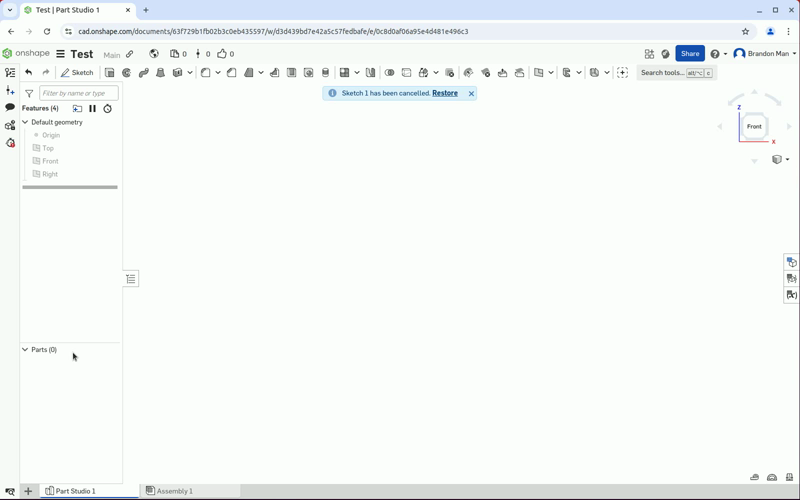
key_up(shift)
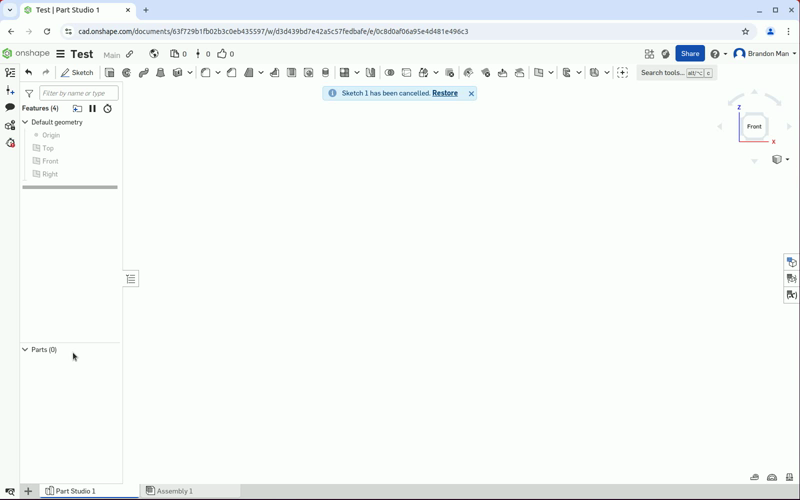
mouse_move(73, 352)
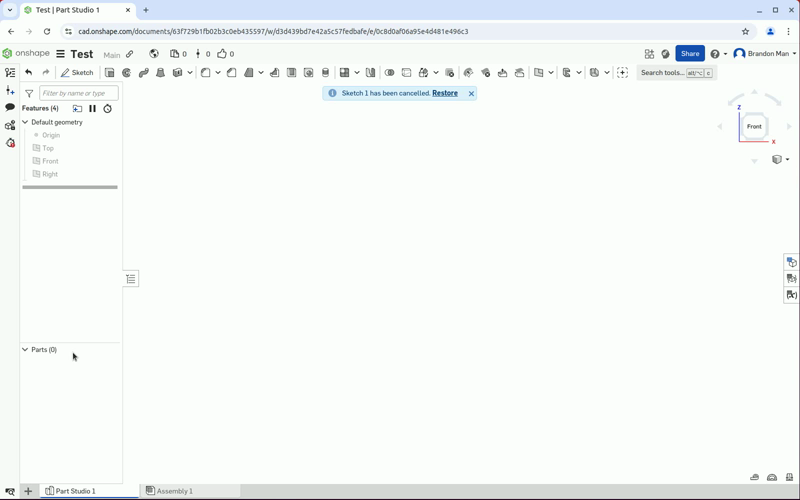
key(shift+y)
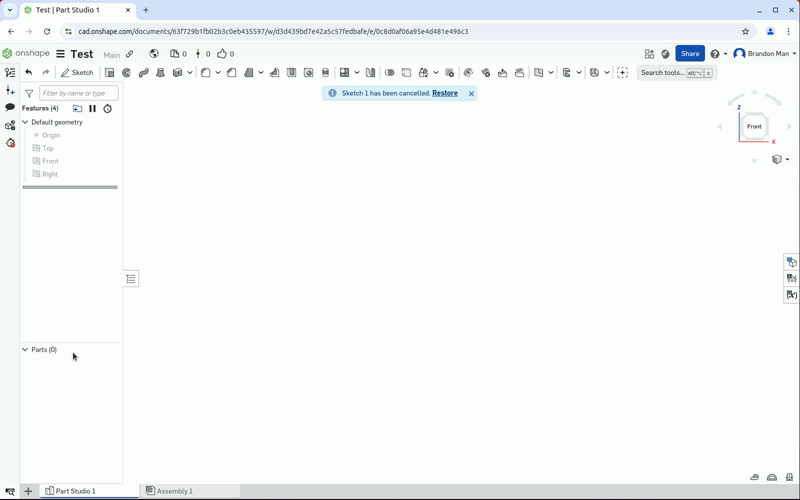
key(shift+s)
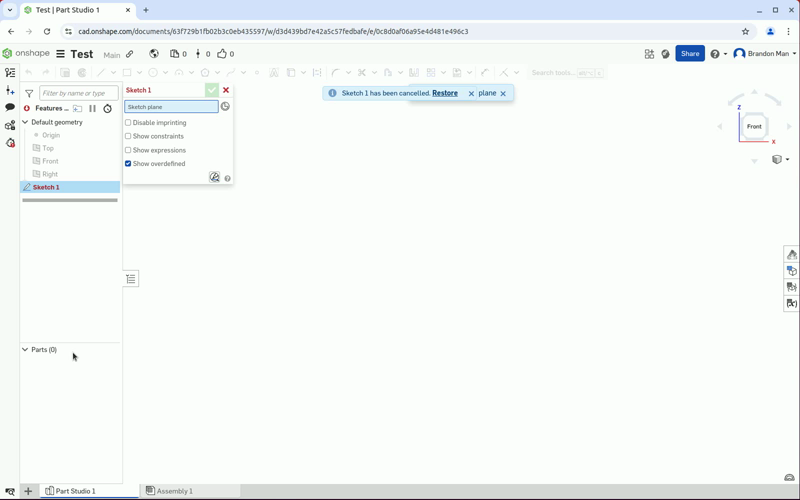
mouse_move(73, 163)
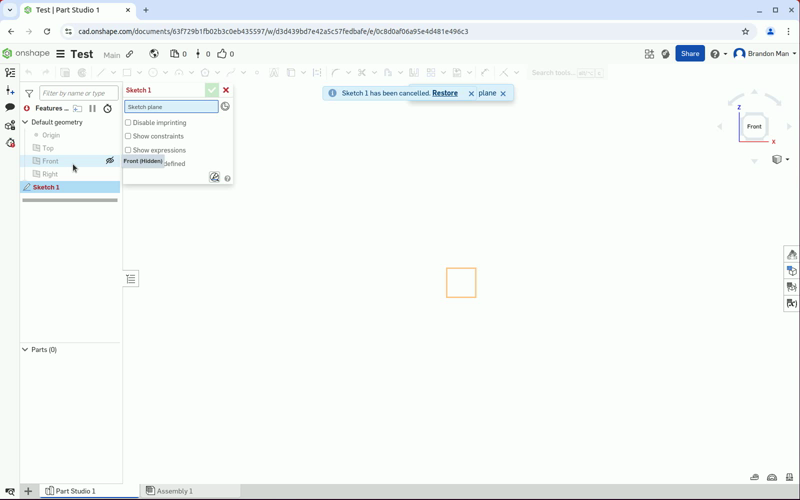
click(73, 163)
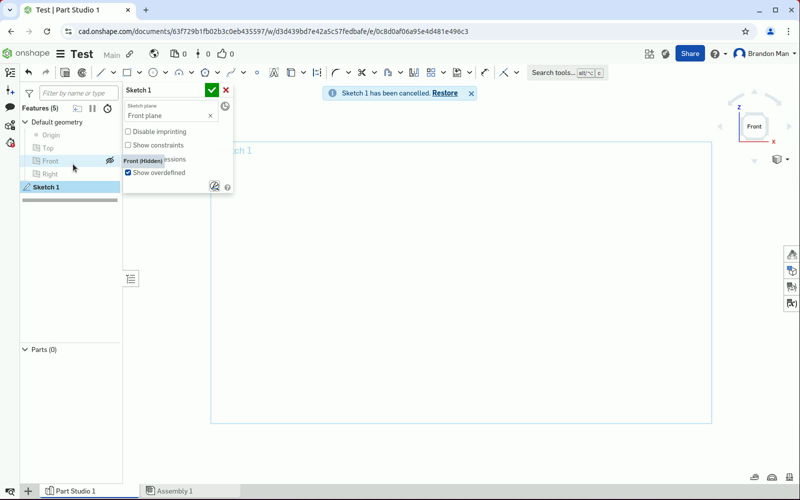
mouse_move(73, 352)
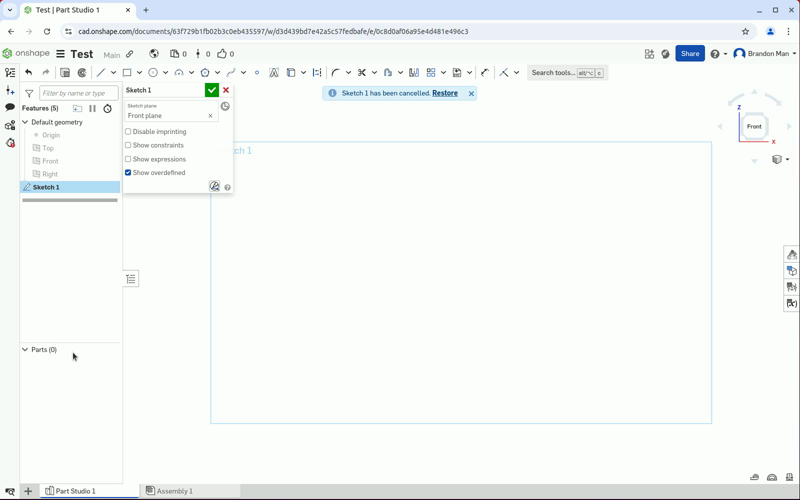
key(y)
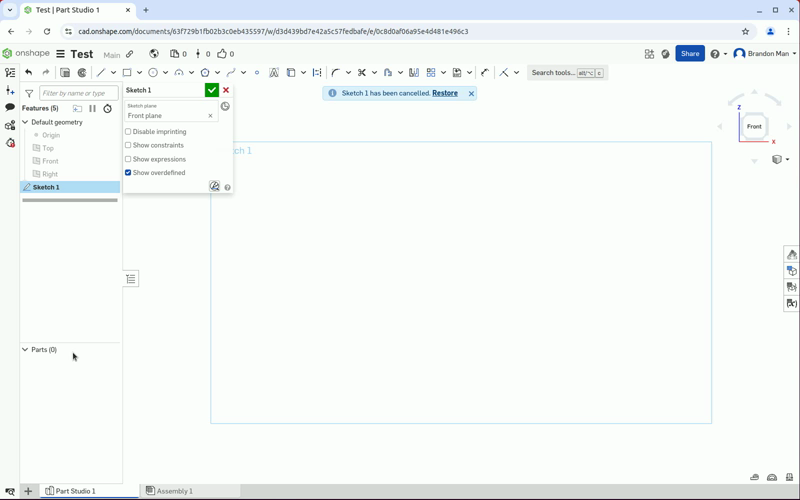
key(l)
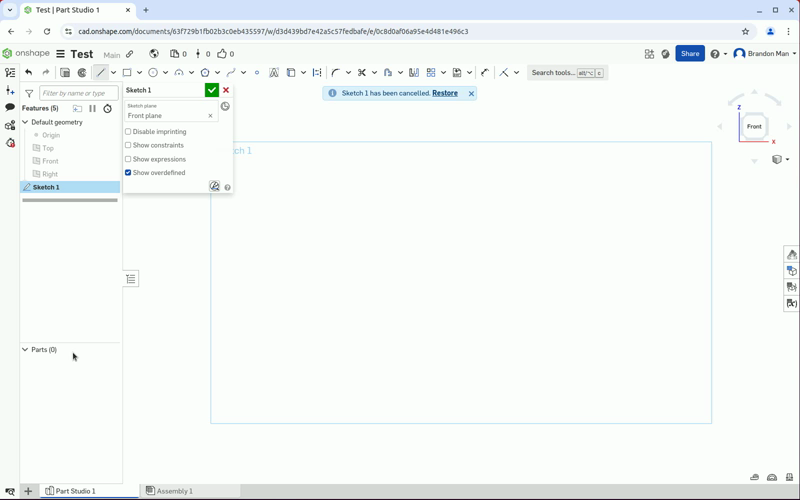
key_down(shift)
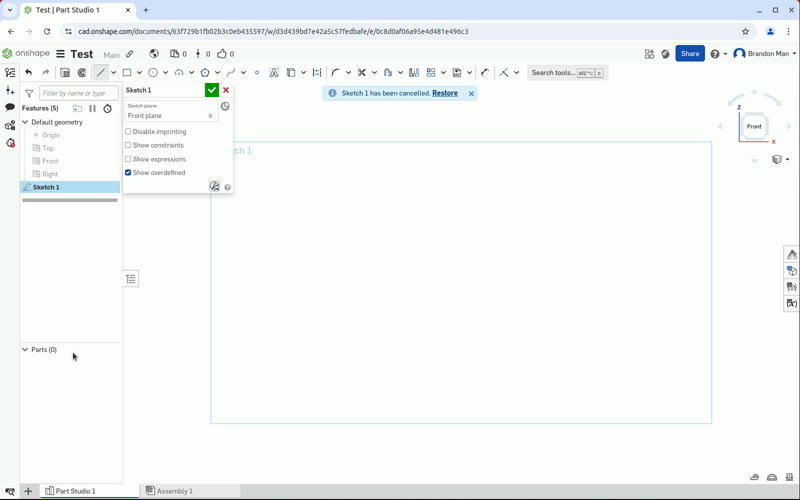
mouse_move(348, 284)
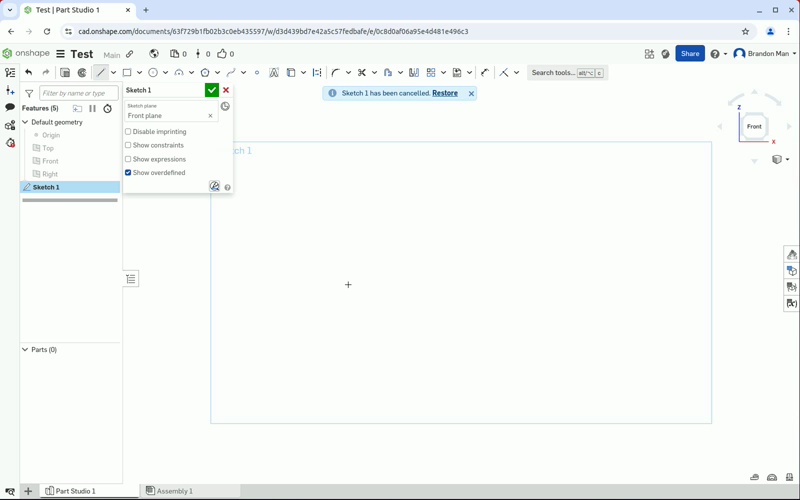
click(348, 284)
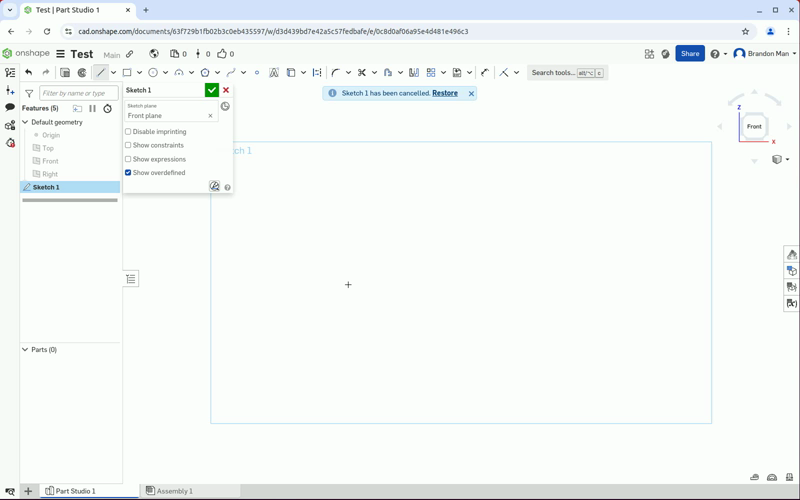
key_up(shift)
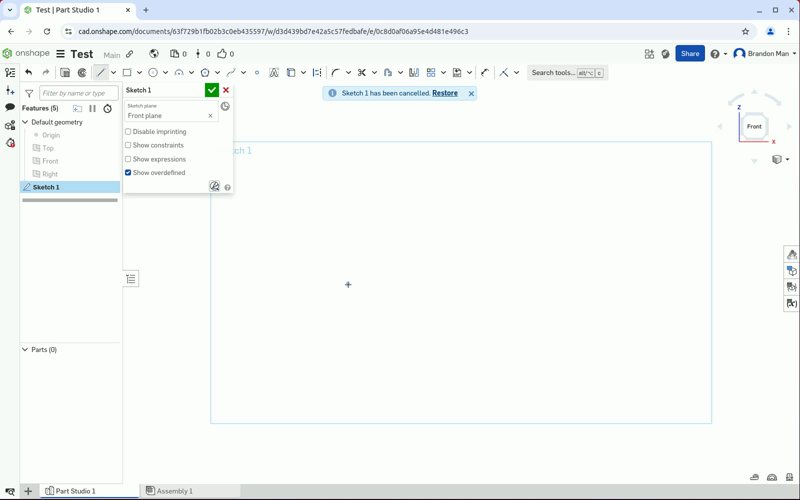
key_down(shift)
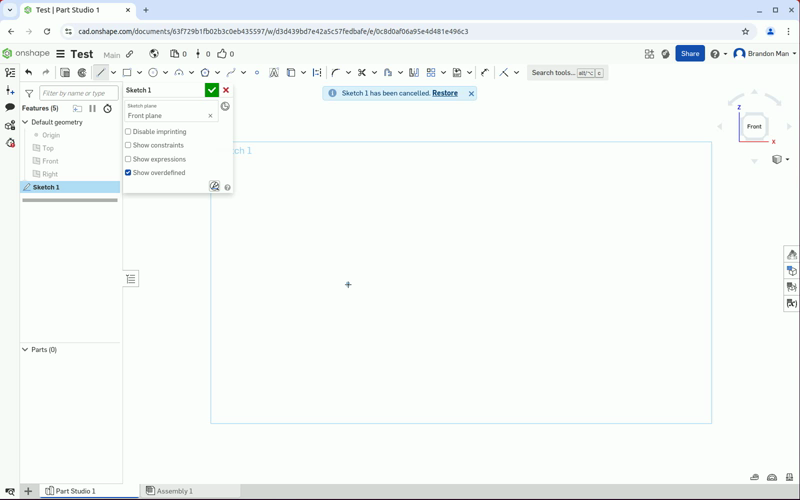
mouse_move(572, 284)
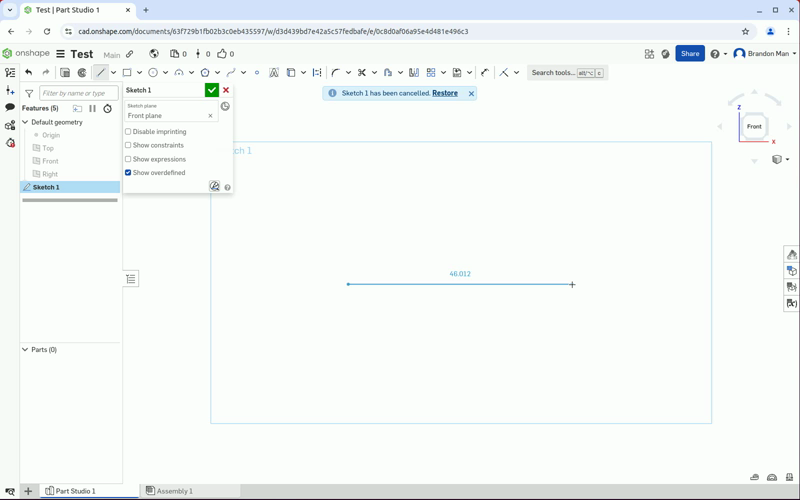
click(572, 284)
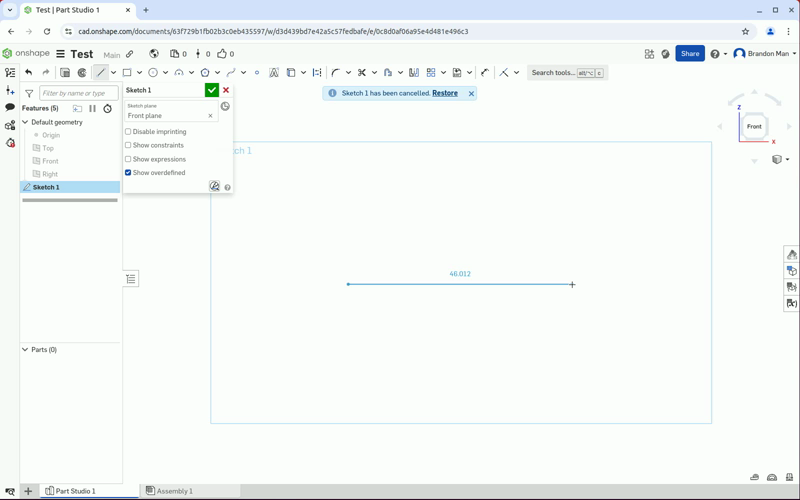
key_up(shift)
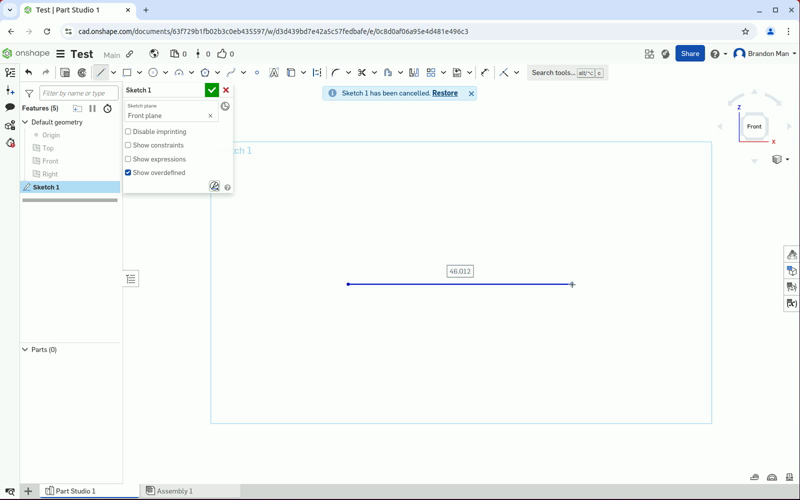
key_down(shift)
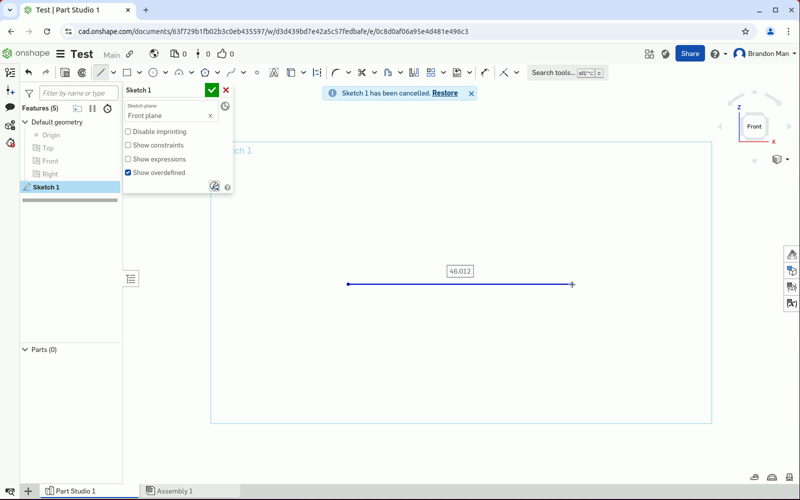
mouse_move(589, 284)
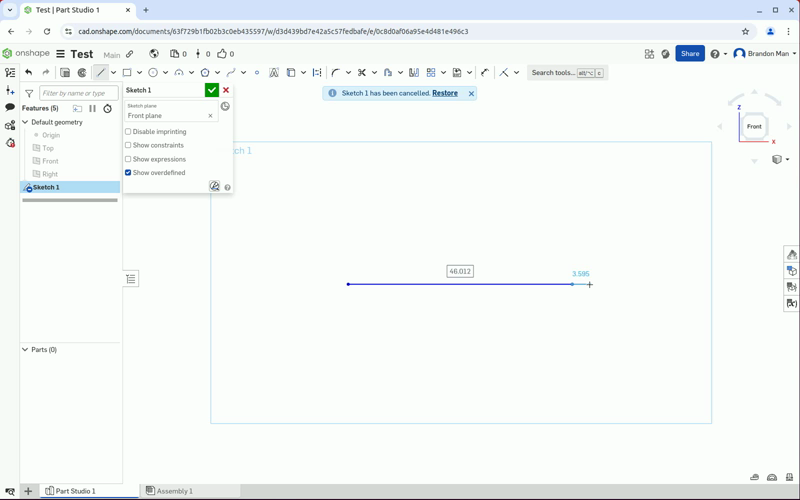
mouse_move(572, 281)
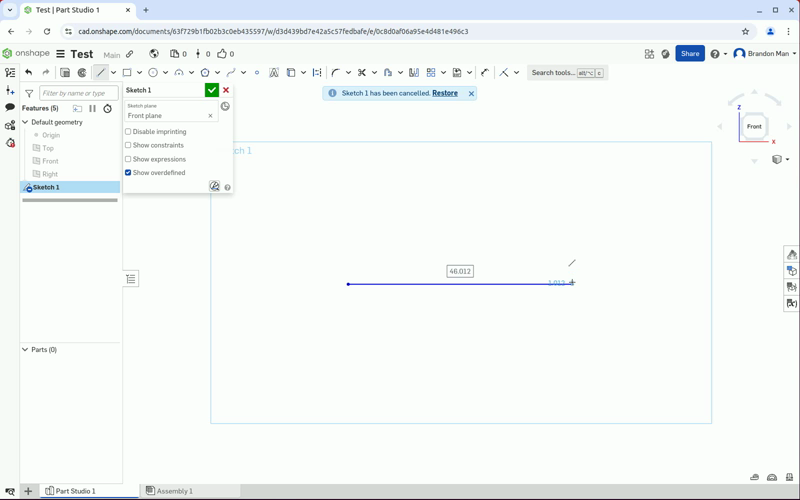
scroll(6)
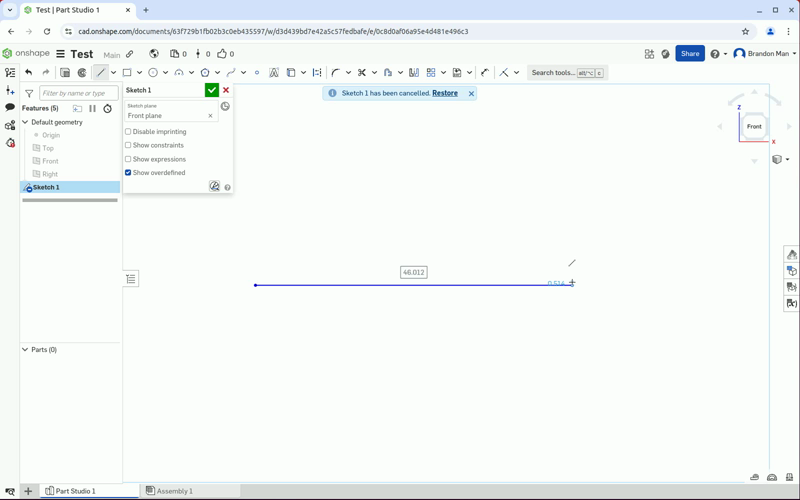
scroll(6)
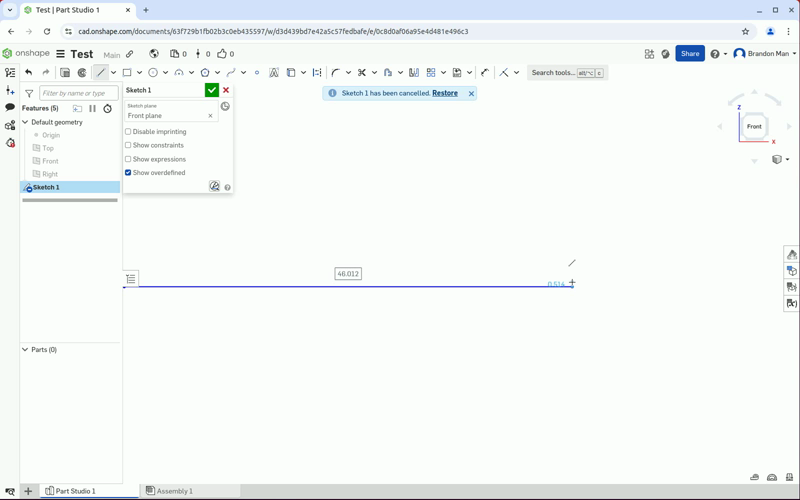
scroll(6)
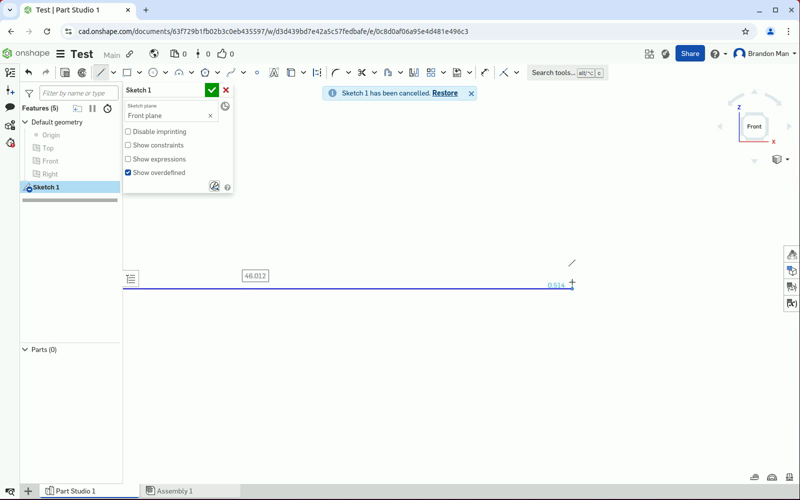
scroll(6)
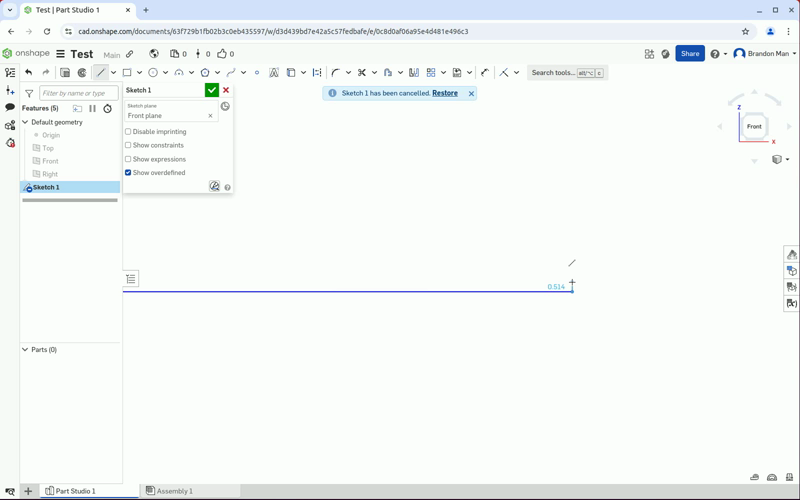
scroll(6)
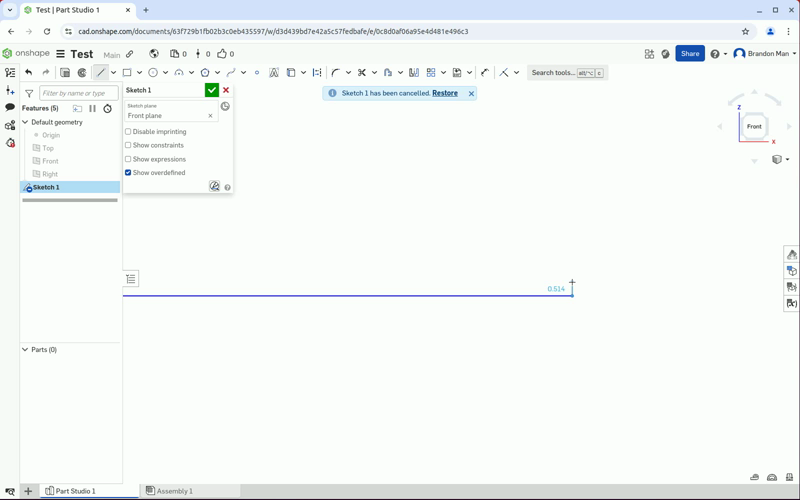
scroll(6)
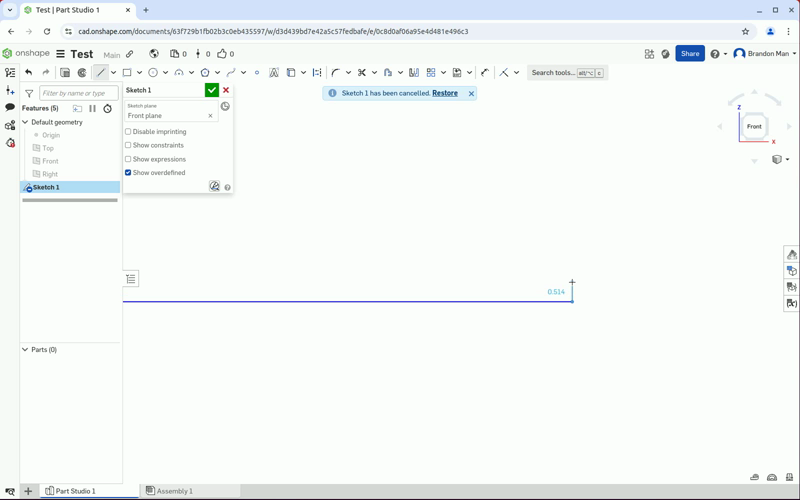
scroll(6)
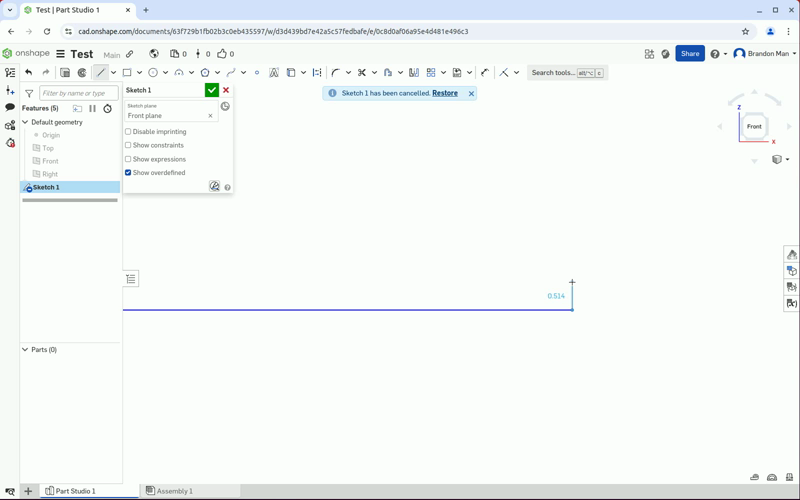
click(572, 281)
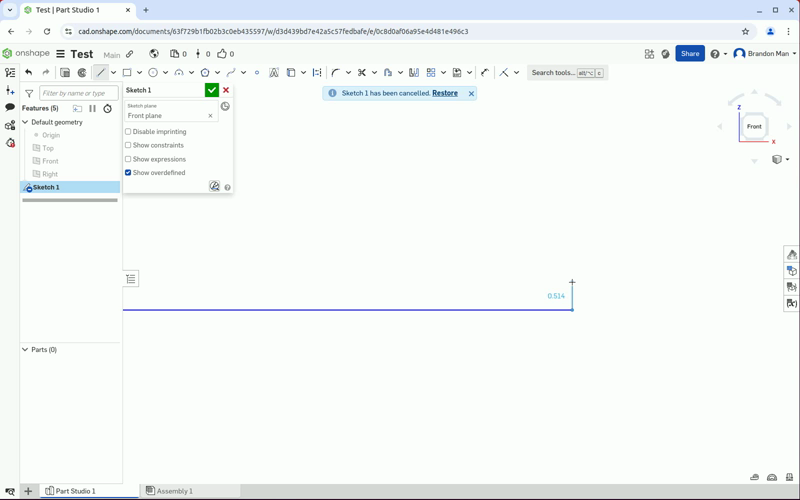
scroll(-6)
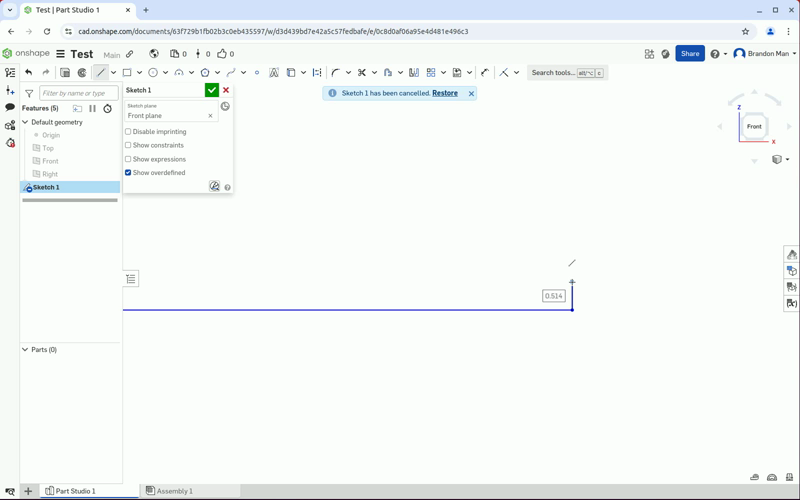
scroll(-6)
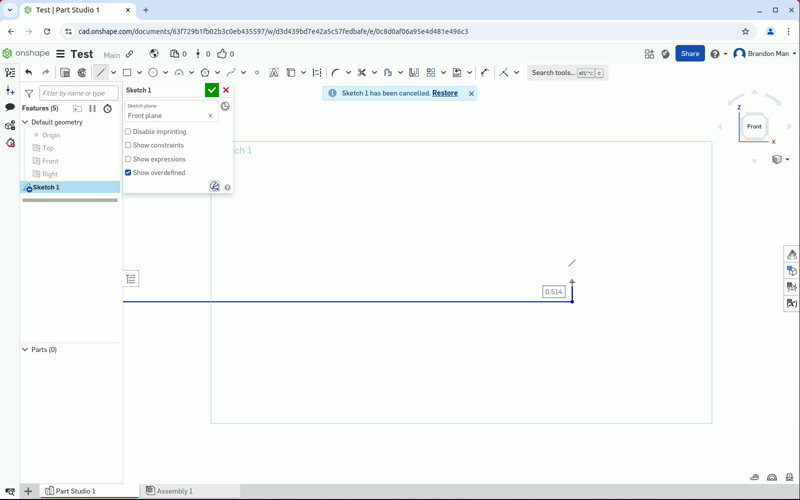
scroll(-6)
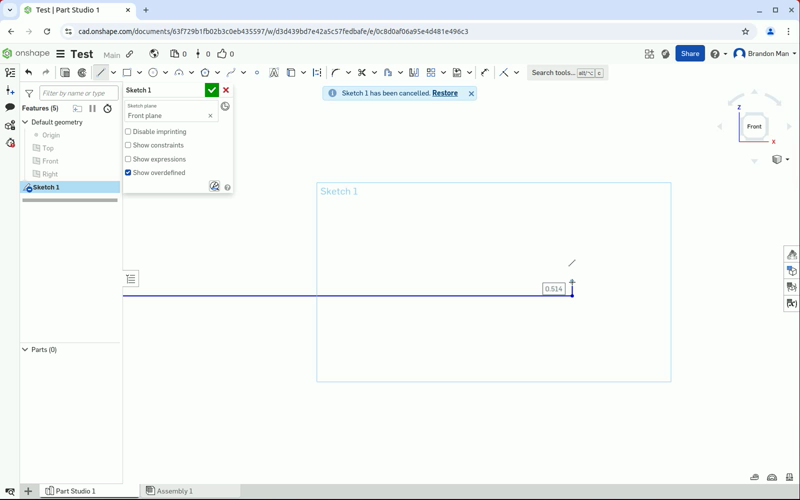
scroll(-6)
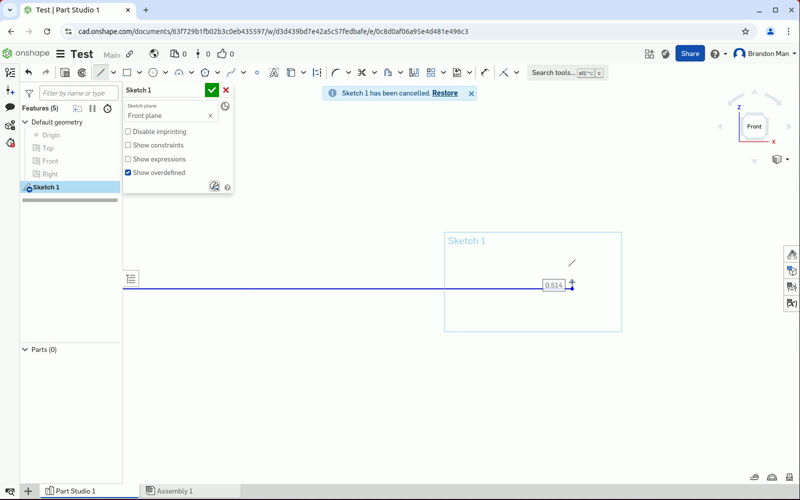
scroll(-6)
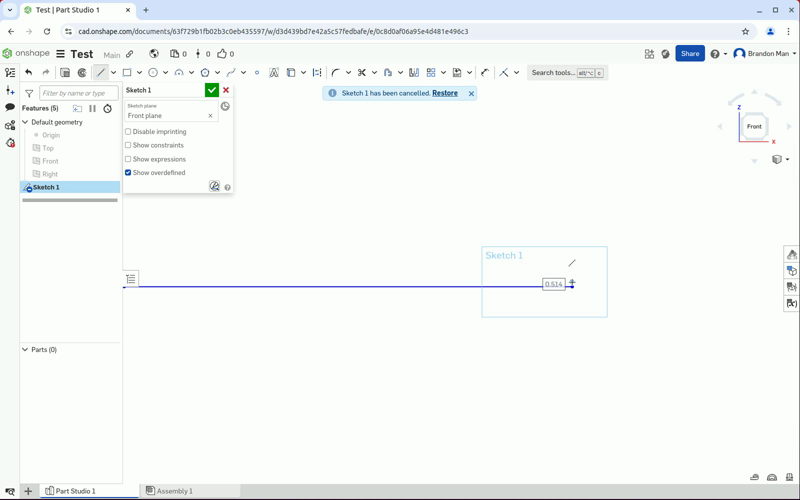
scroll(-6)
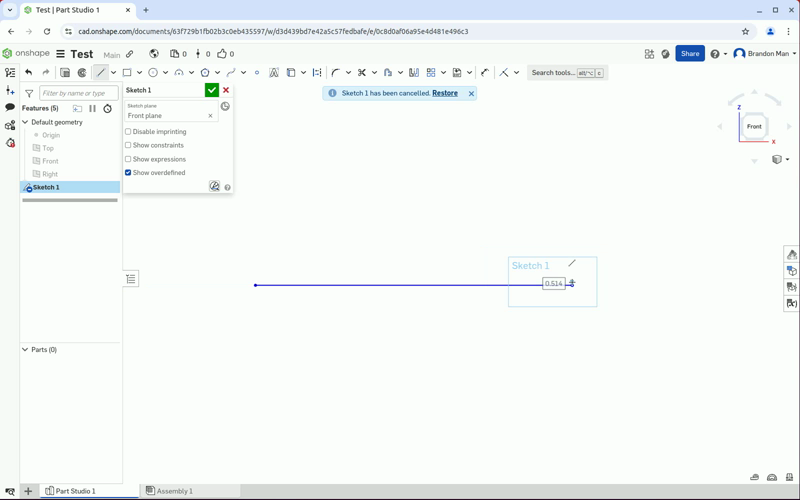
scroll(-6)
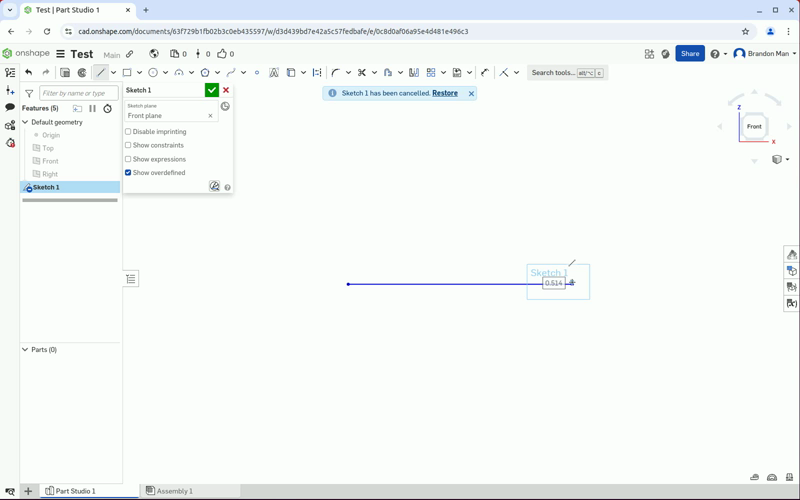
key_up(shift)
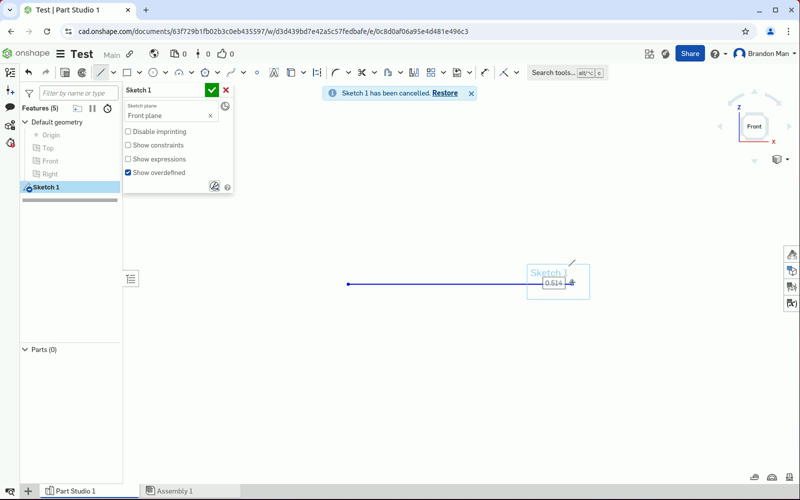
key_down(shift)
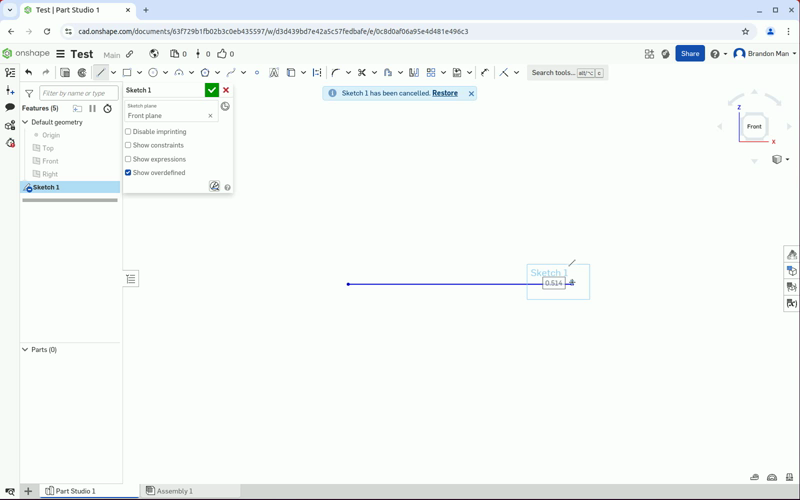
mouse_move(348, 281)
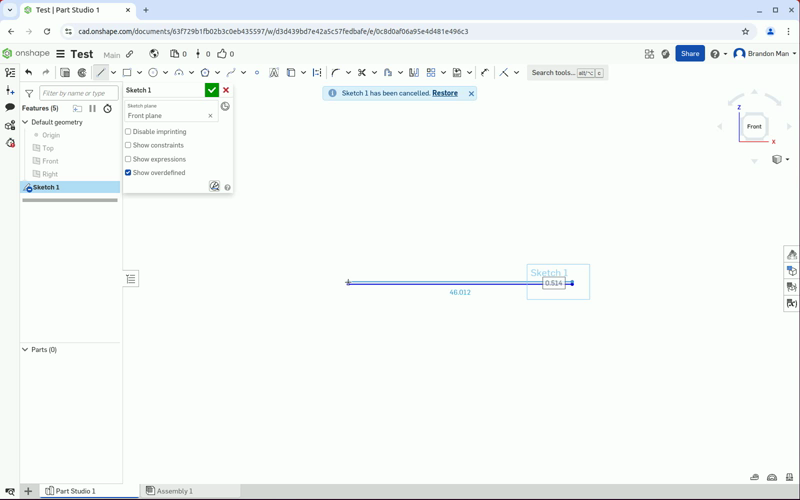
scroll(6)
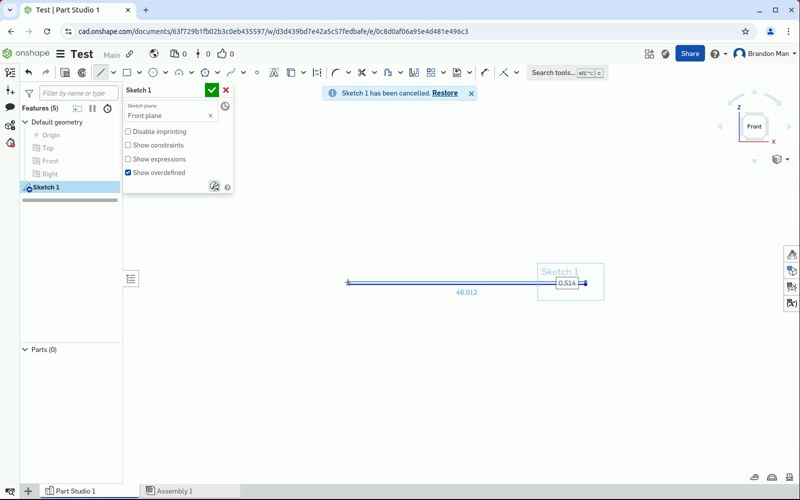
scroll(6)
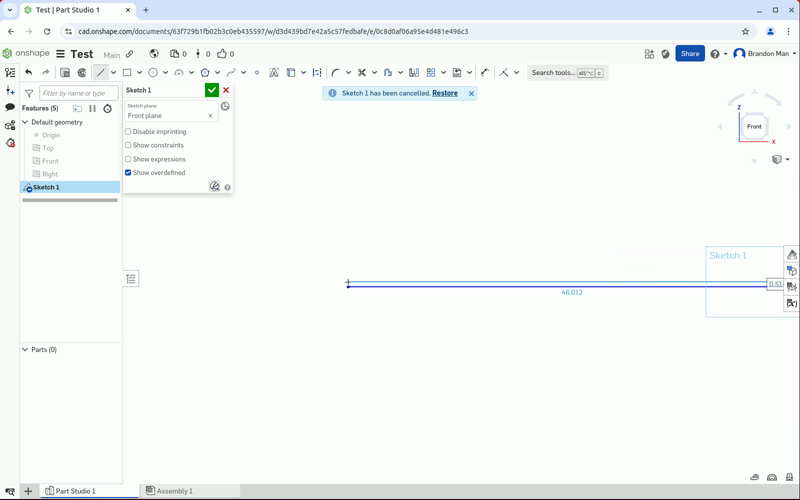
scroll(6)
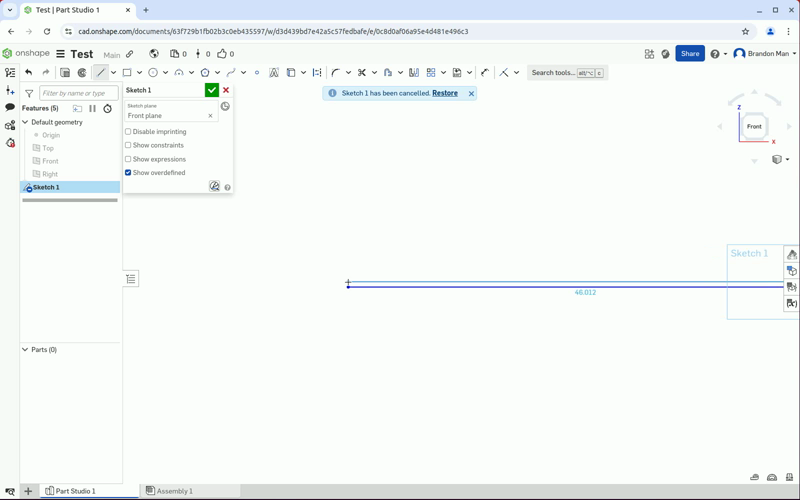
scroll(6)
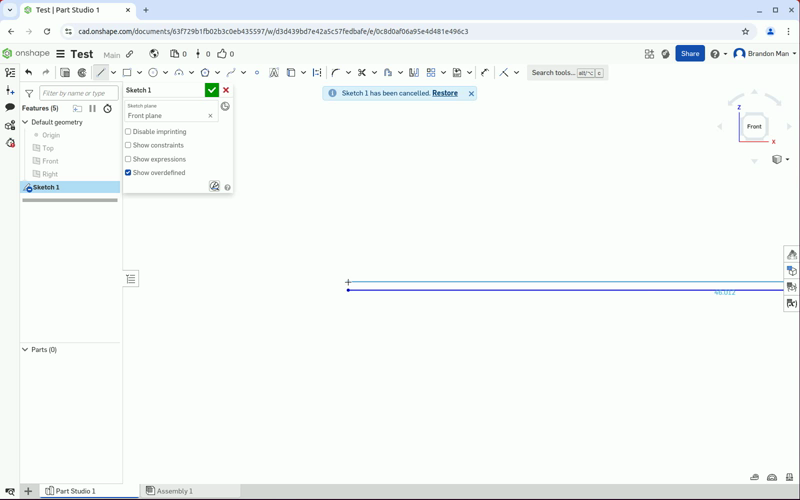
scroll(6)
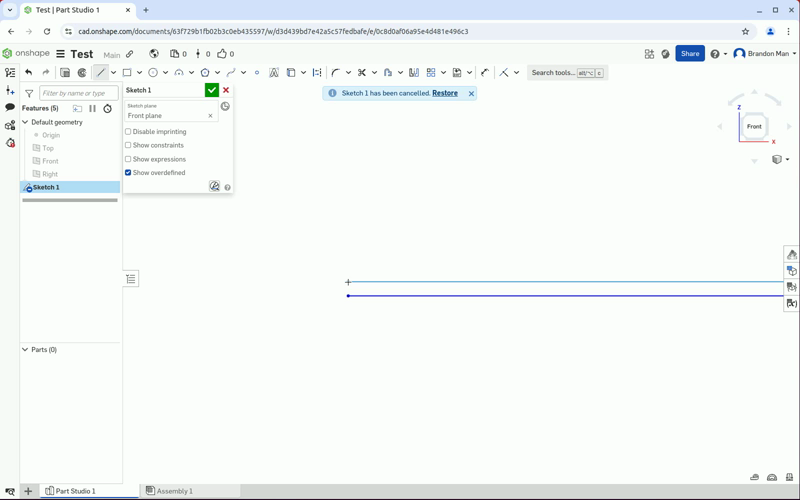
scroll(6)
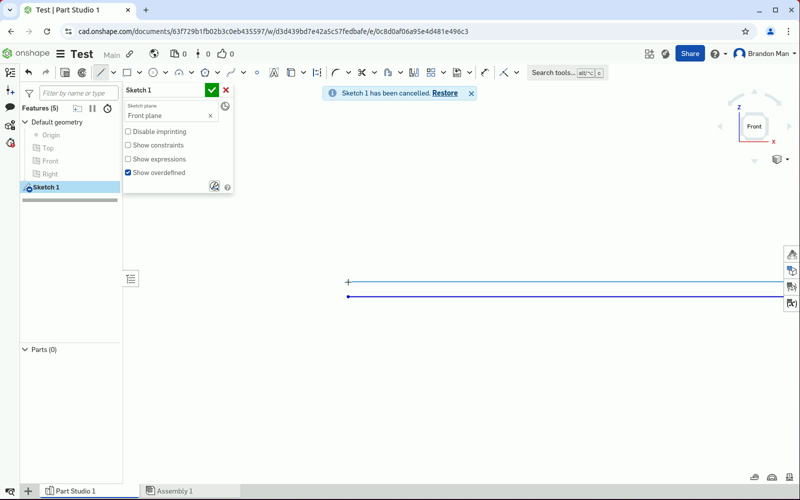
scroll(6)
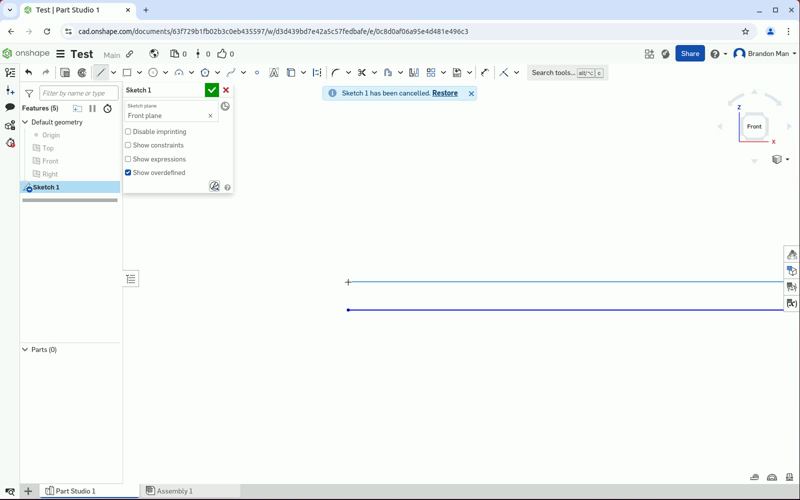
click(348, 281)
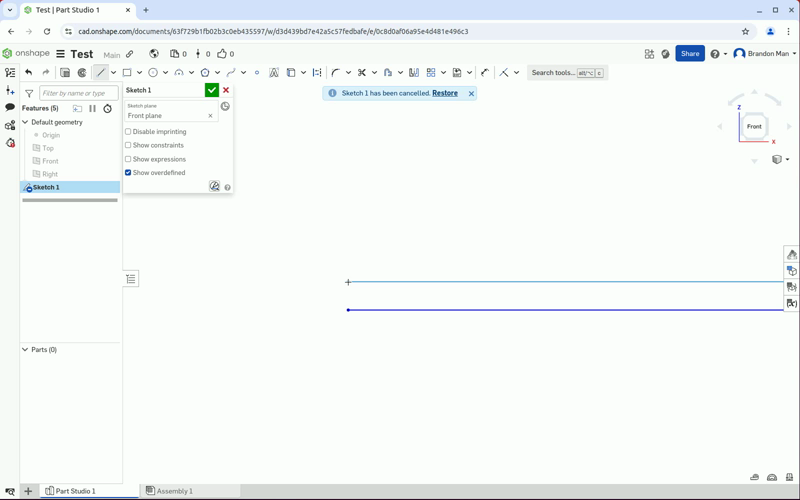
scroll(-6)
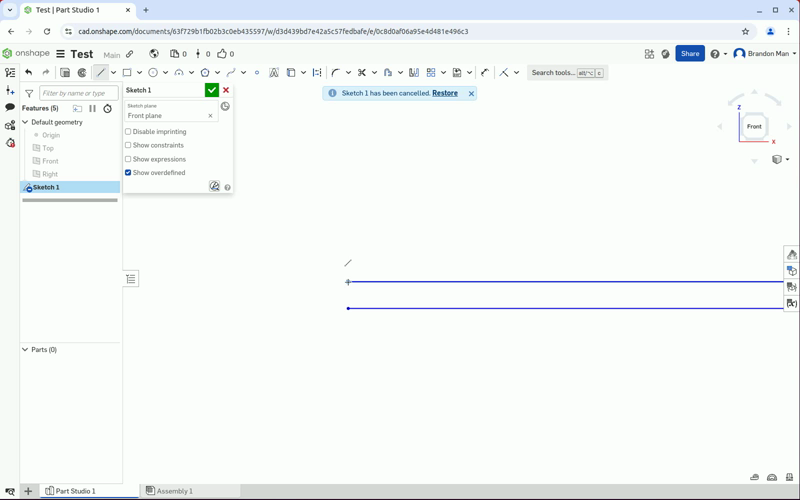
scroll(-6)
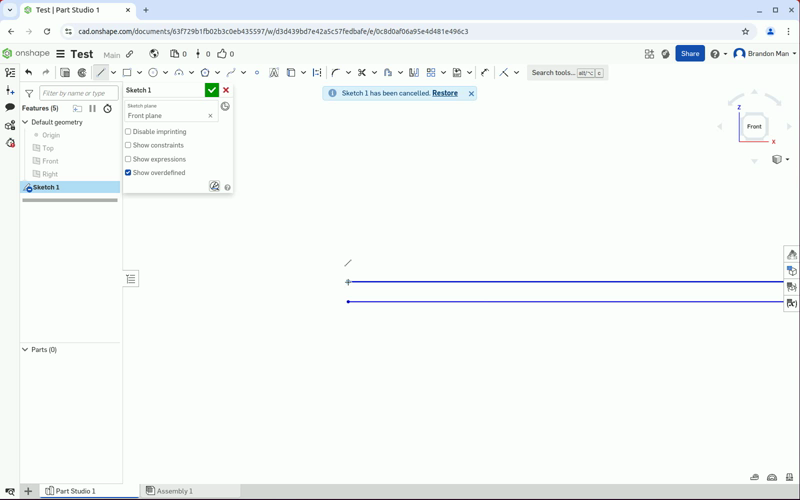
scroll(-6)
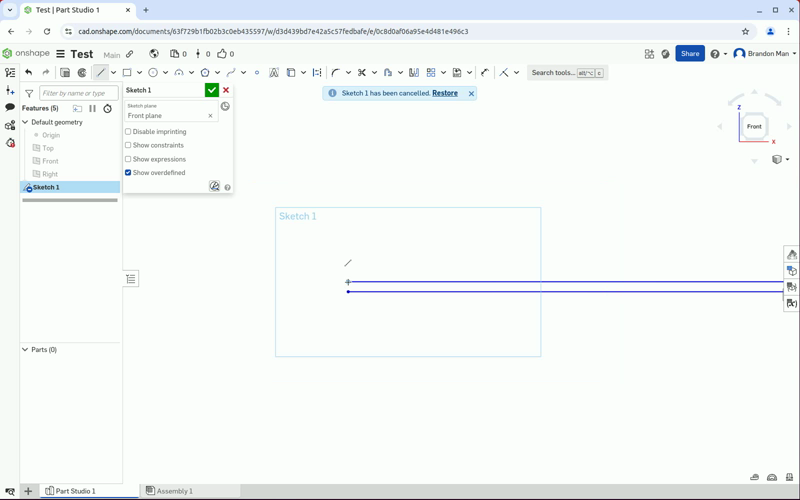
scroll(-6)
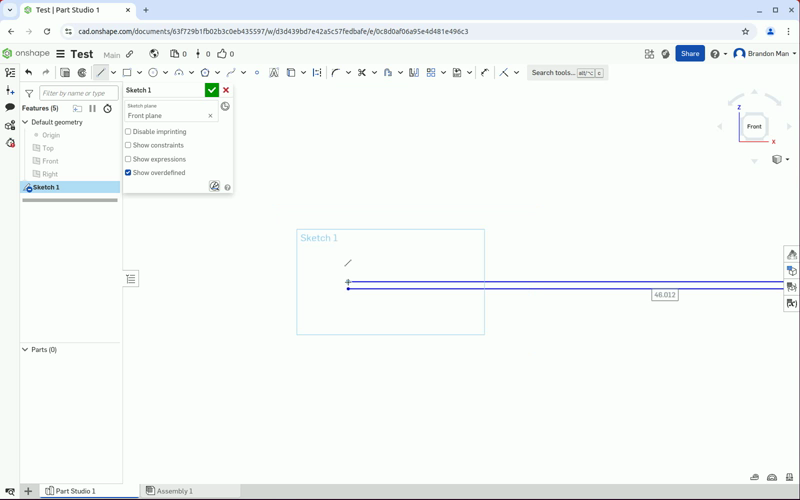
scroll(-6)
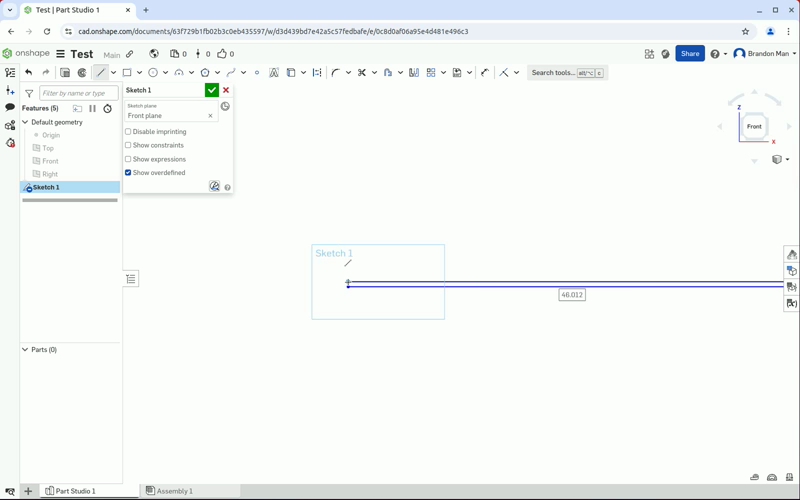
scroll(-6)
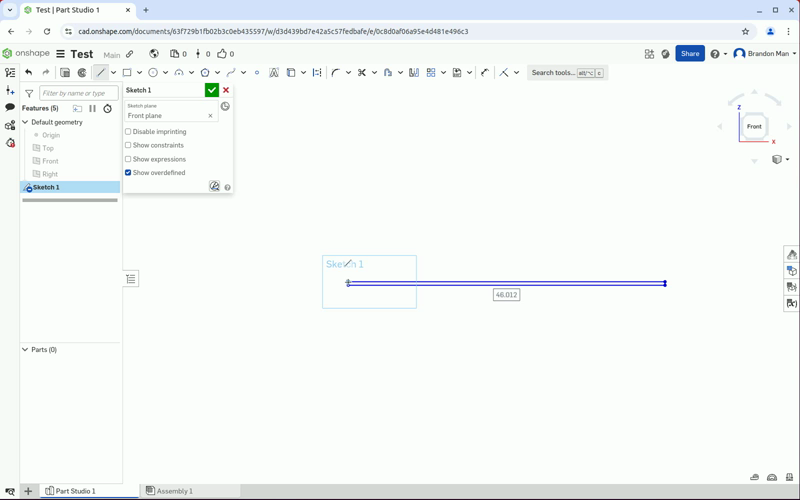
scroll(-6)
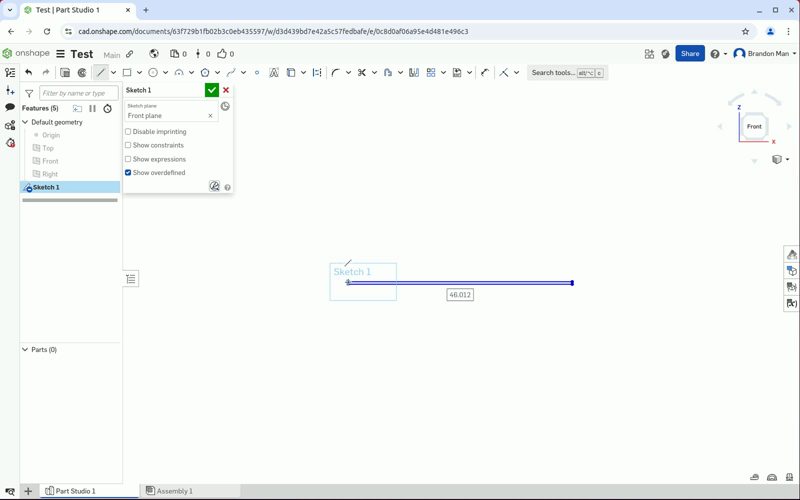
key_up(shift)
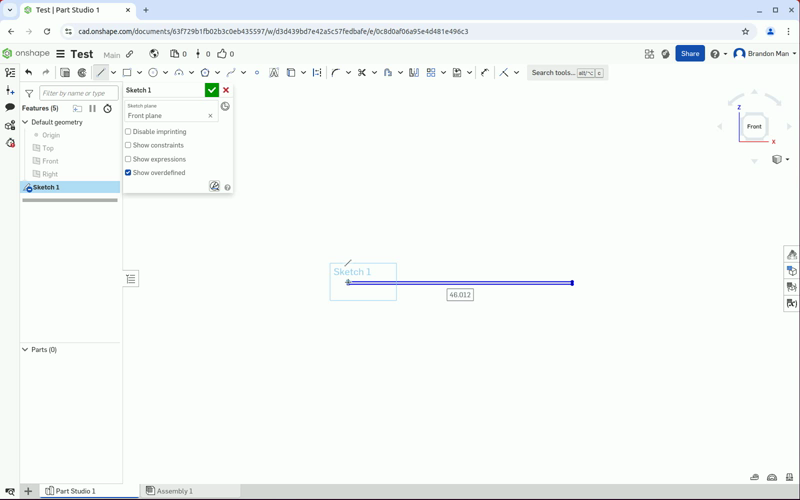
mouse_move(378, 281)
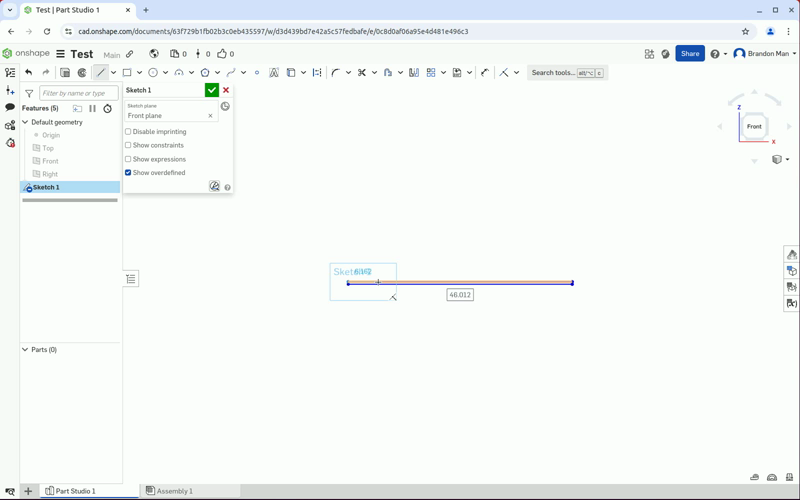
key_down(shift)
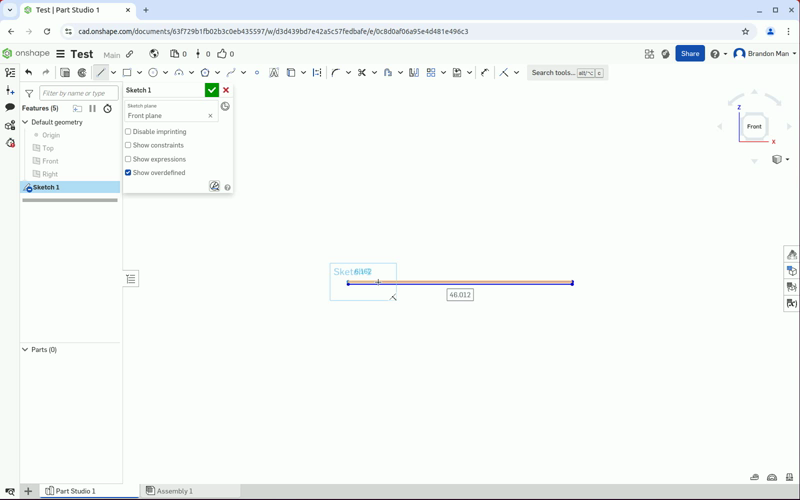
mouse_move(348, 284)
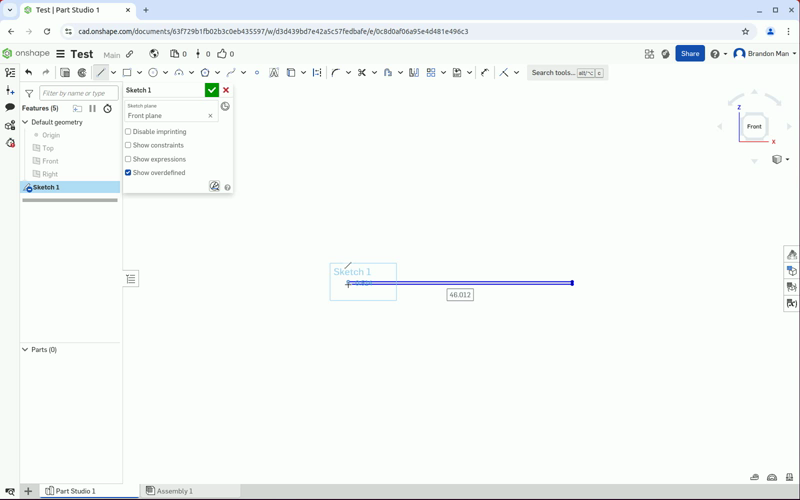
scroll(6)
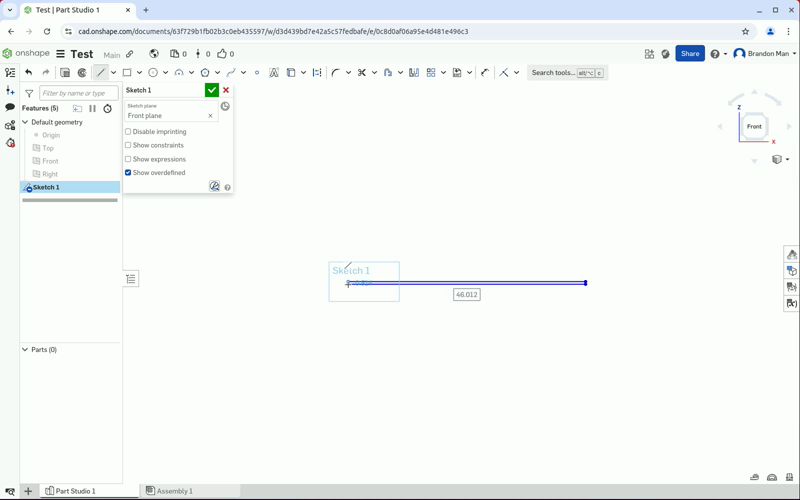
scroll(6)
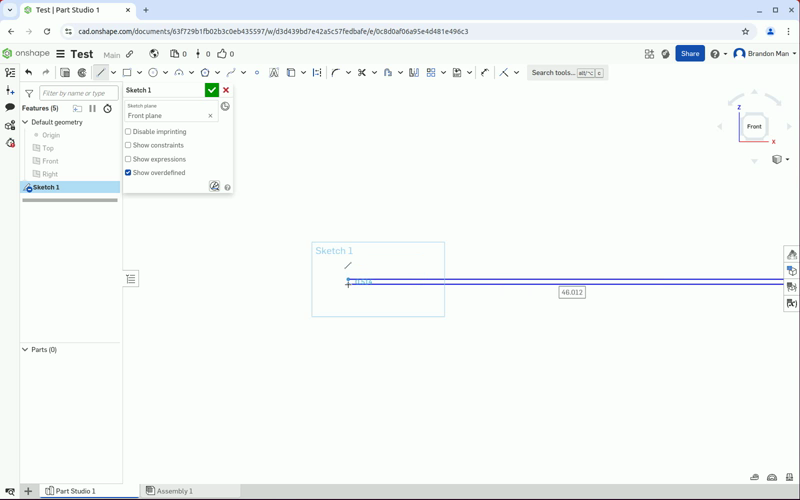
scroll(6)
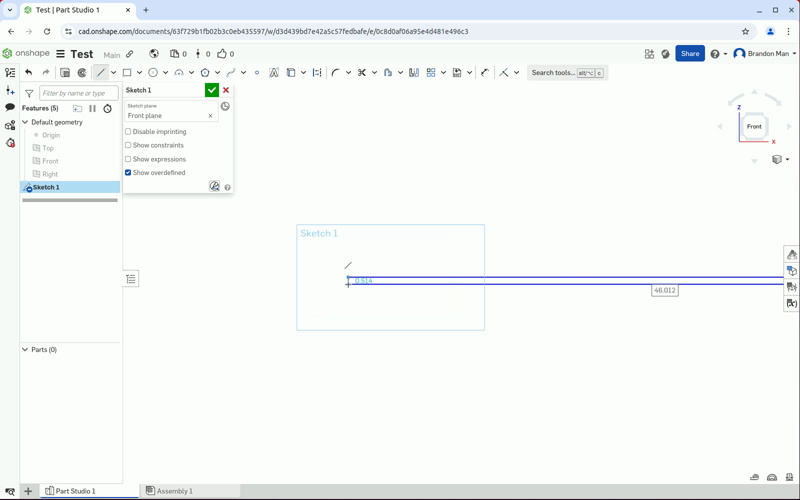
scroll(6)
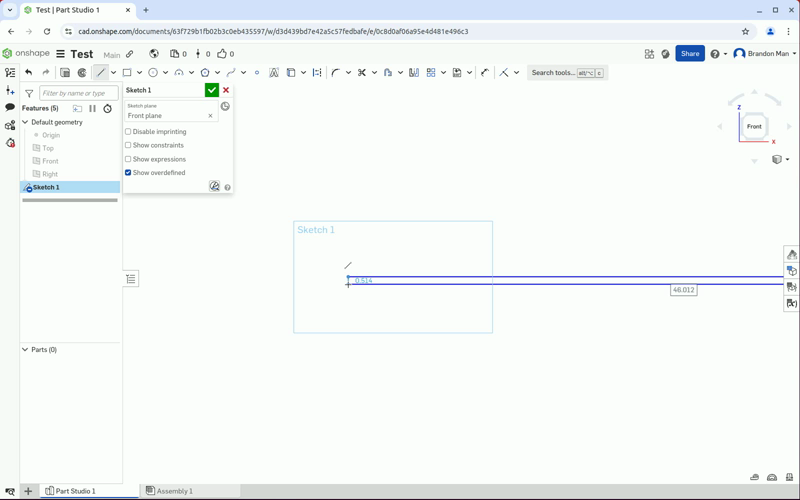
scroll(6)
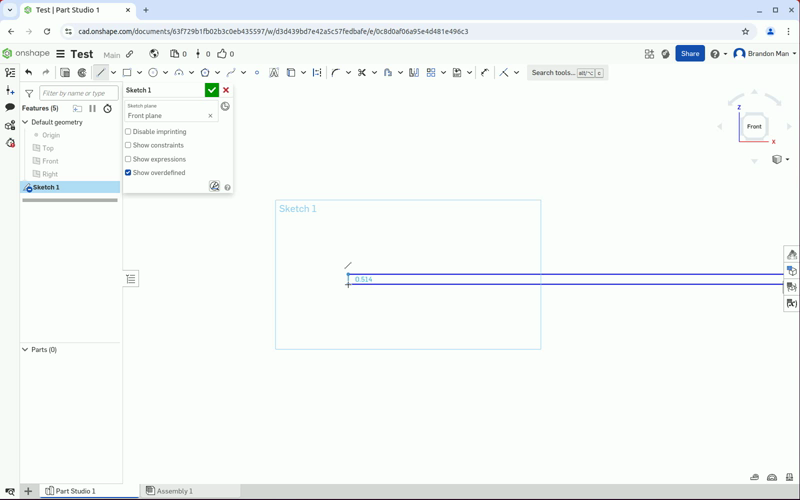
scroll(6)
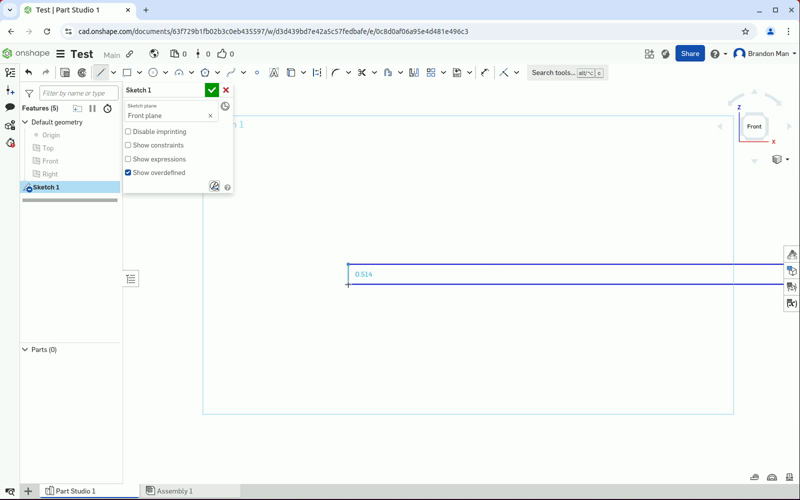
scroll(6)
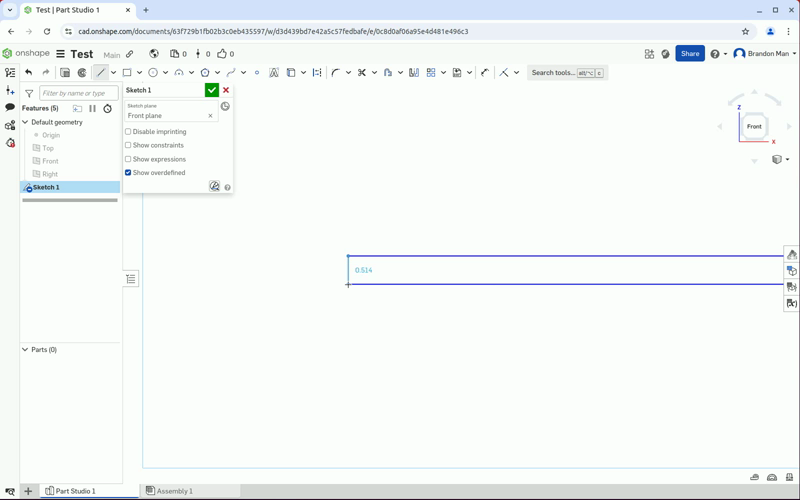
key_up(shift)
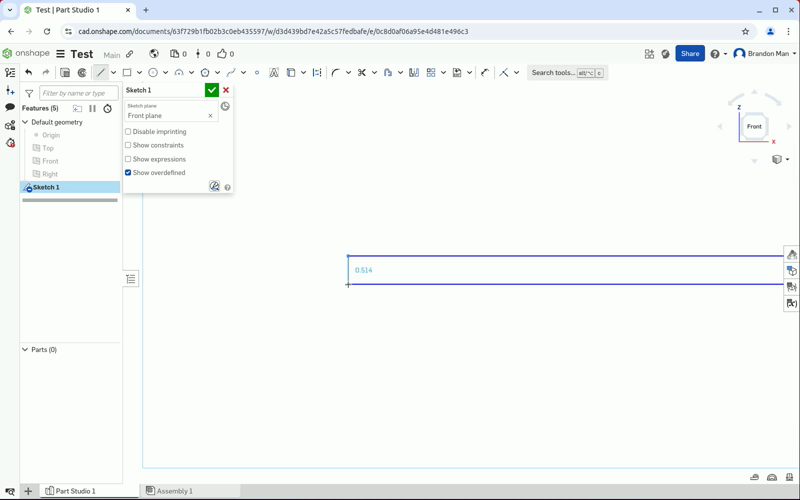
click(348, 284)
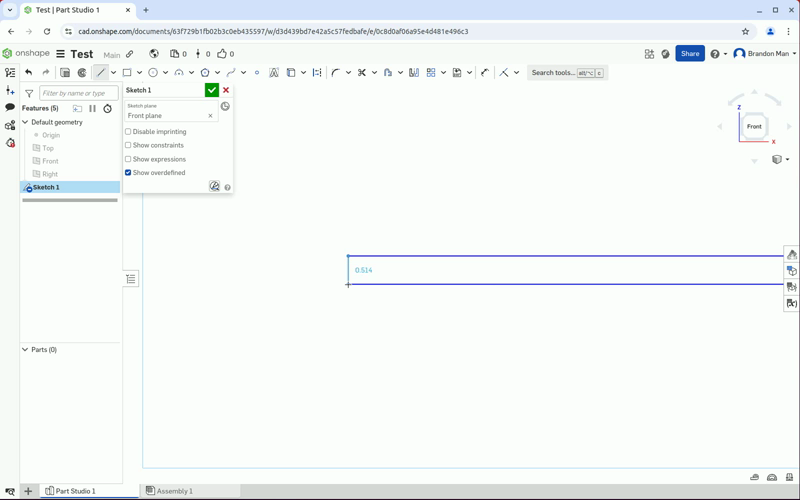
scroll(-6)
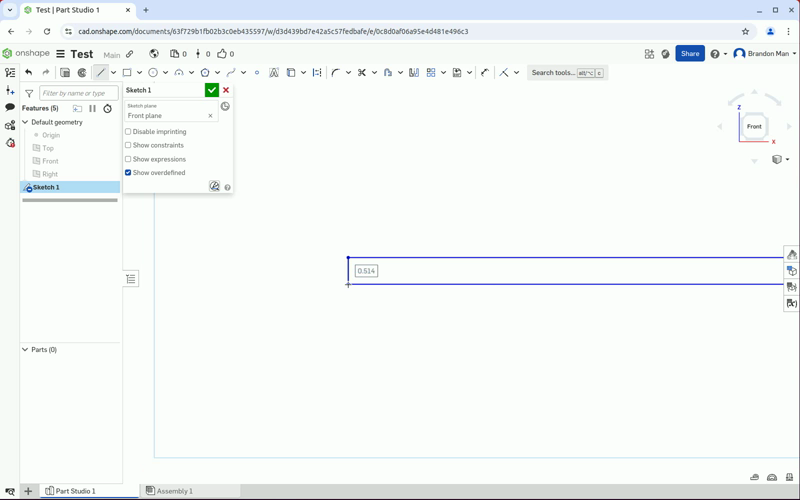
scroll(-6)
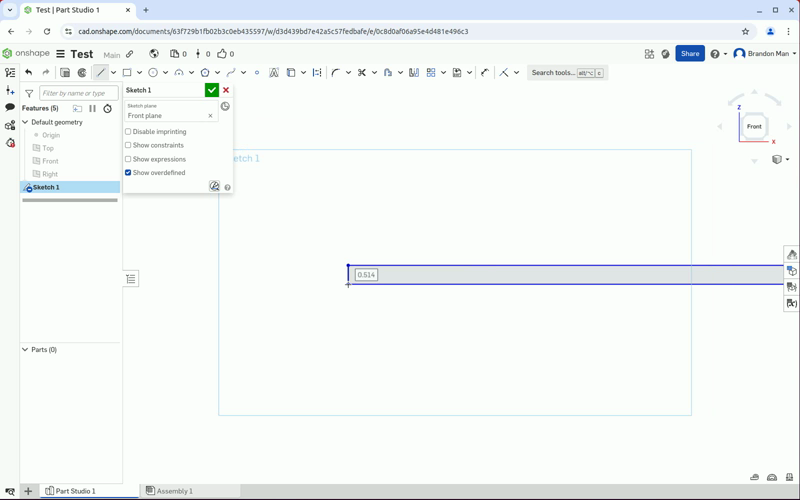
scroll(-6)
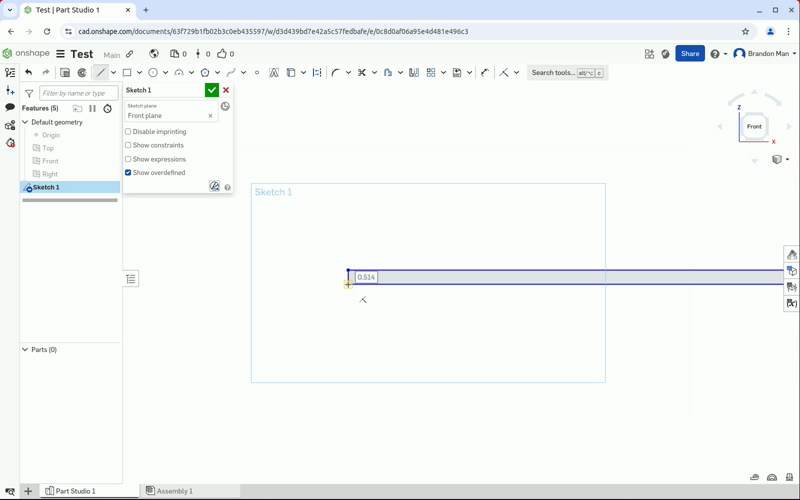
scroll(-6)
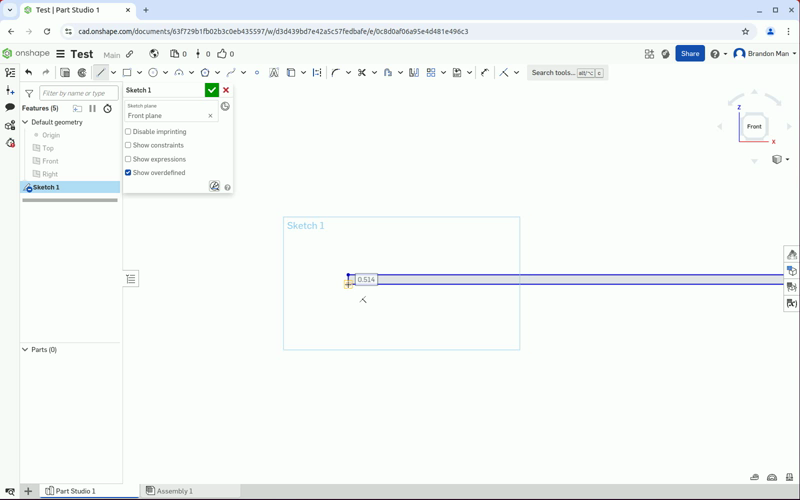
scroll(-6)
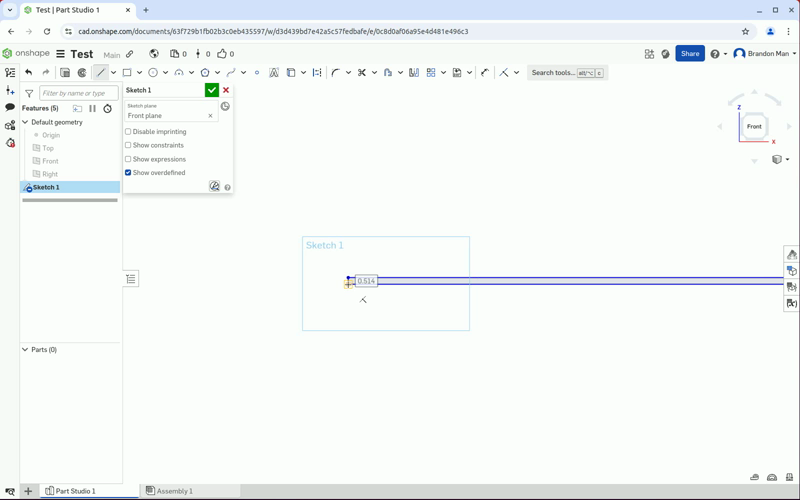
scroll(-6)
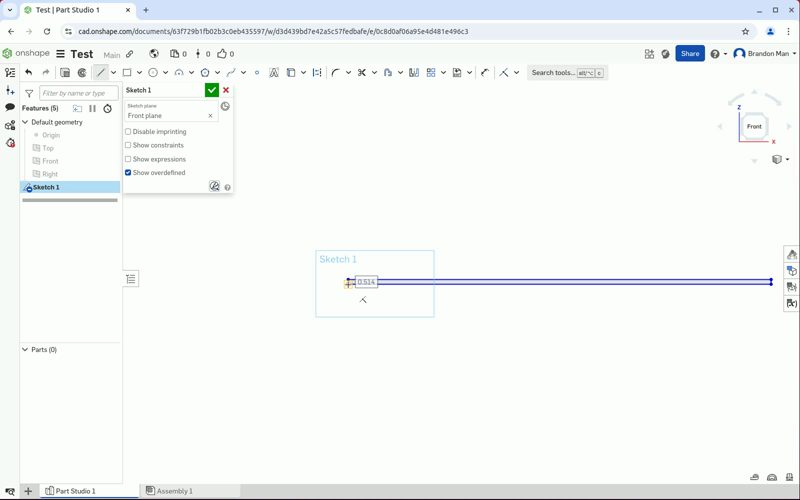
scroll(-6)
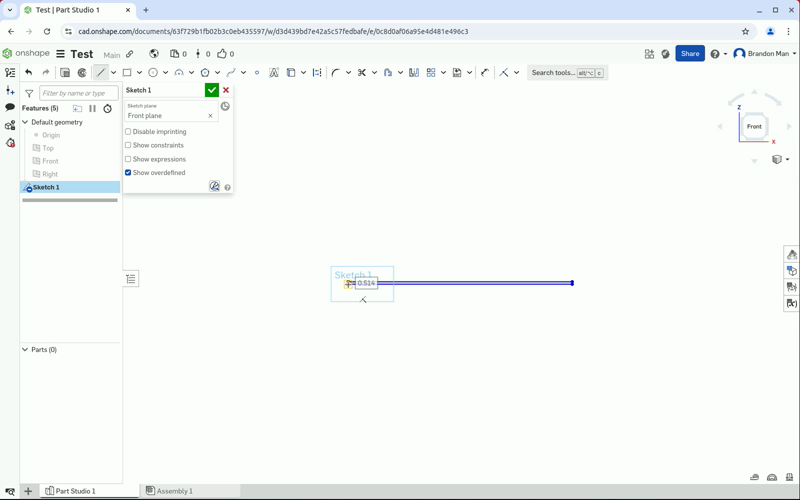
key(esc)
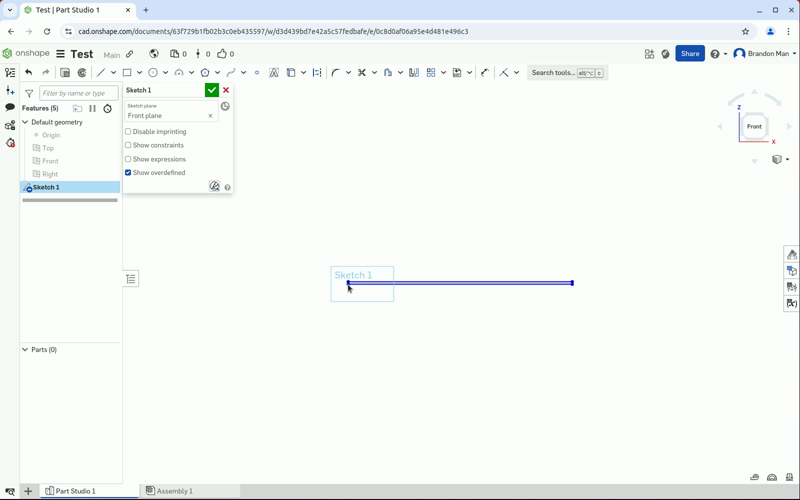
mouse_move(446, 282)
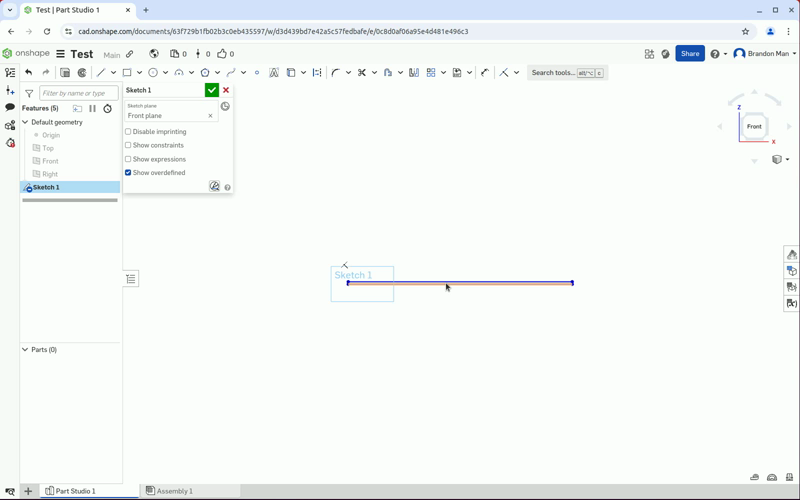
scroll(6)
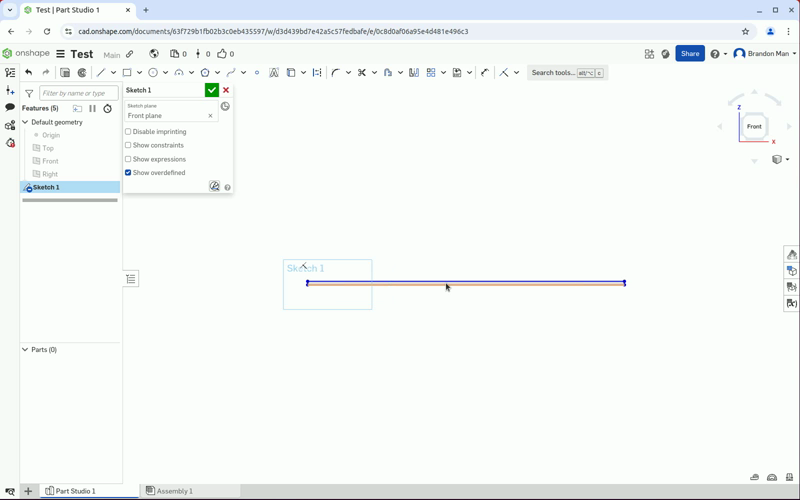
scroll(6)
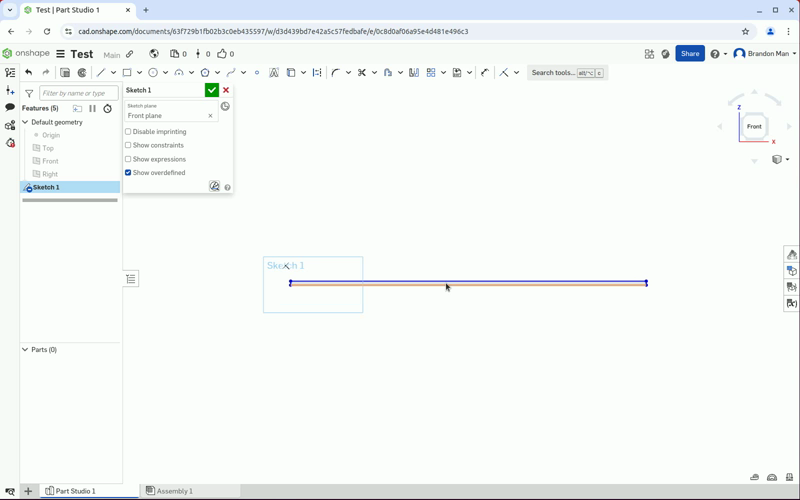
scroll(6)
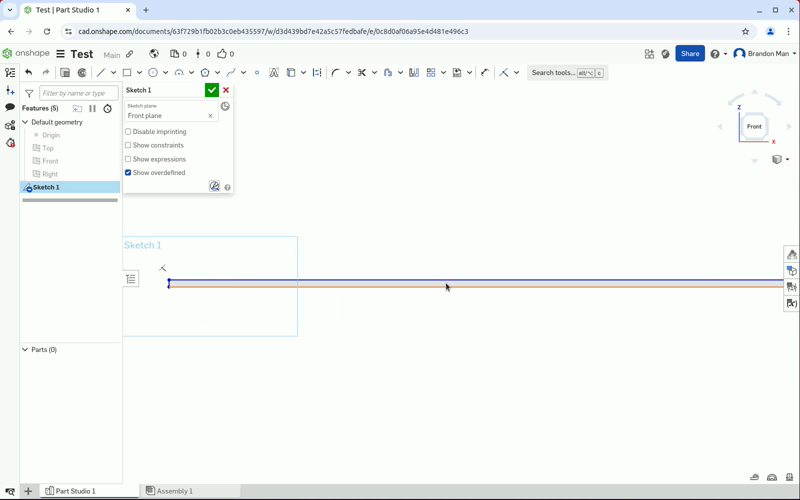
scroll(6)
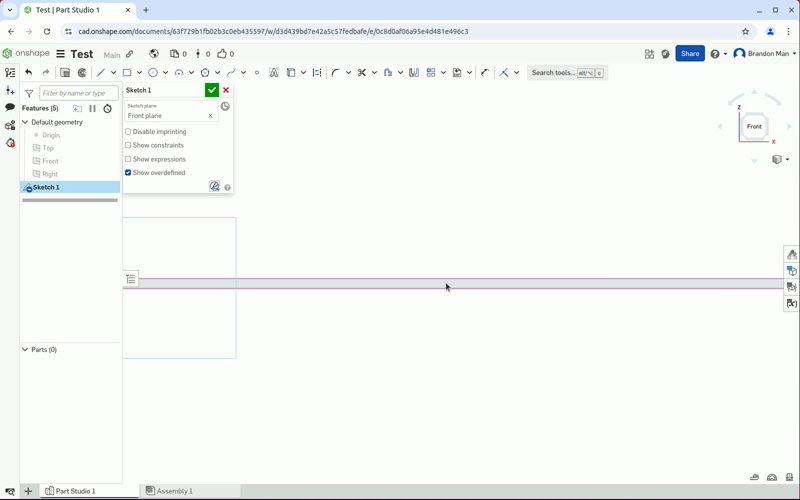
scroll(6)
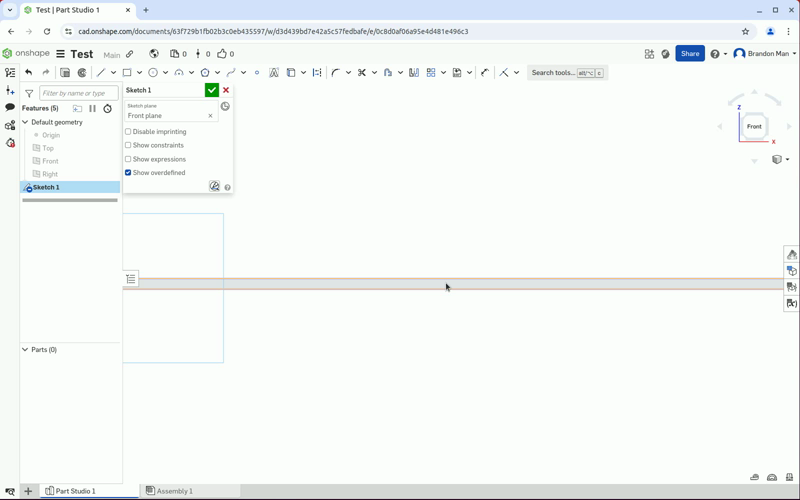
scroll(6)
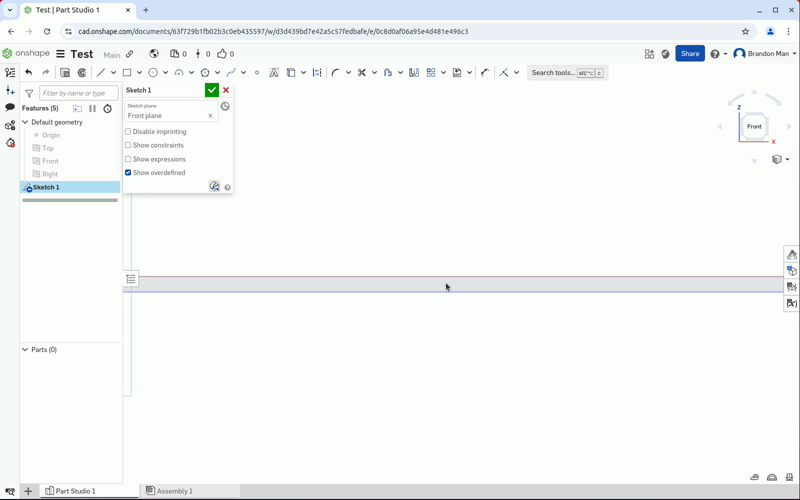
scroll(6)
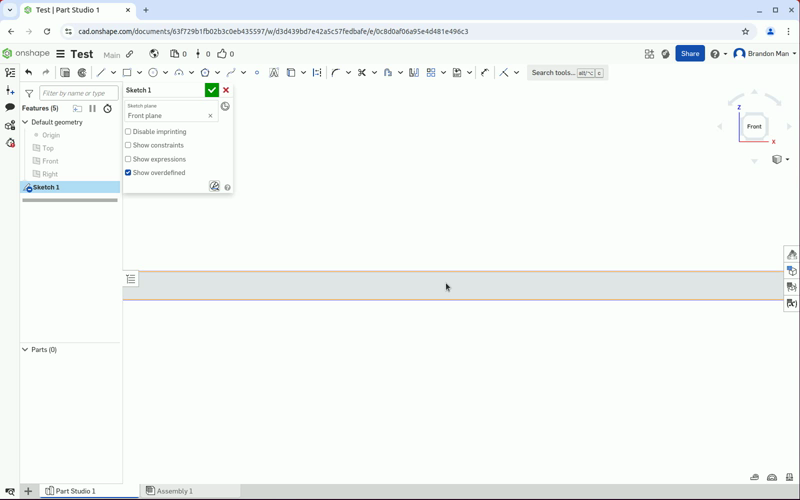
click(446, 282)
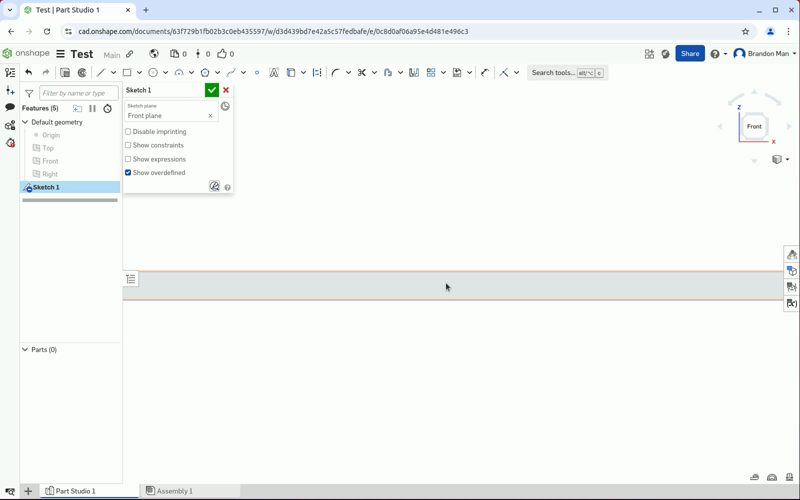
scroll(-6)
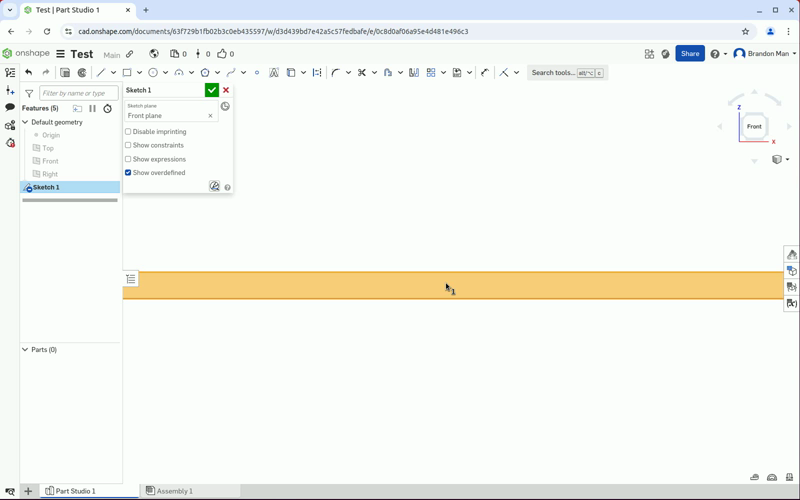
scroll(-6)
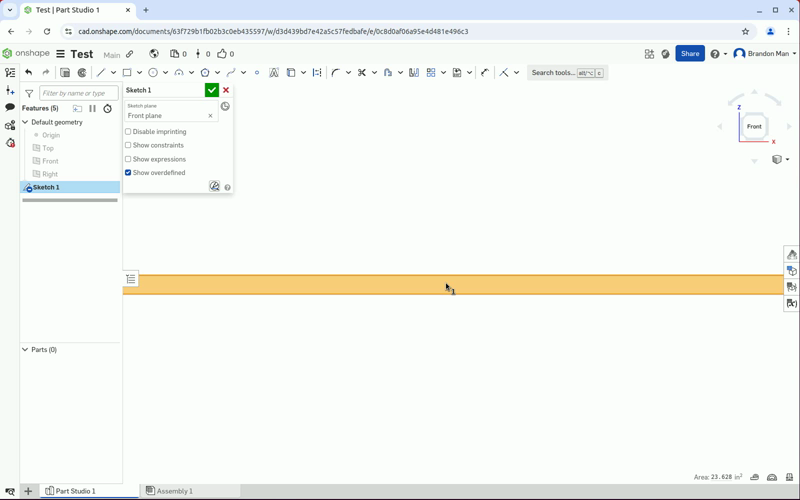
scroll(-6)
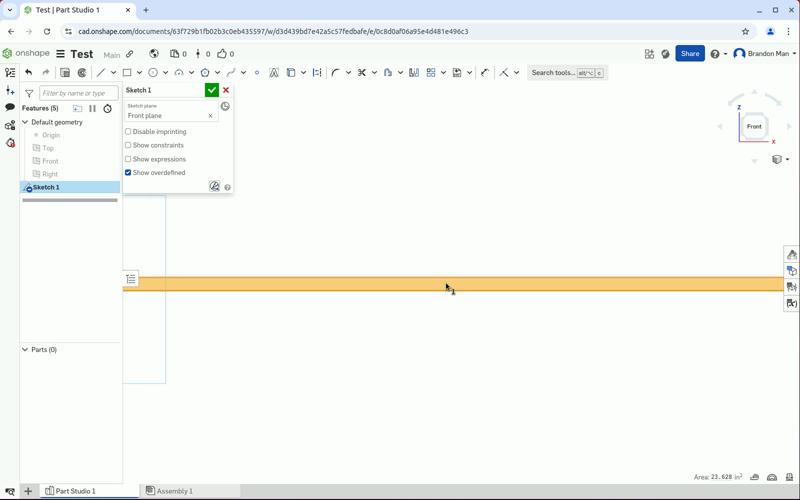
scroll(-6)
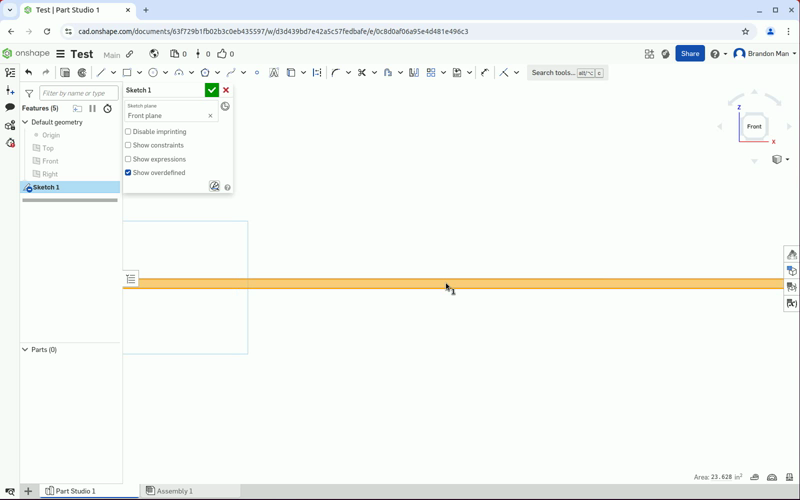
scroll(-6)
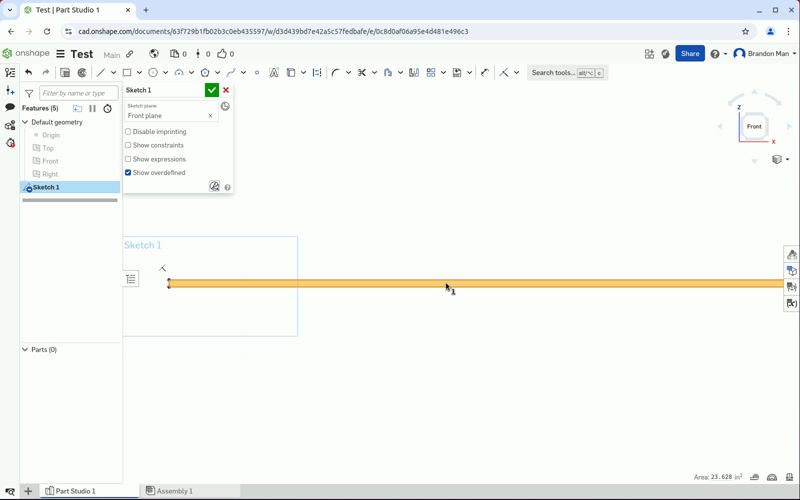
scroll(-6)
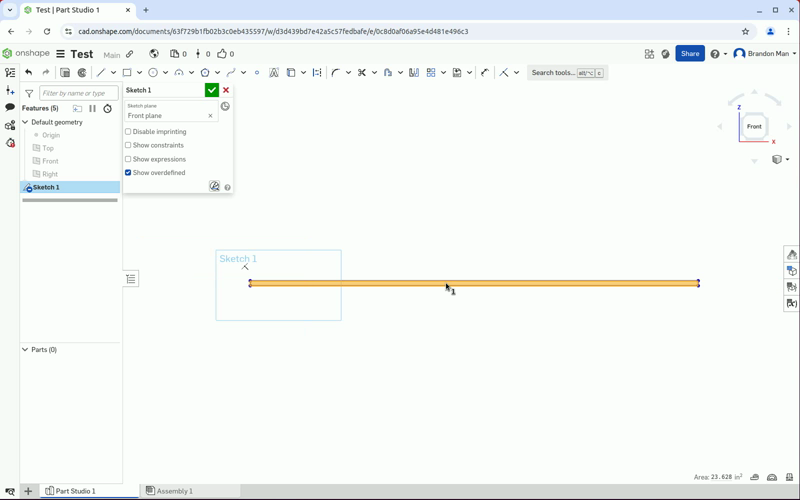
scroll(-6)
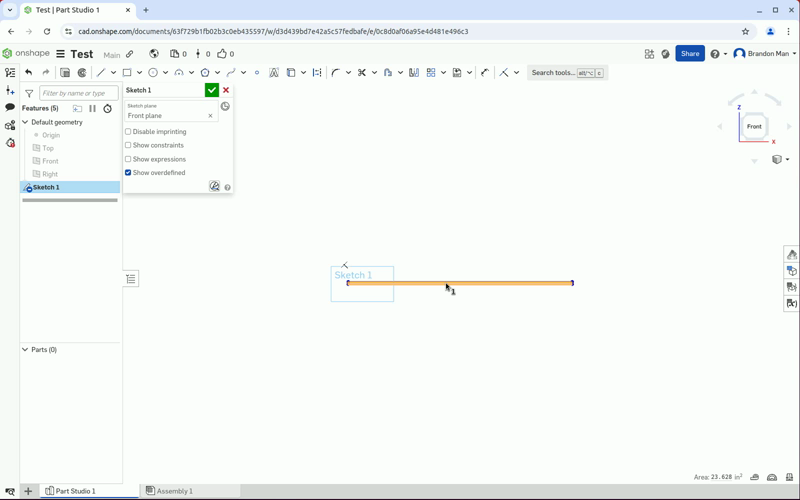
mouse_move(73, 352)
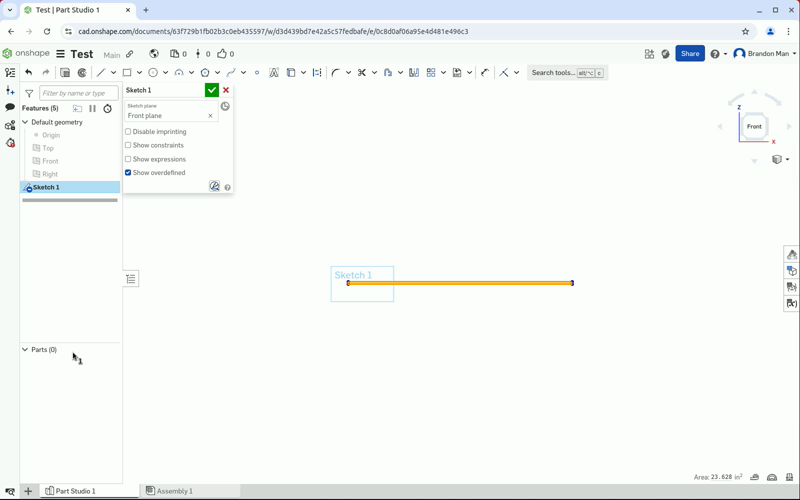
key(shift+y)
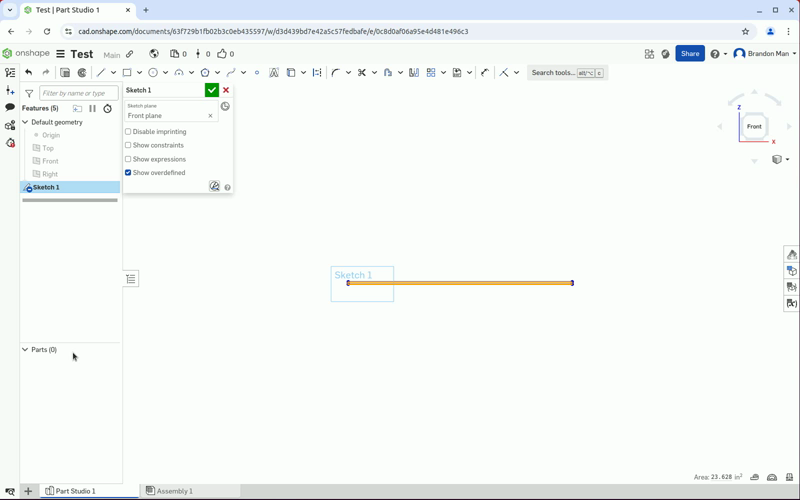
key(shift+e)
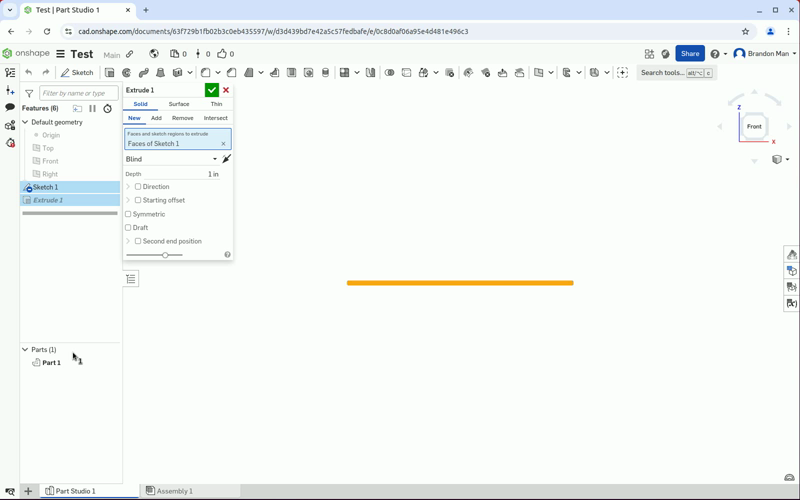
mouse_move(143, 106)
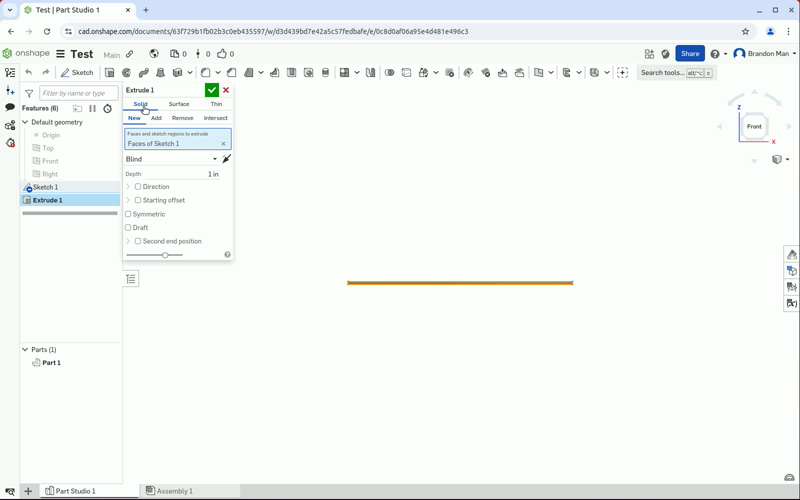
click(143, 106)
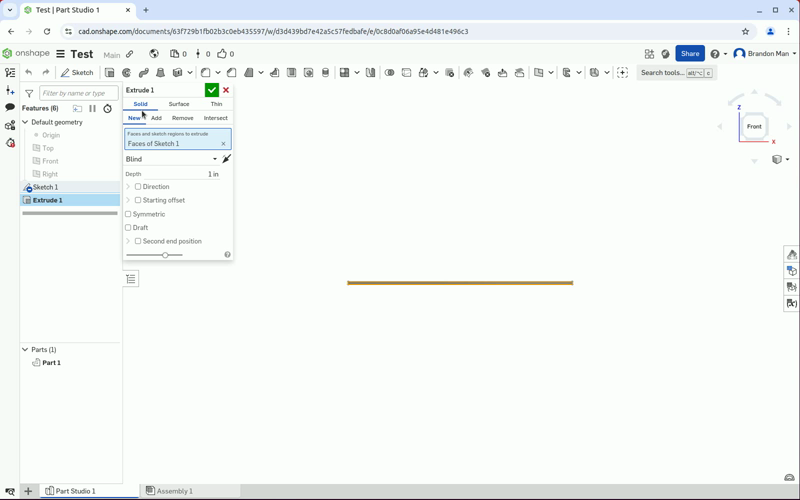
mouse_move(137, 120)
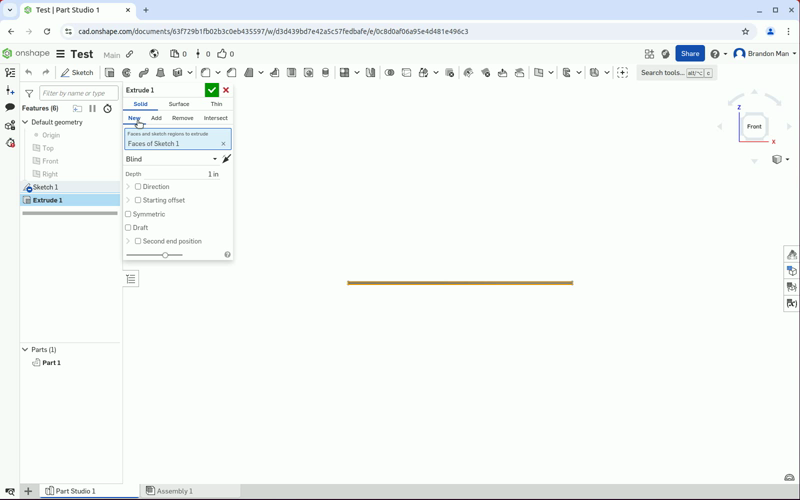
click(137, 120)
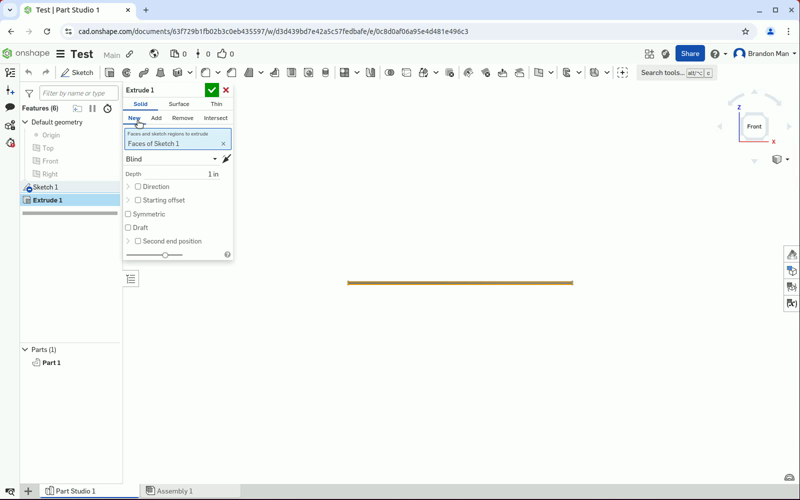
key(tab, 4)
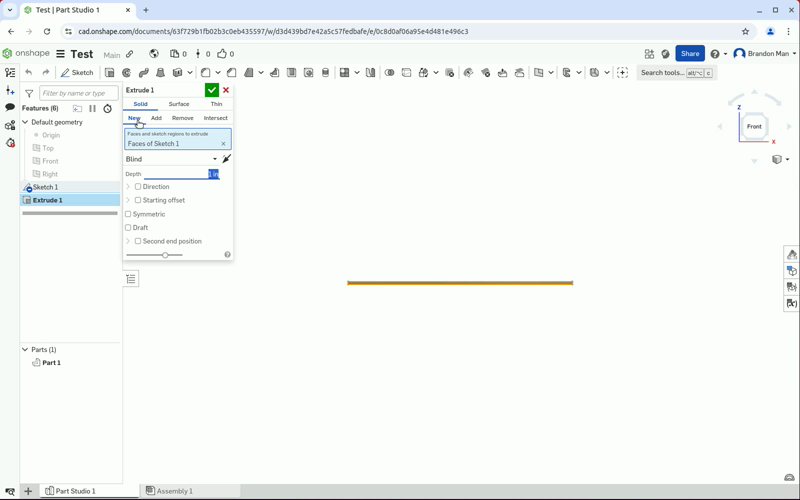
text(18.535)
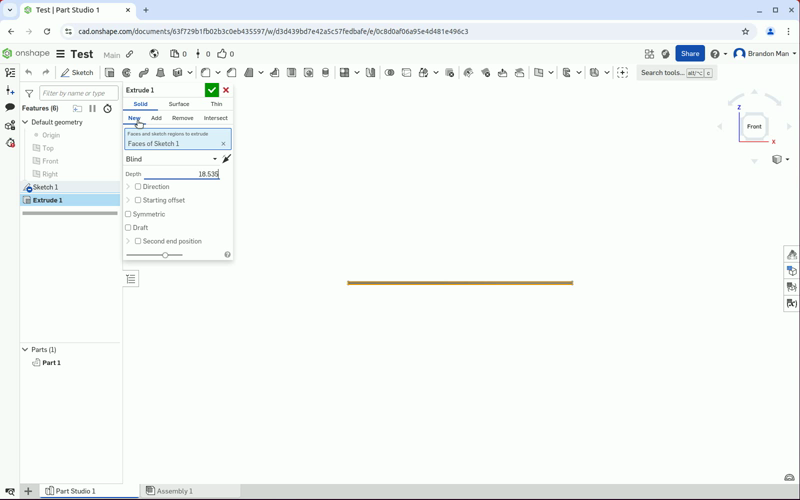
key(enter)
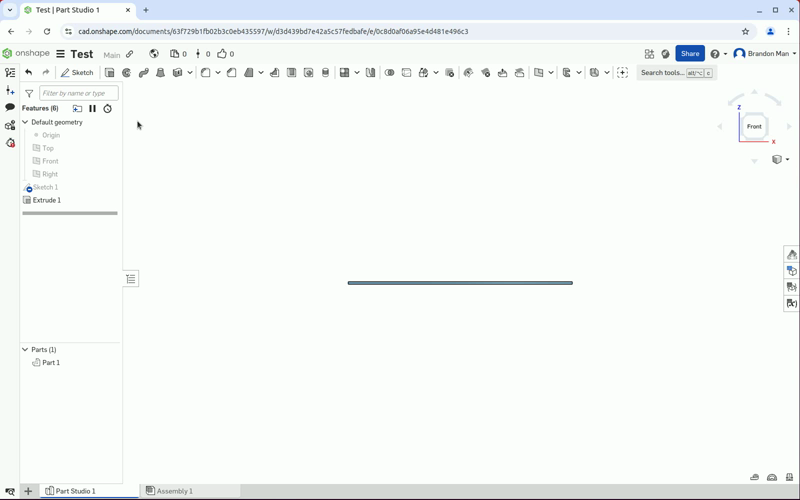
key(shift+h)
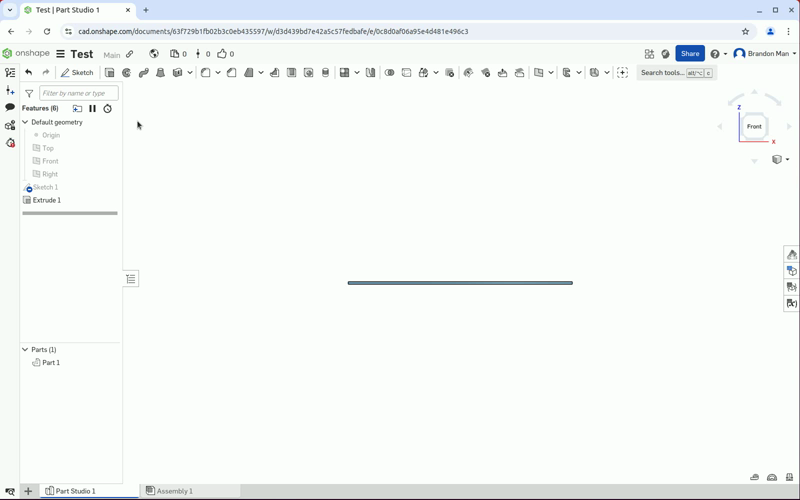
key(shift+h)
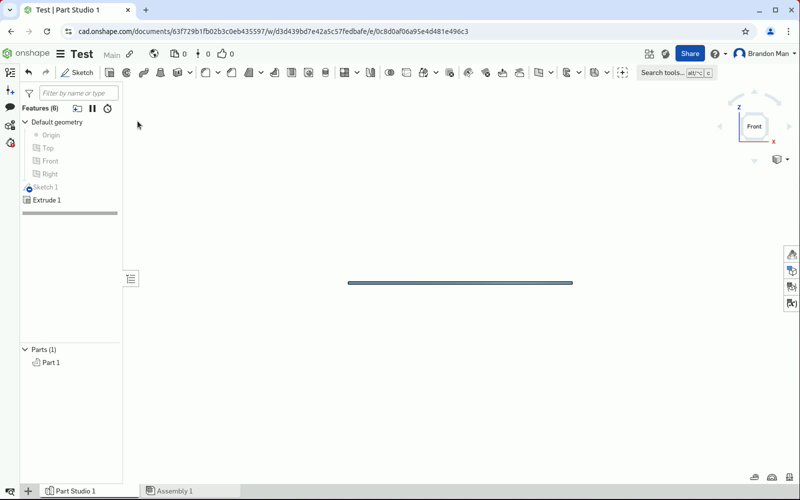
mouse_move(73, 189)
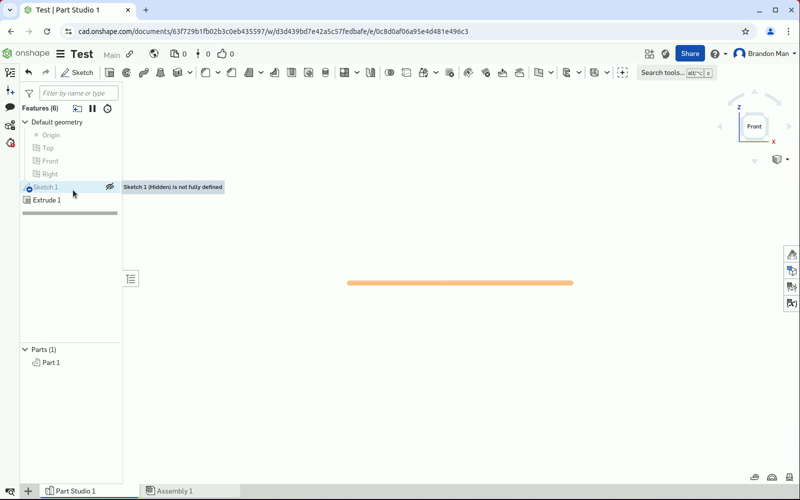
click(73, 189)
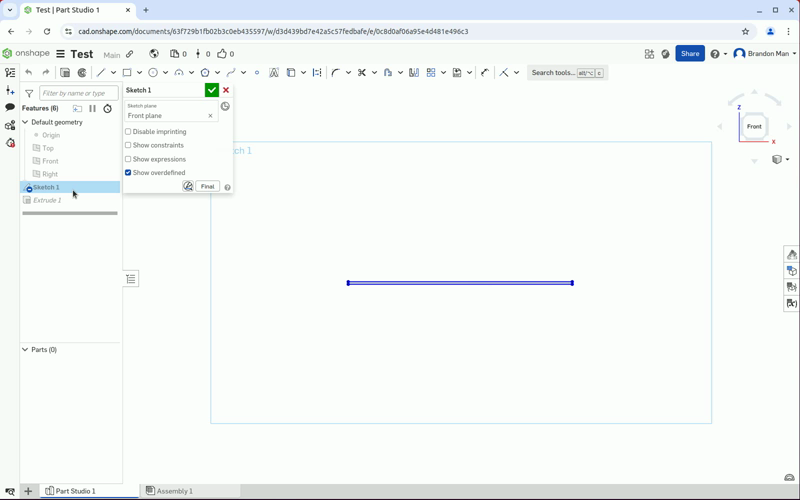
mouse_move(229, 92)
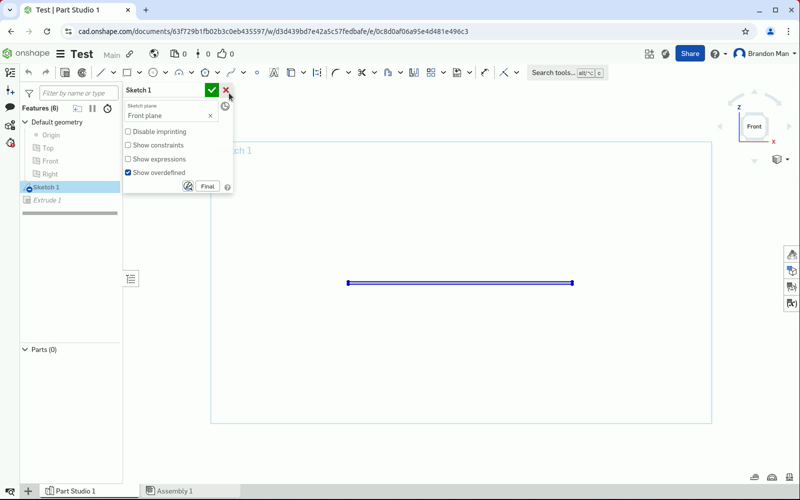
click(229, 92)
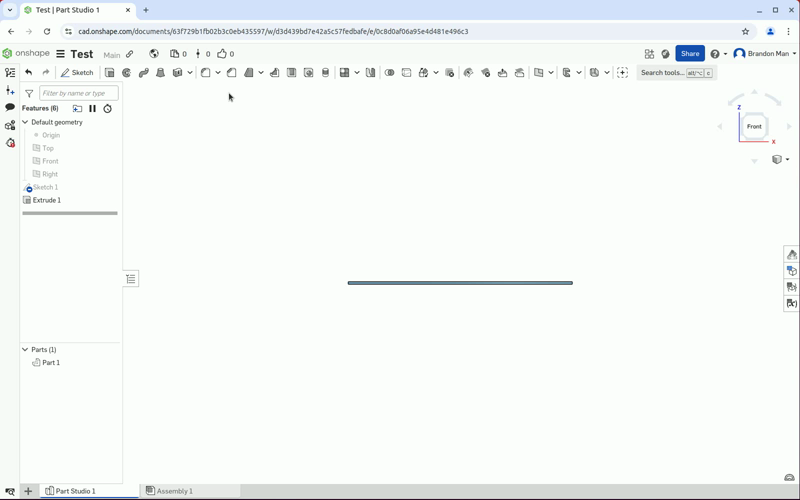
mouse_move(73, 352)
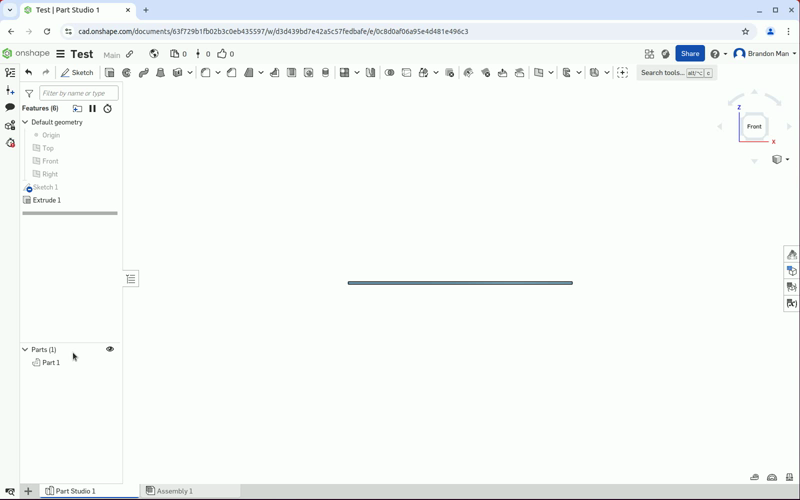
key(y)
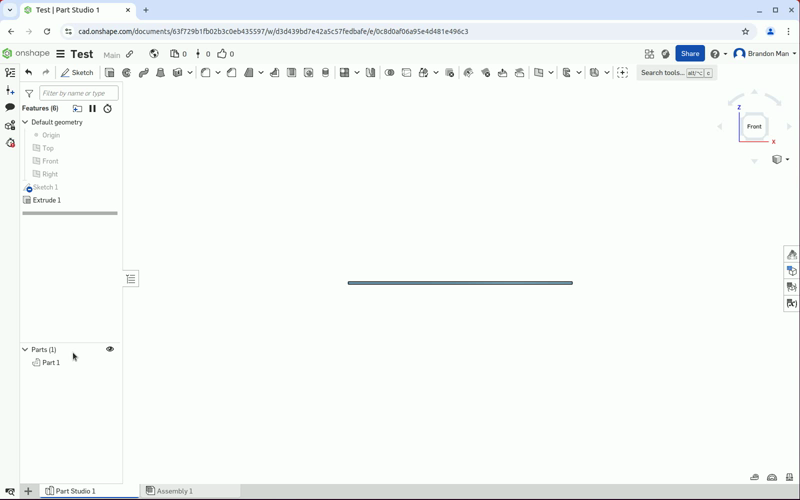
key(shift+p)
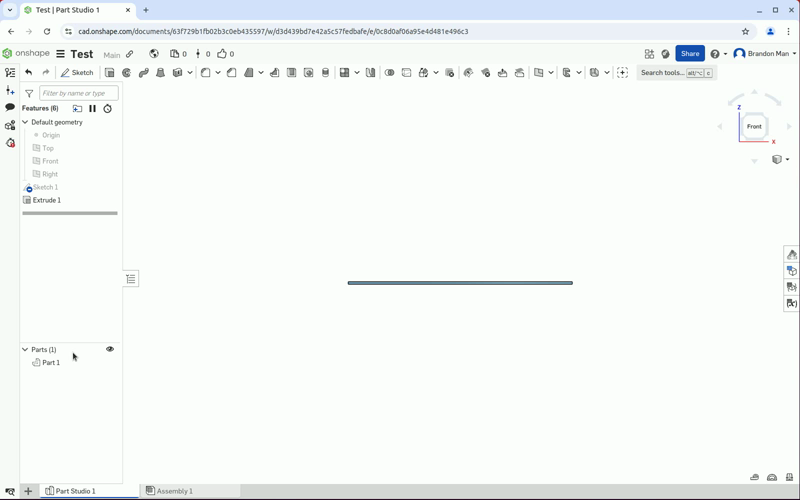
key(space)
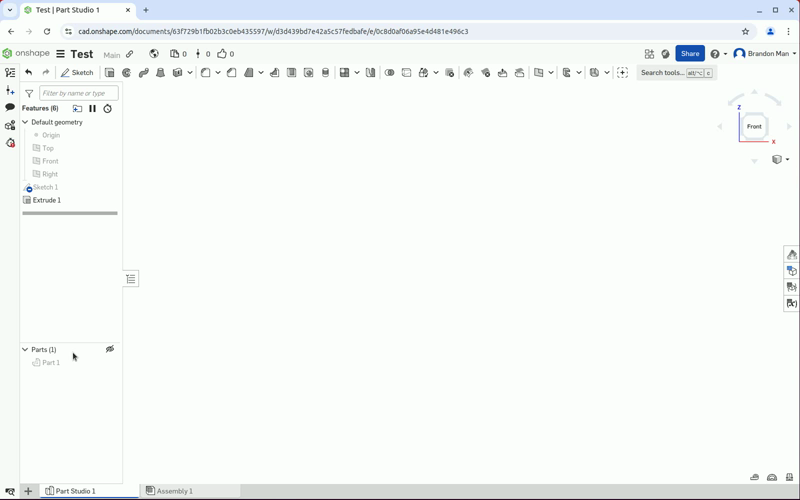
key_down(shift)
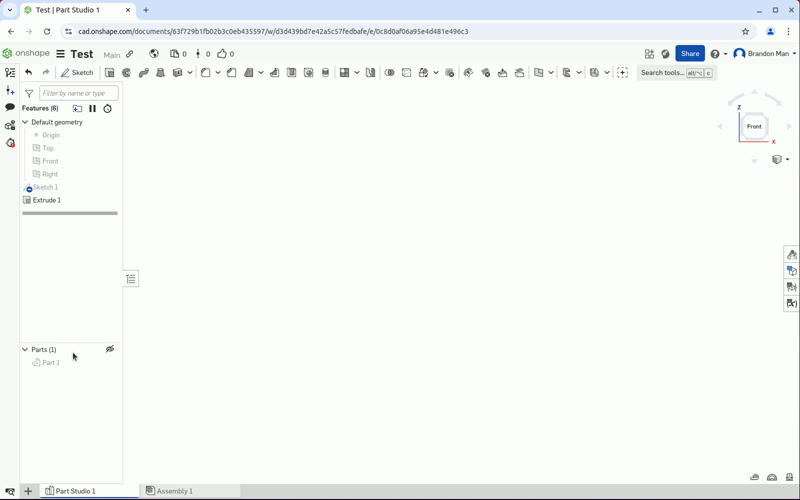
key(down)
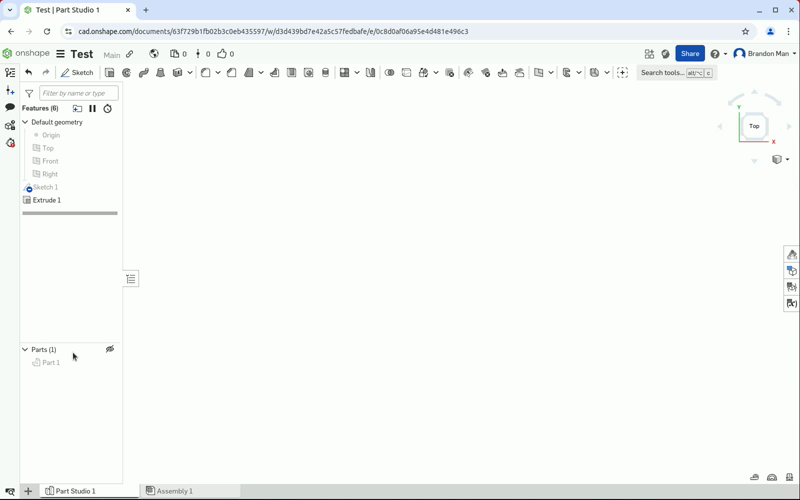
key_up(shift)
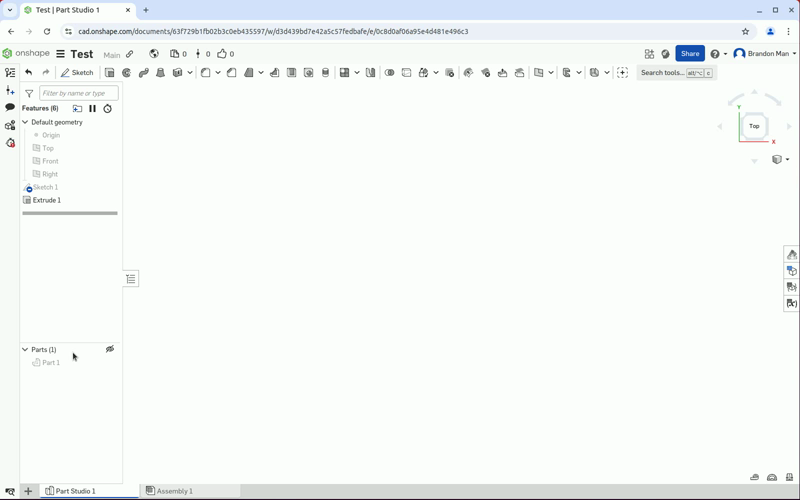
mouse_move(73, 352)
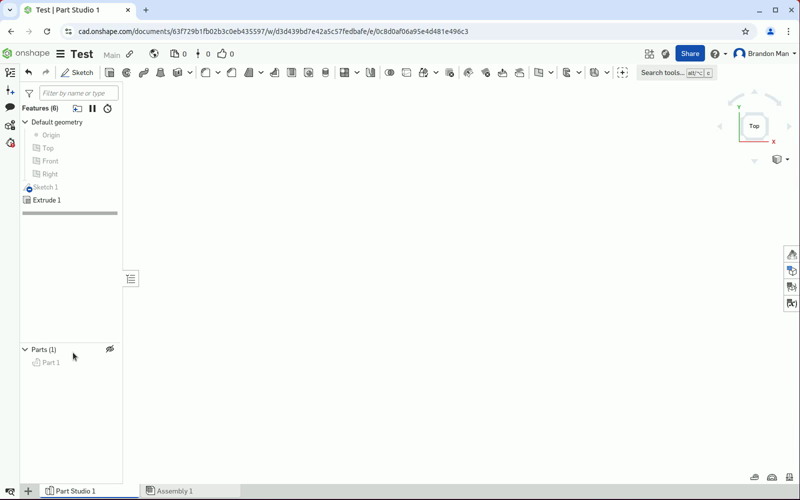
key(shift+y)
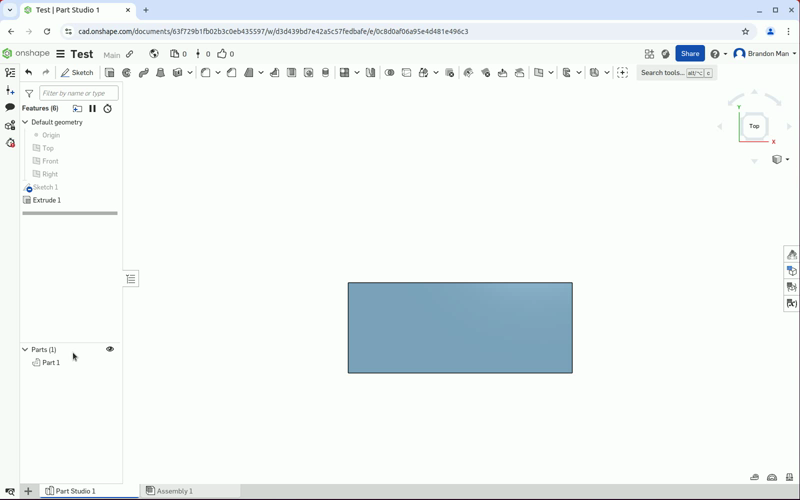
mouse_move(541, 75)
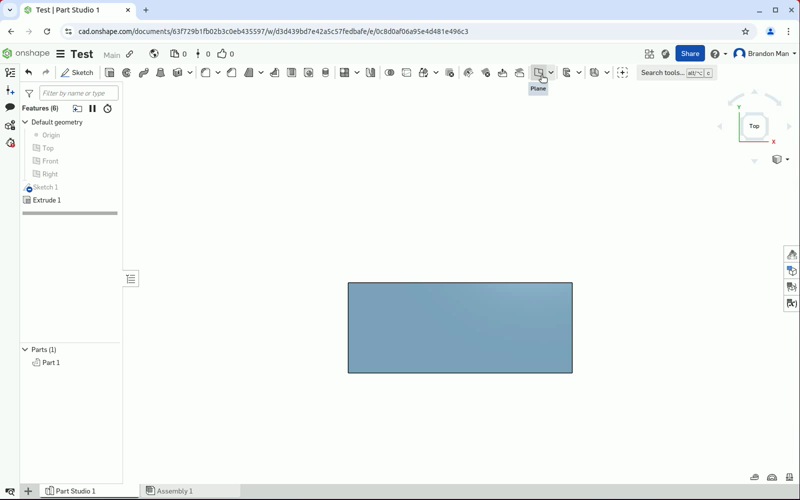
click(541, 75)
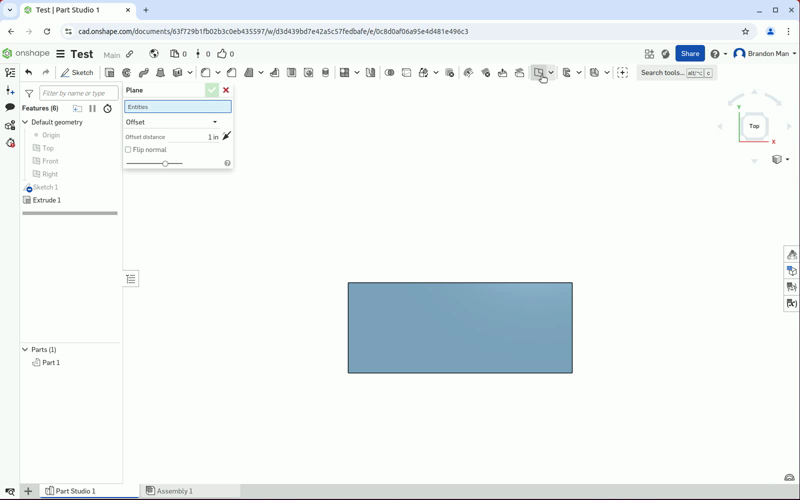
mouse_move(73, 150)
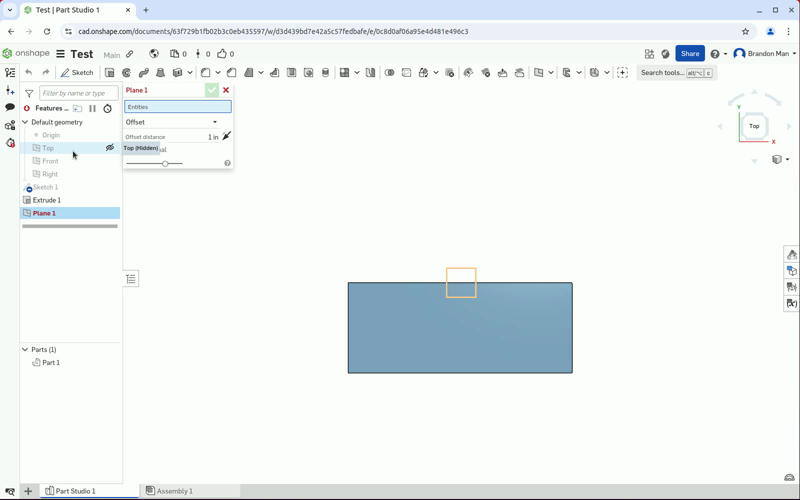
click(73, 150)
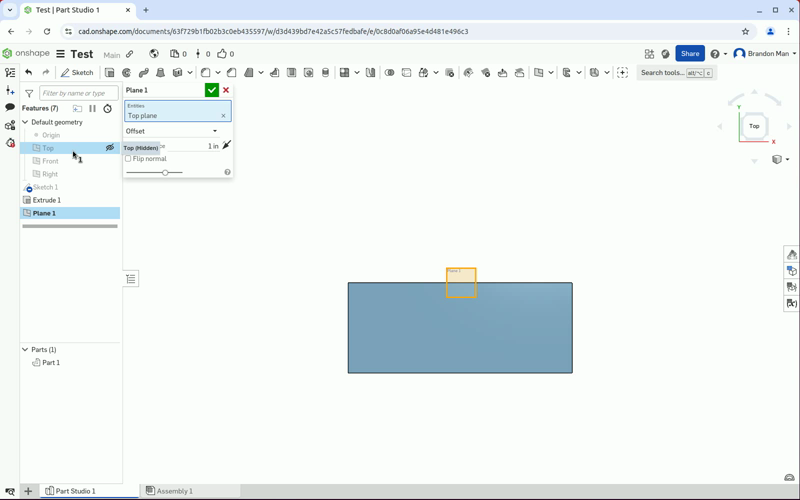
key(tab, 2)
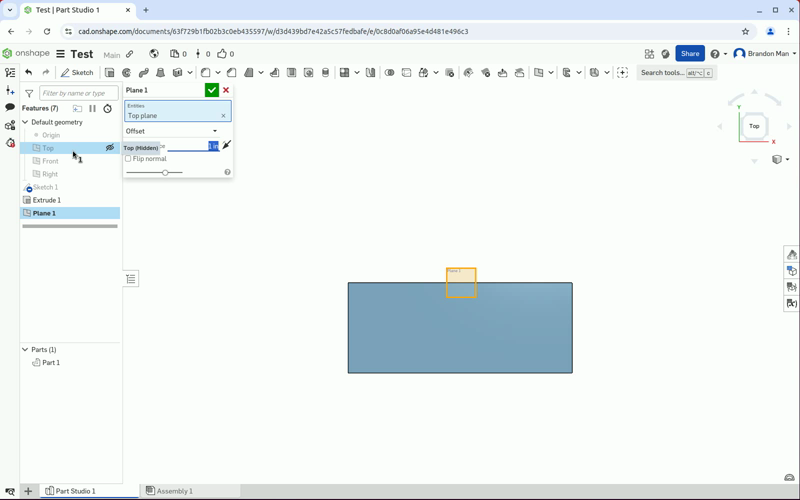
text(0.246)
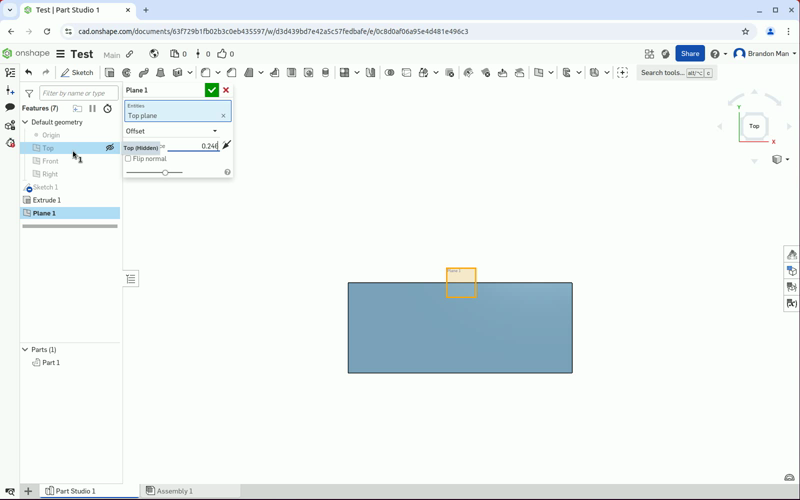
key(enter, 2)
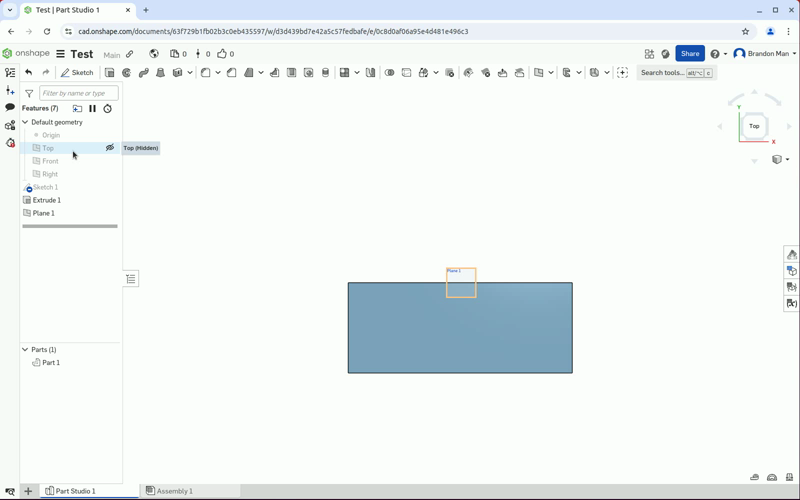
key(shift+s)
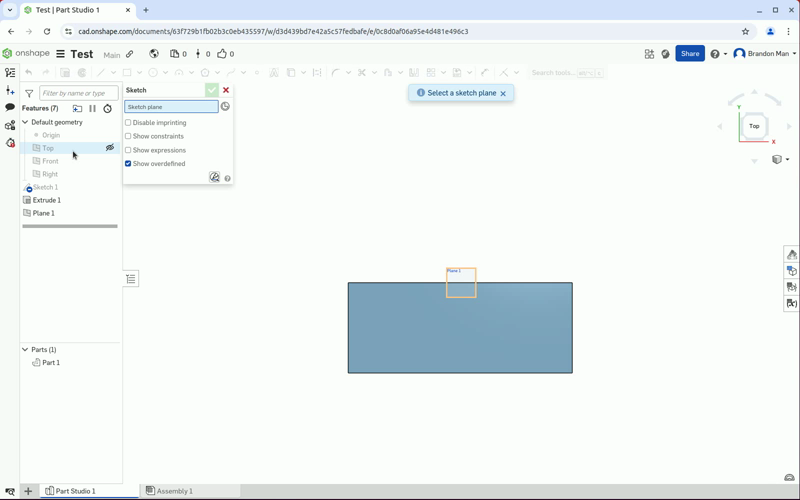
mouse_move(73, 215)
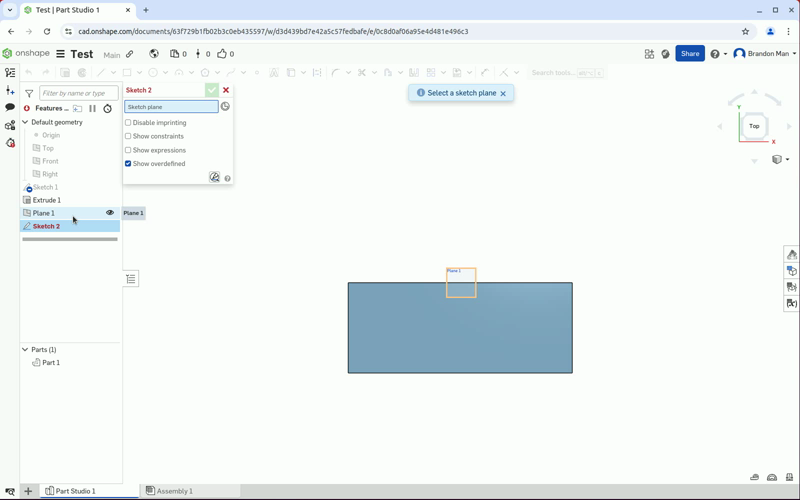
click(73, 215)
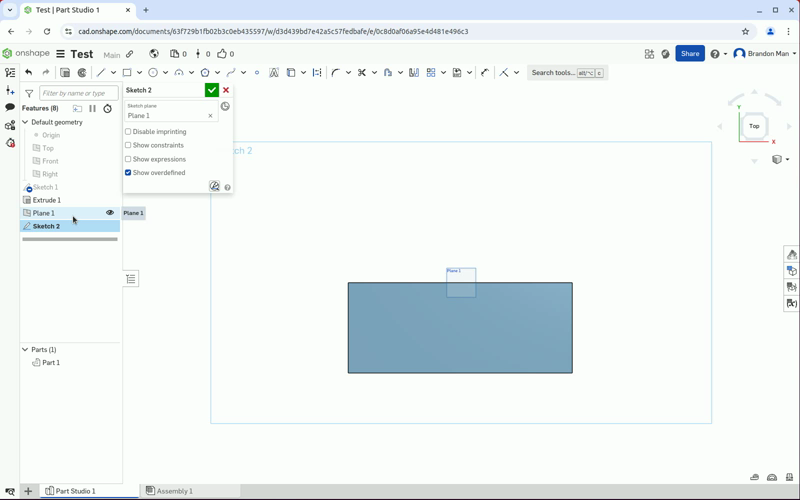
mouse_move(73, 352)
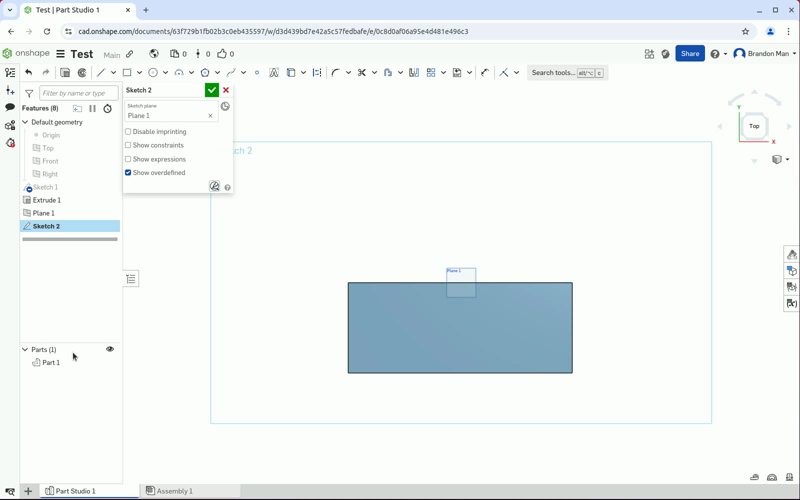
key(y)
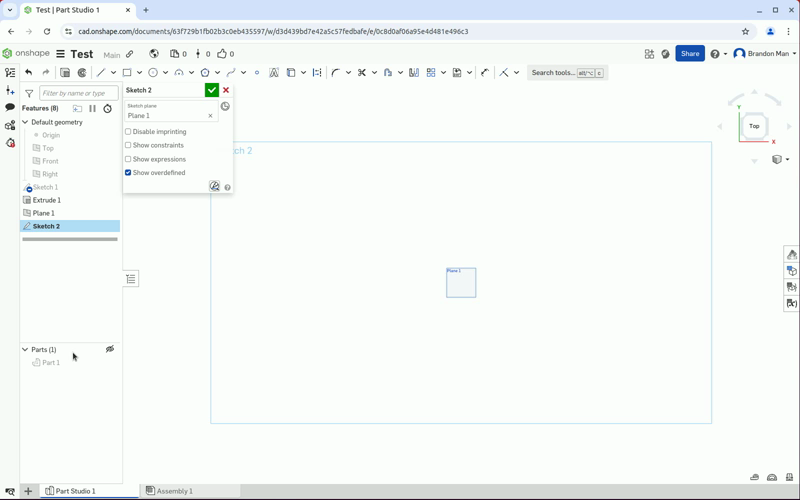
key(a)
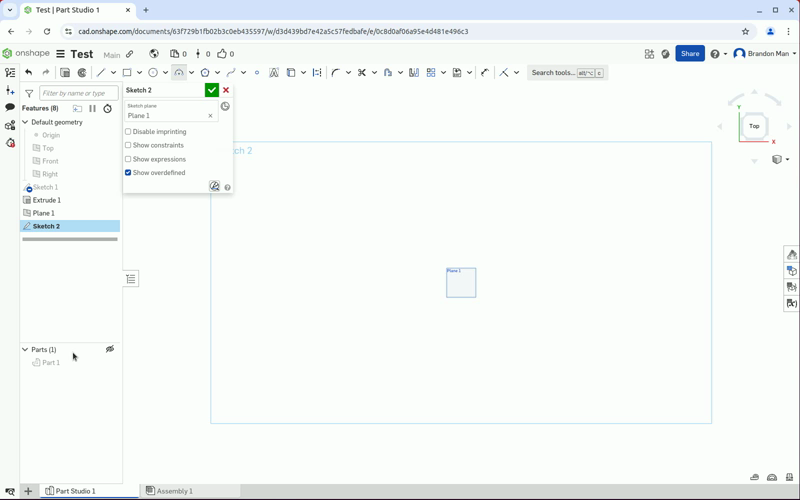
key_down(shift)
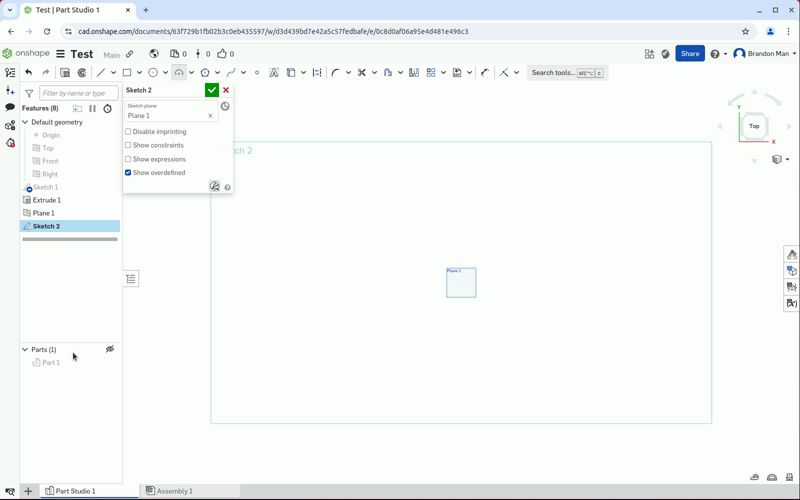
mouse_move(362, 333)
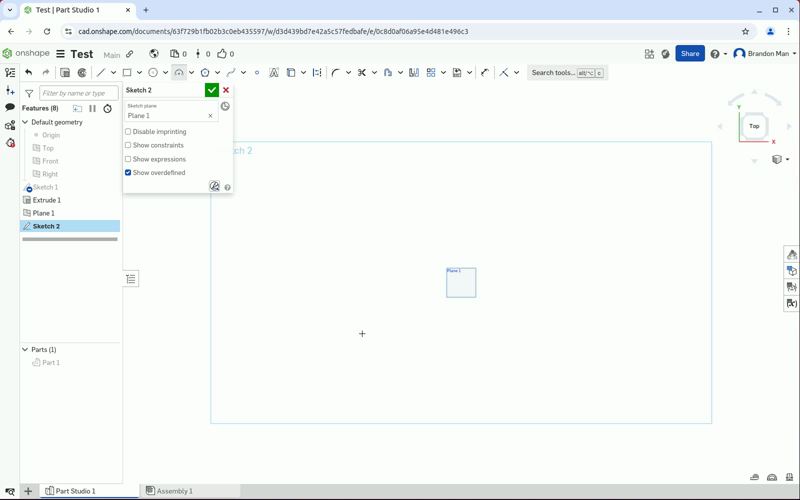
click(362, 333)
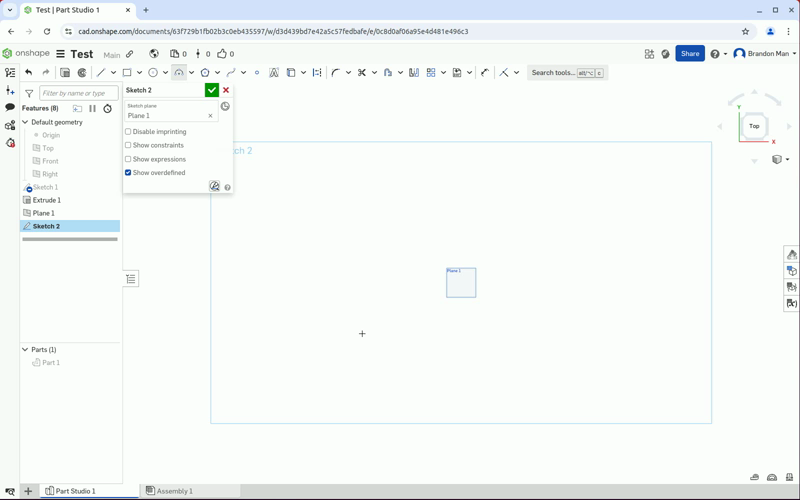
key_up(shift)
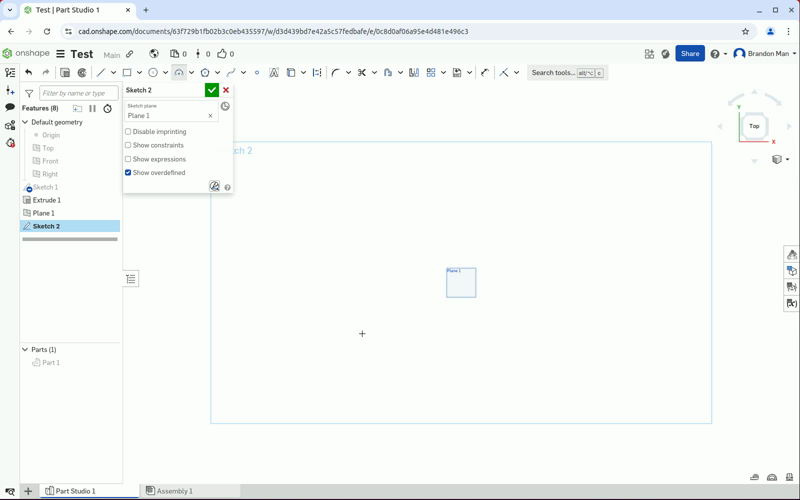
key_down(shift)
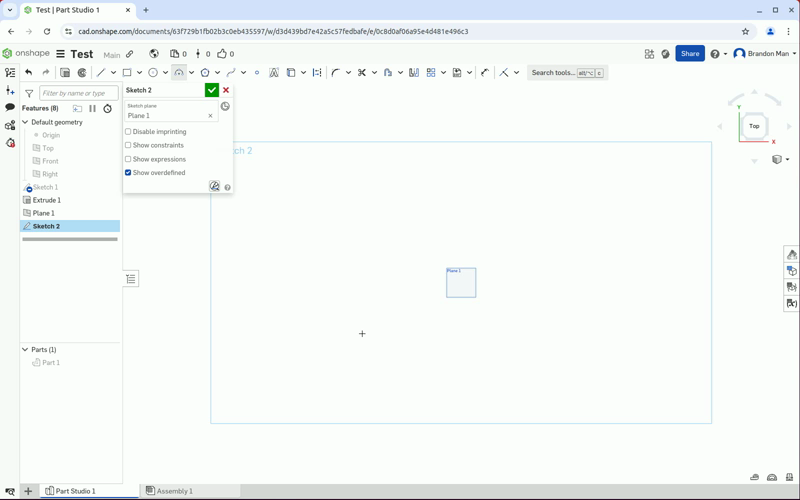
mouse_move(385, 333)
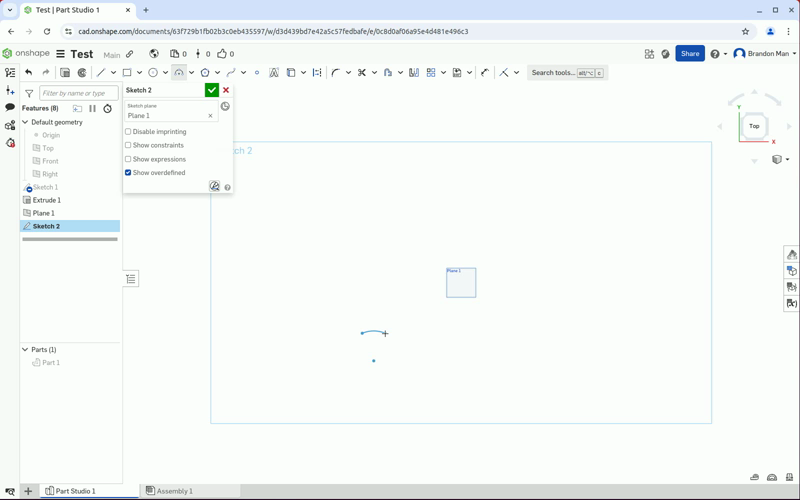
click(385, 333)
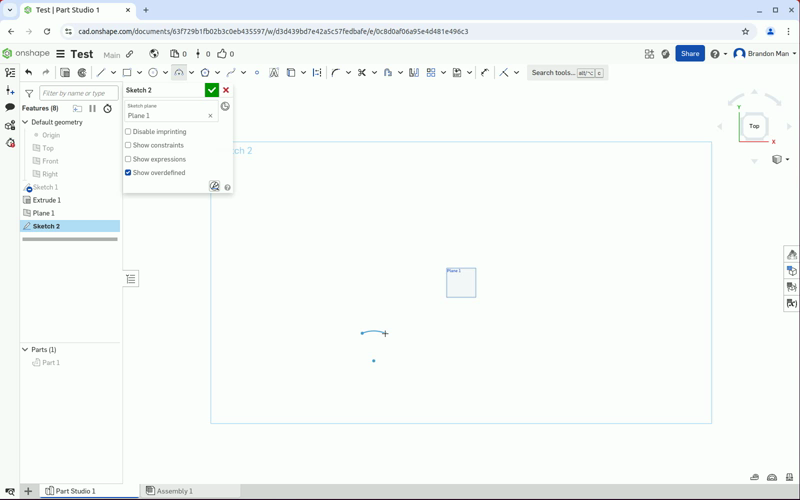
mouse_move(374, 345)
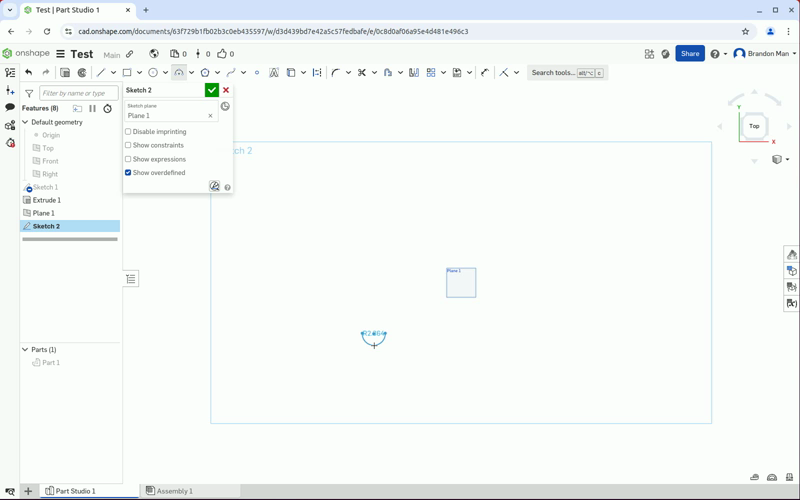
click(374, 345)
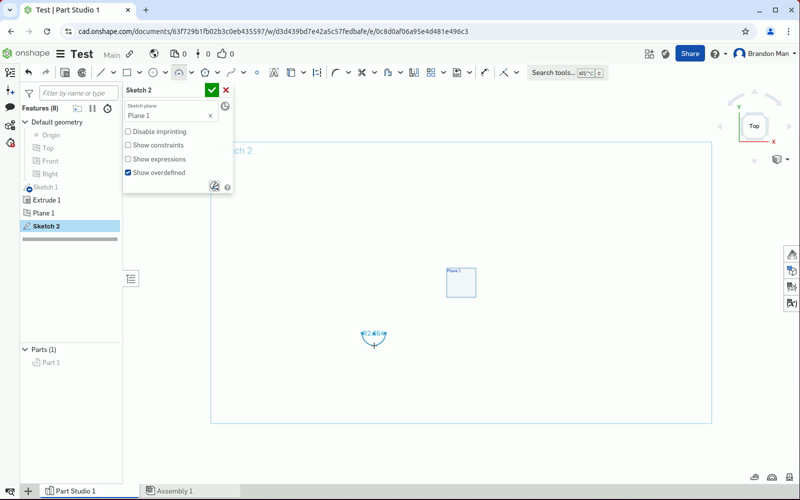
key_up(shift)
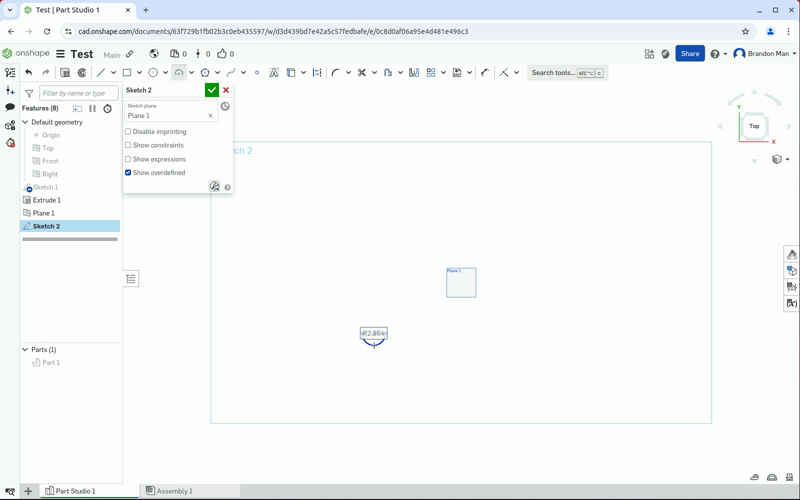
key(esc)
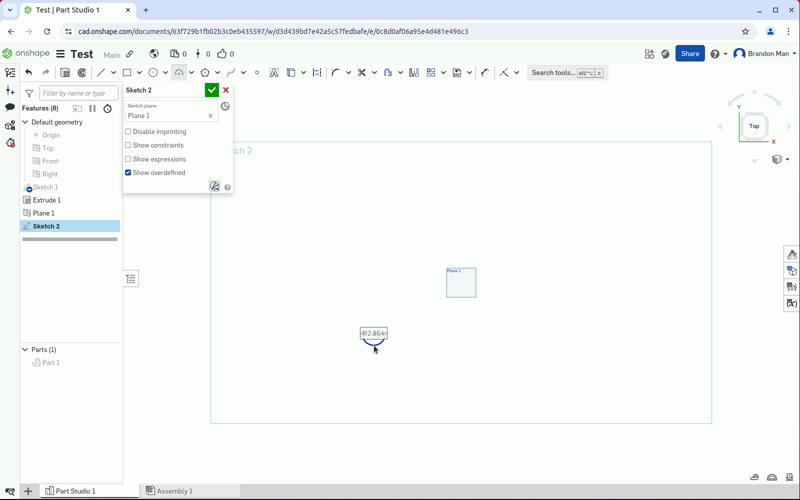
key(l)
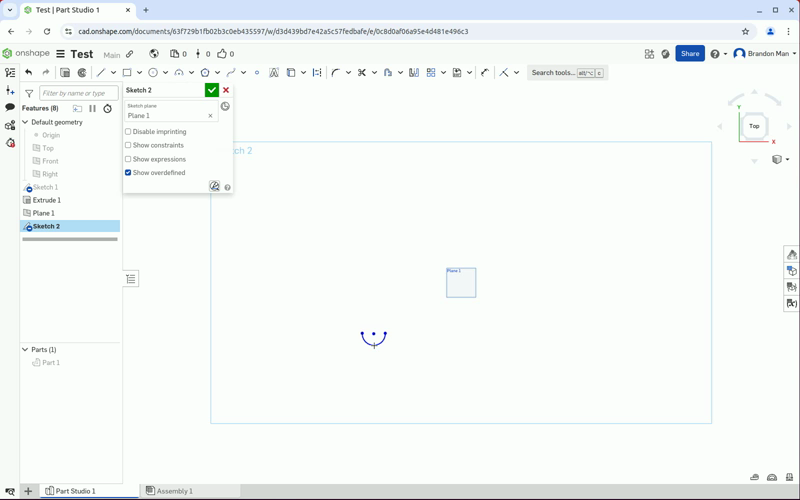
mouse_move(385, 333)
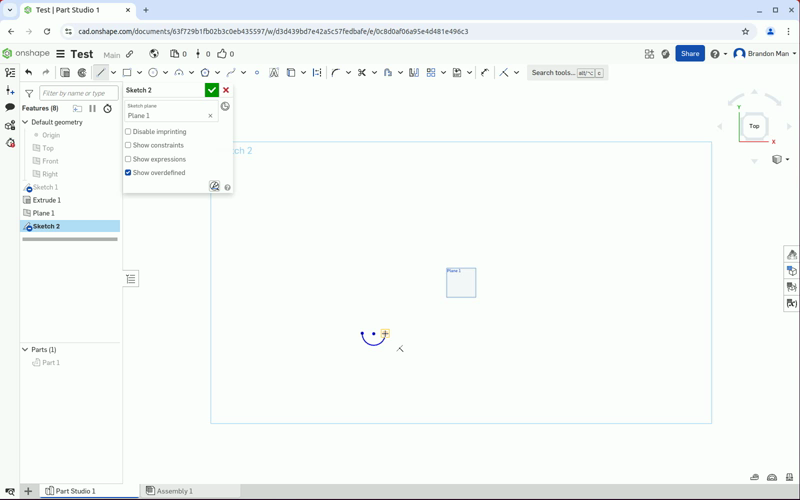
click(385, 333)
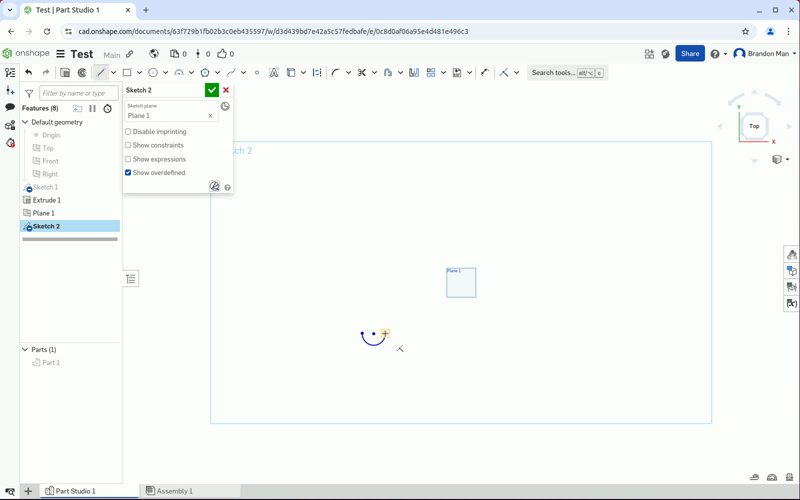
key_down(shift)
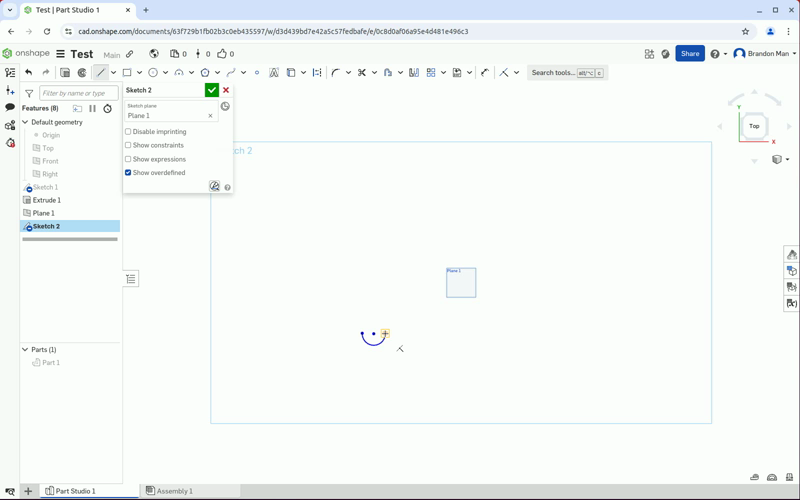
mouse_move(415, 333)
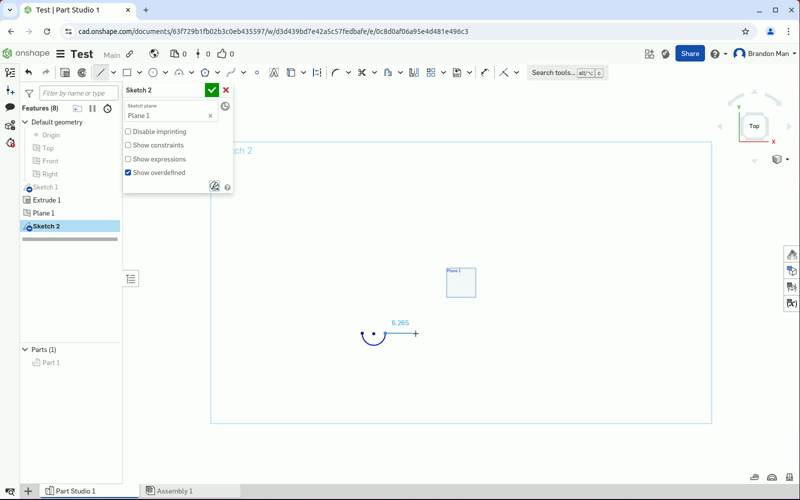
mouse_move(385, 321)
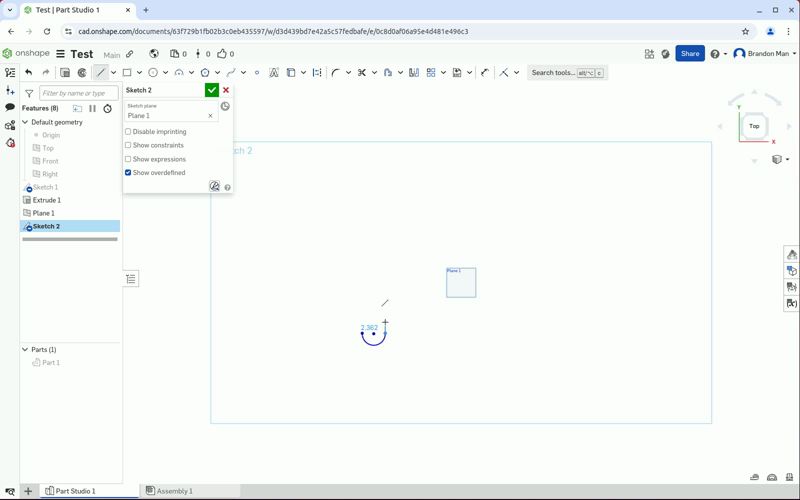
click(385, 321)
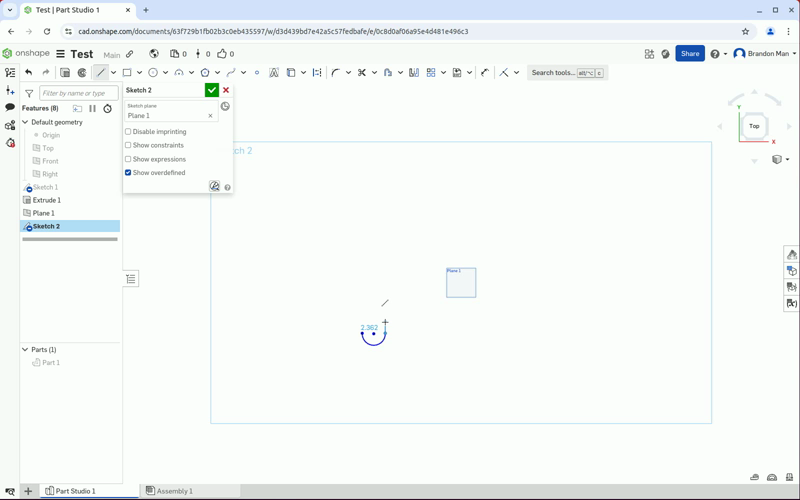
key_up(shift)
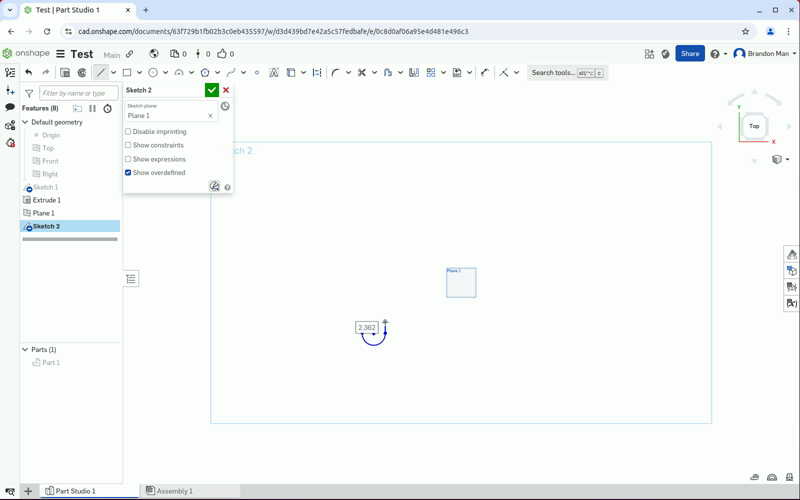
key(esc)
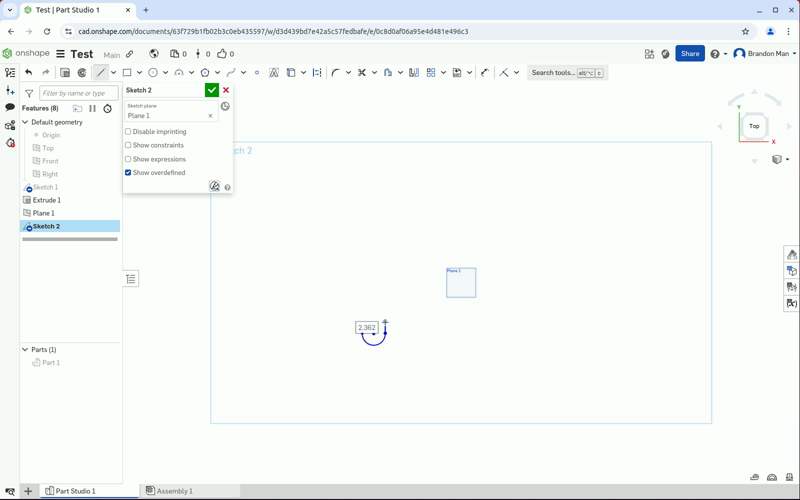
key(a)
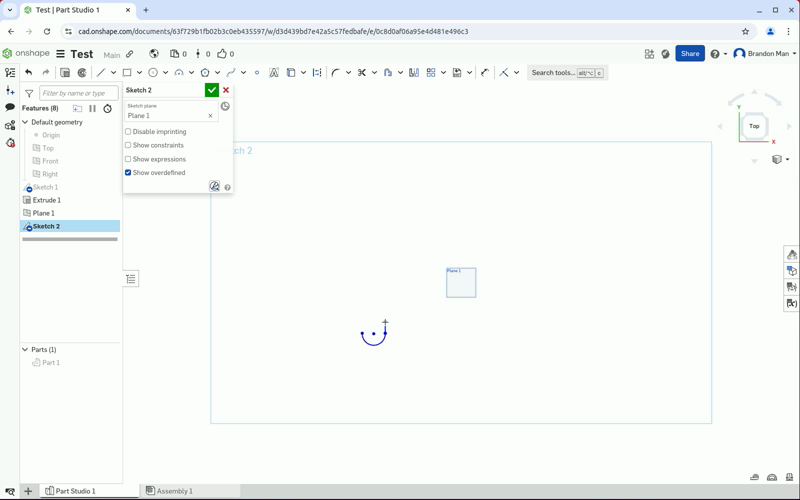
mouse_move(385, 321)
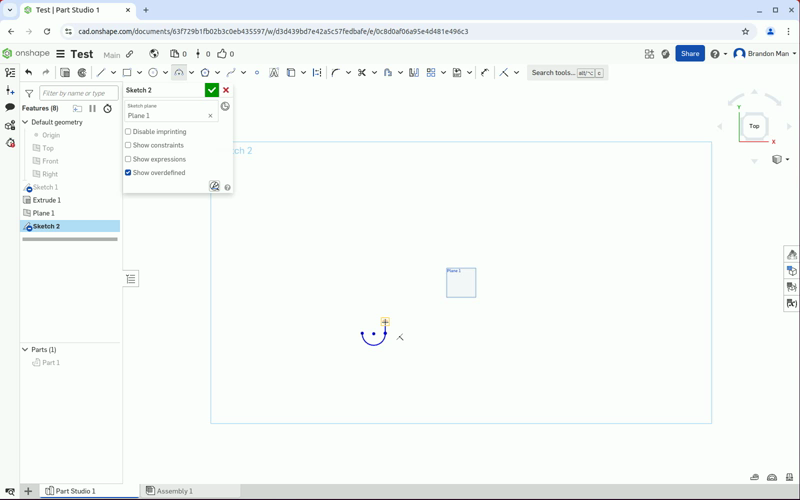
click(385, 321)
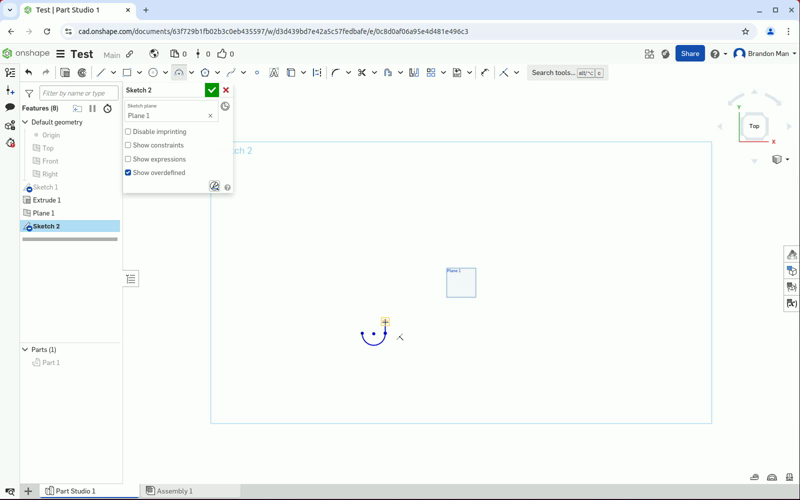
key_down(shift)
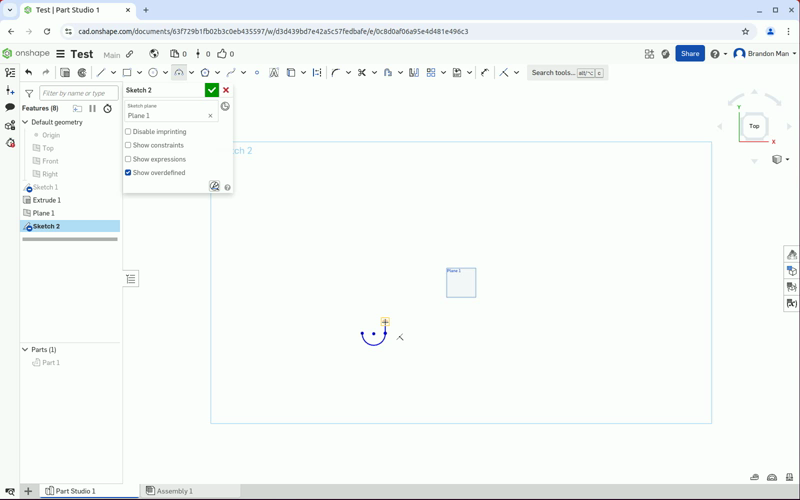
mouse_move(362, 321)
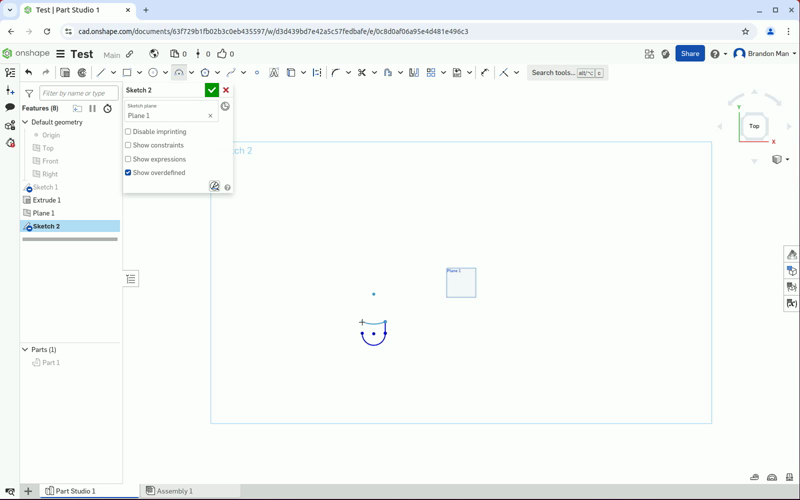
click(362, 321)
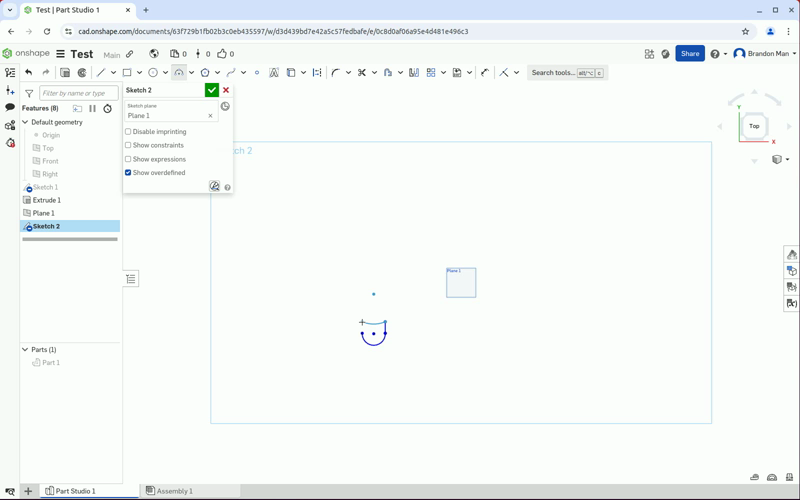
mouse_move(374, 310)
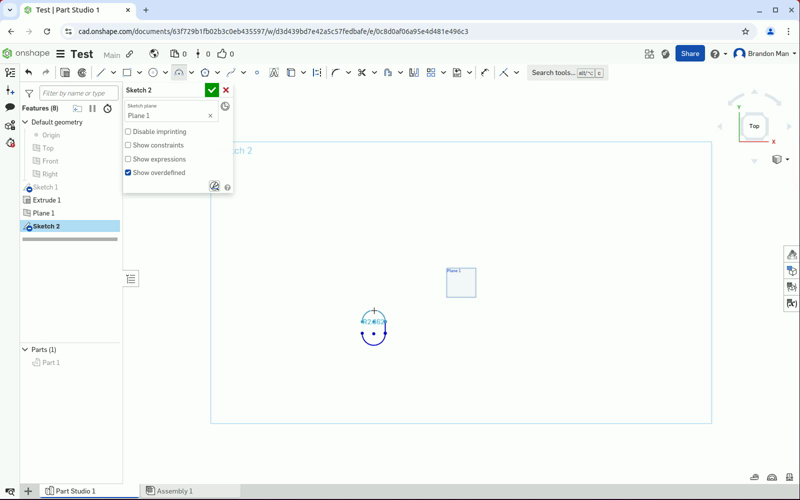
click(374, 310)
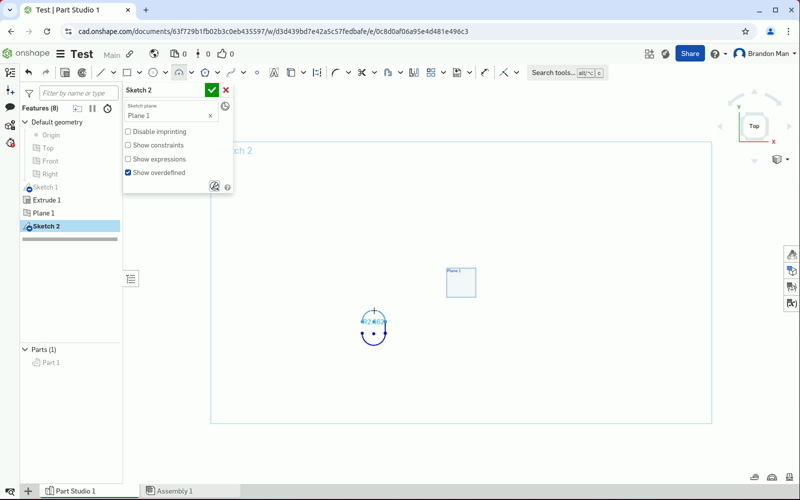
key_up(shift)
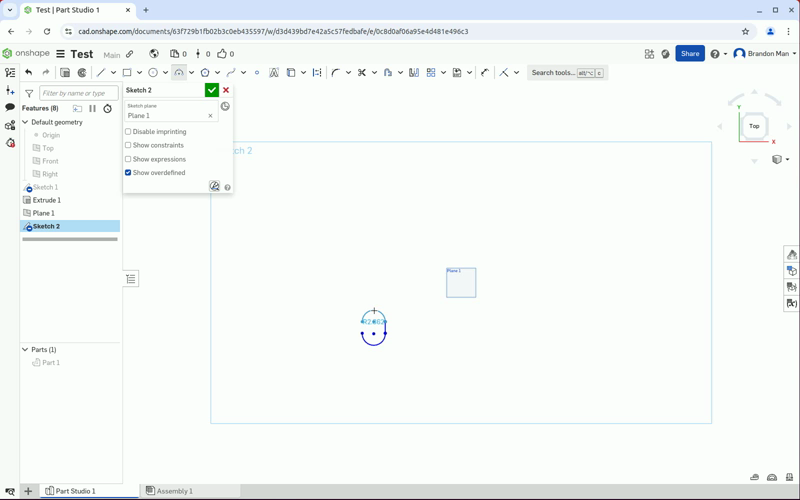
key(esc)
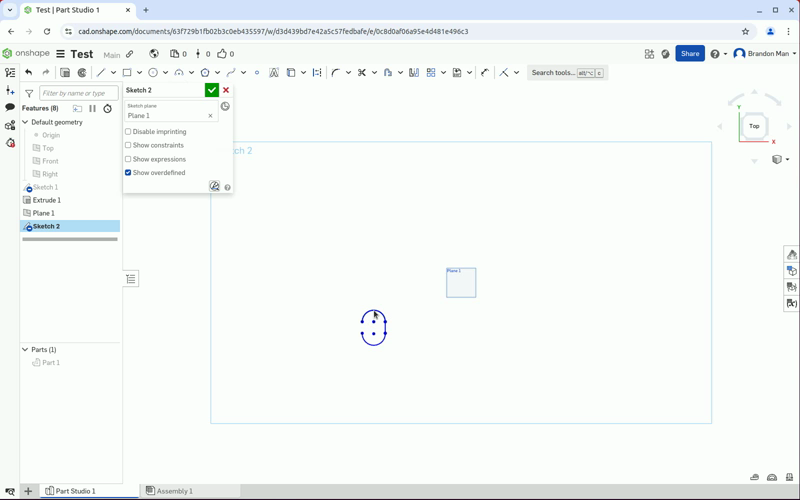
key(l)
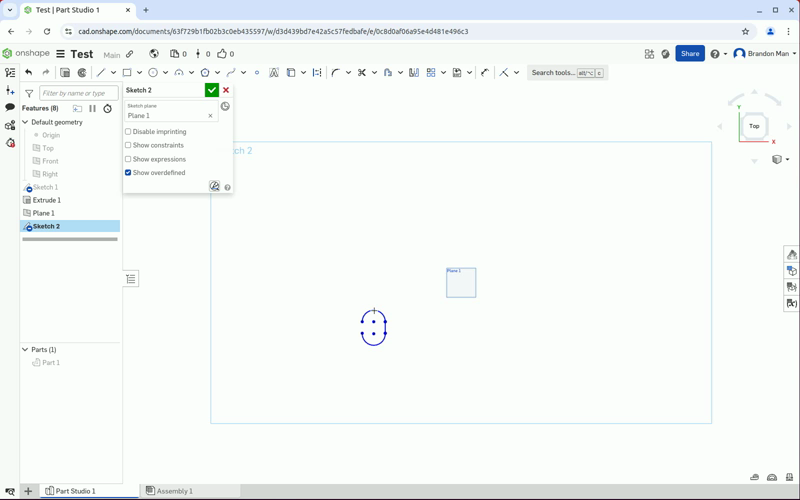
mouse_move(362, 321)
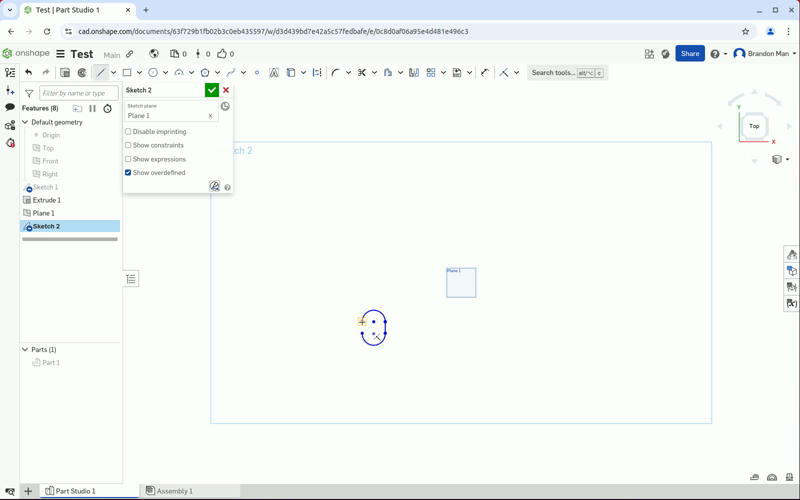
click(362, 321)
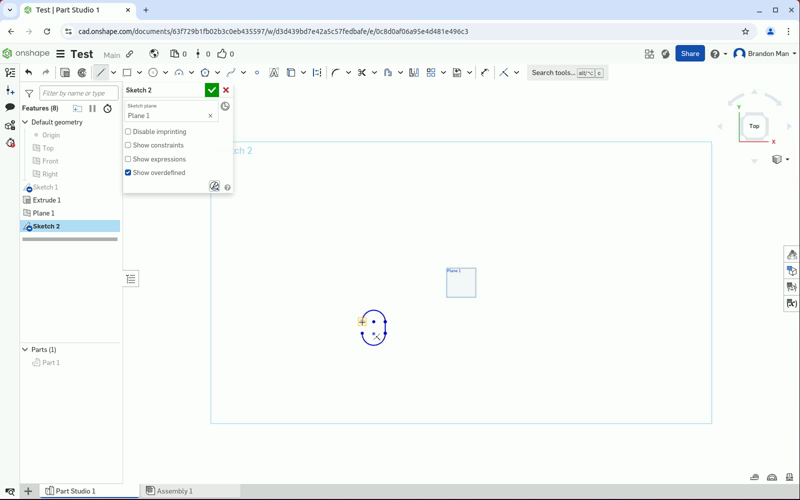
mouse_move(392, 321)
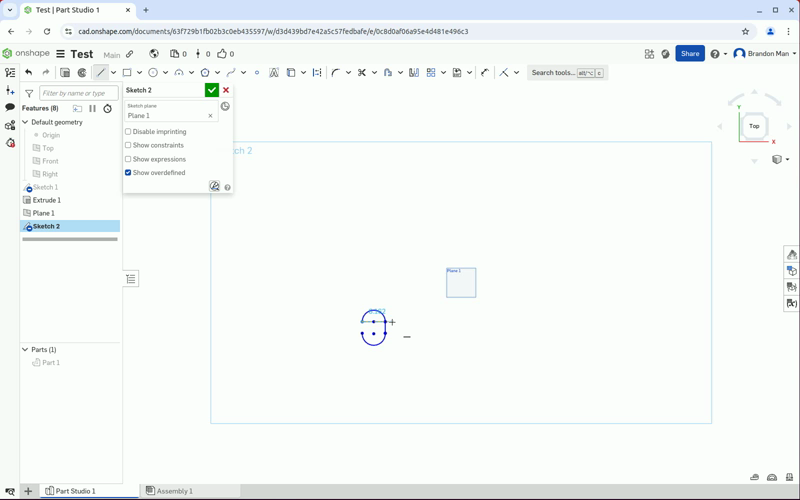
key_down(shift)
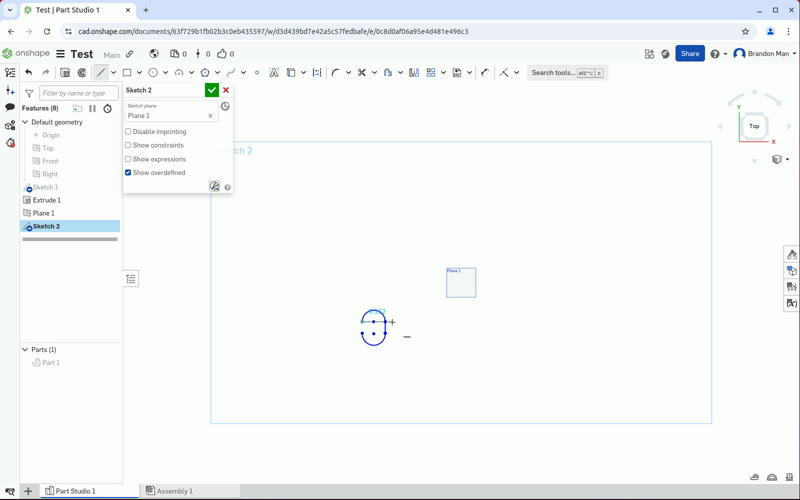
mouse_move(362, 333)
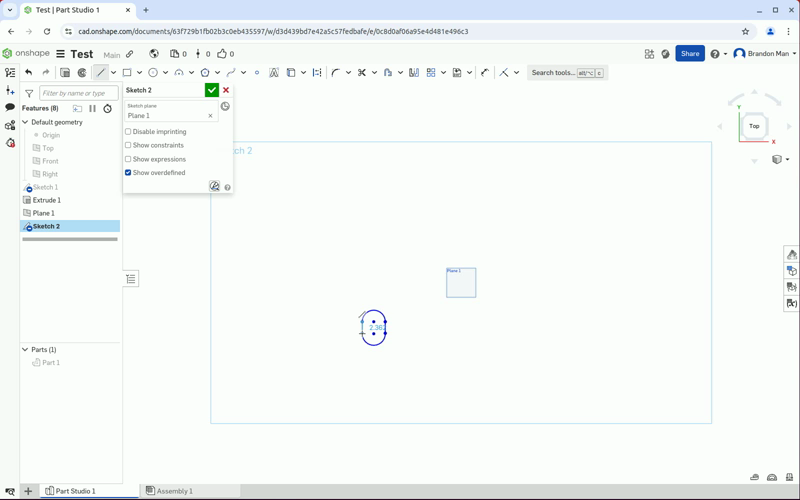
key_up(shift)
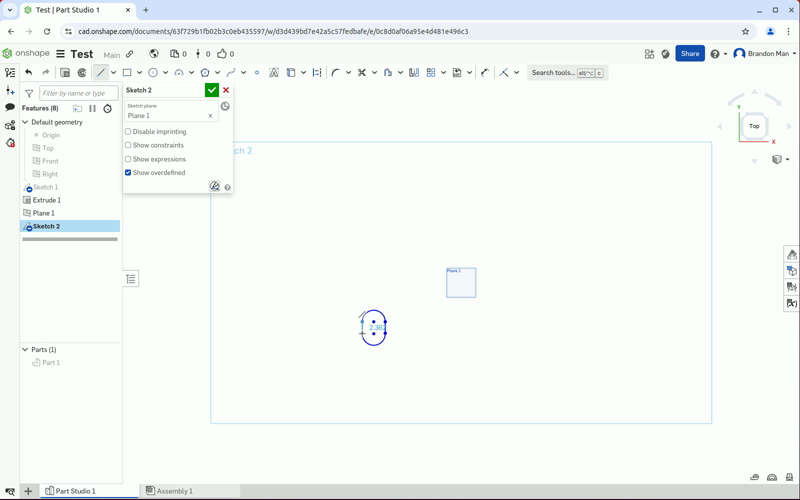
click(362, 333)
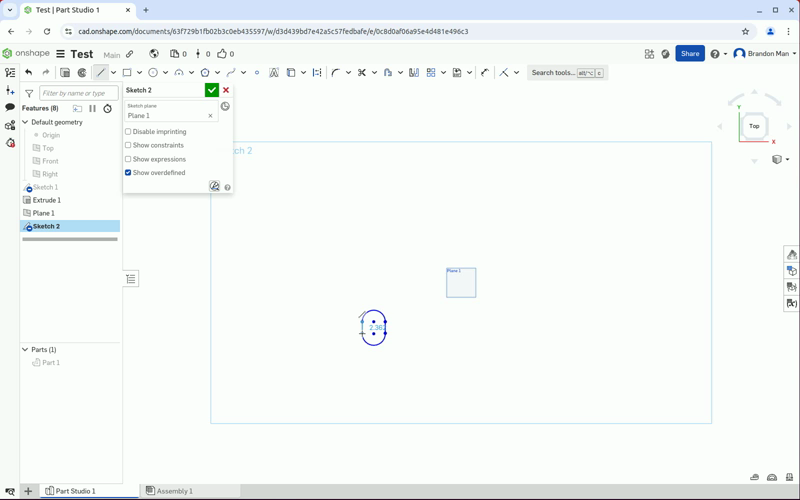
key(esc)
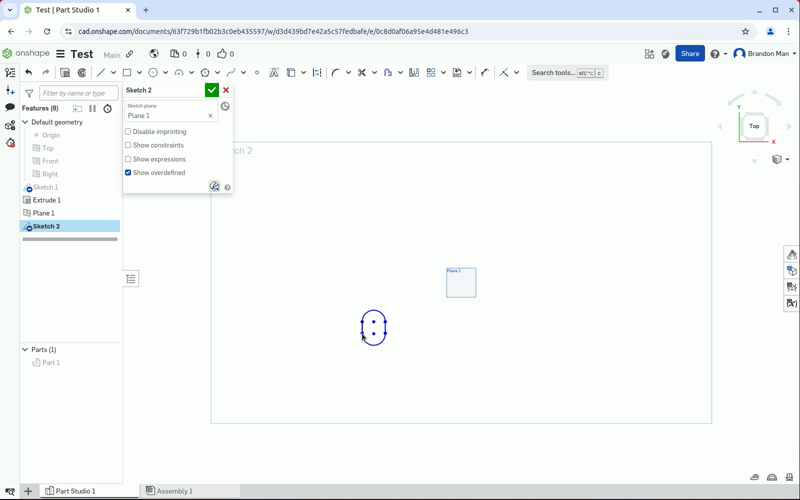
mouse_move(369, 329)
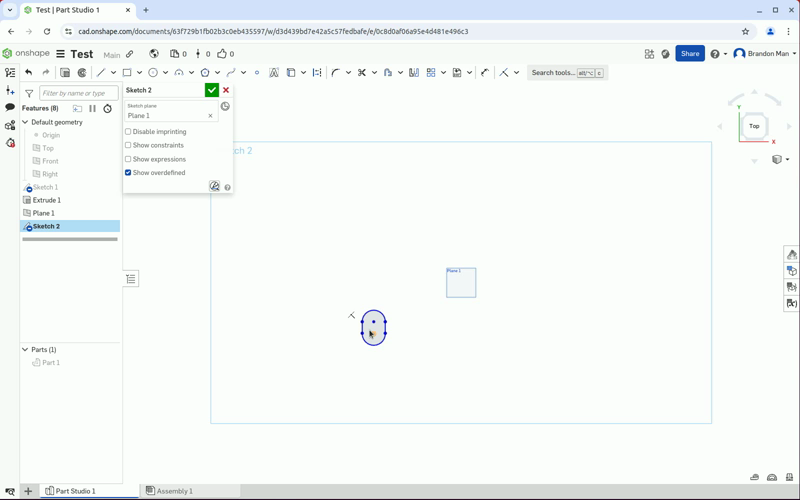
scroll(6)
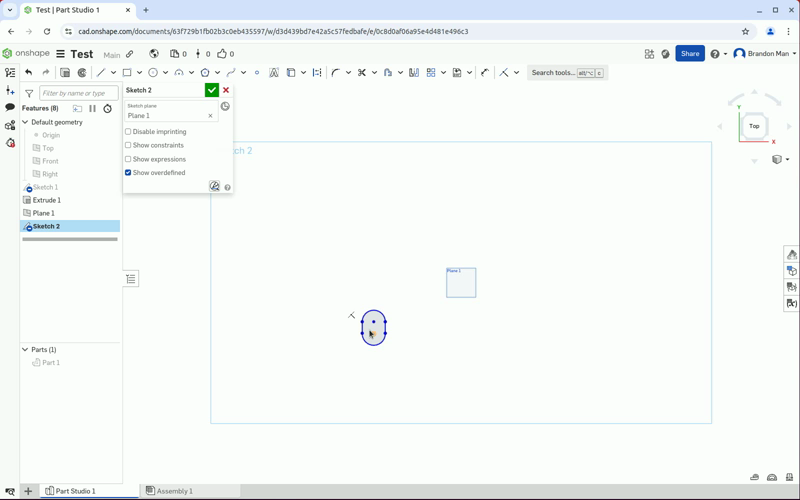
scroll(6)
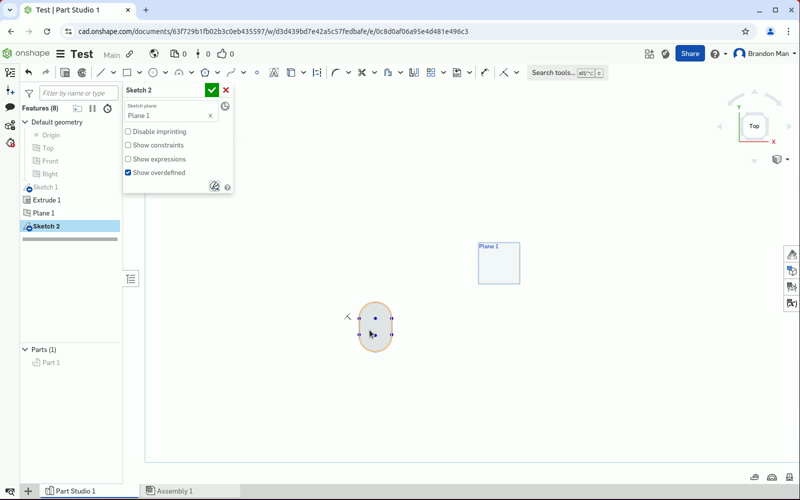
scroll(6)
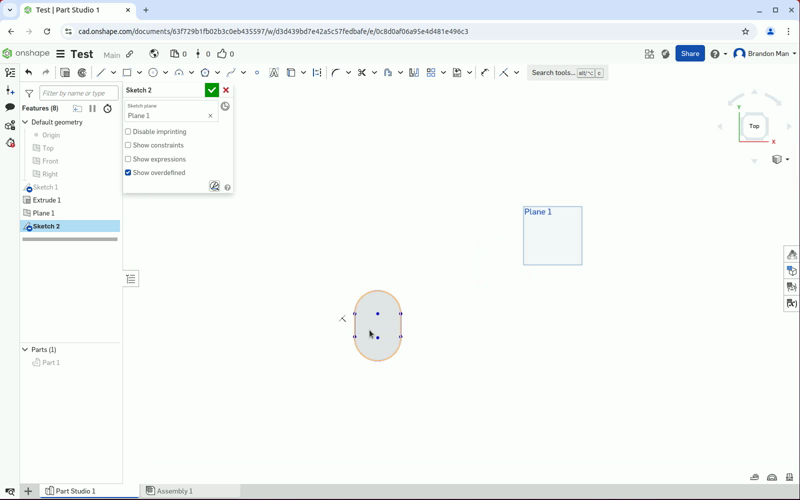
scroll(6)
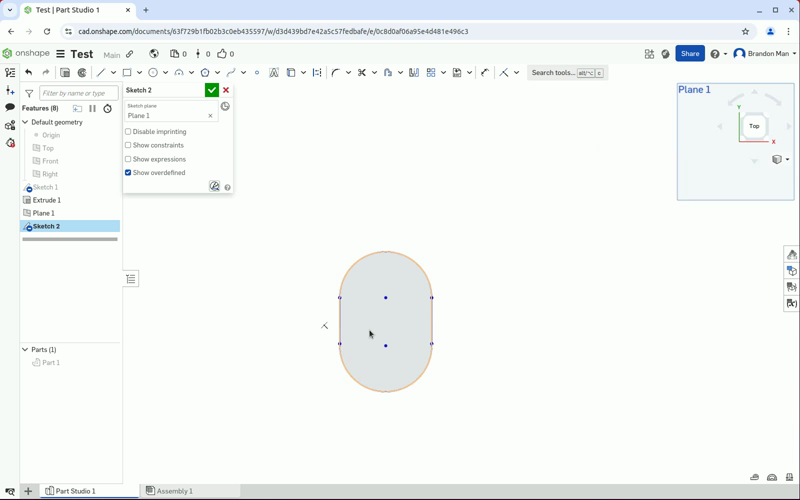
scroll(6)
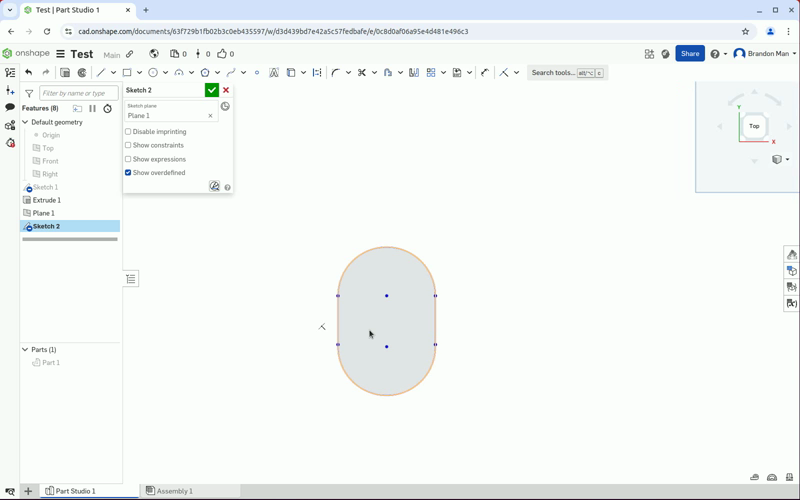
scroll(6)
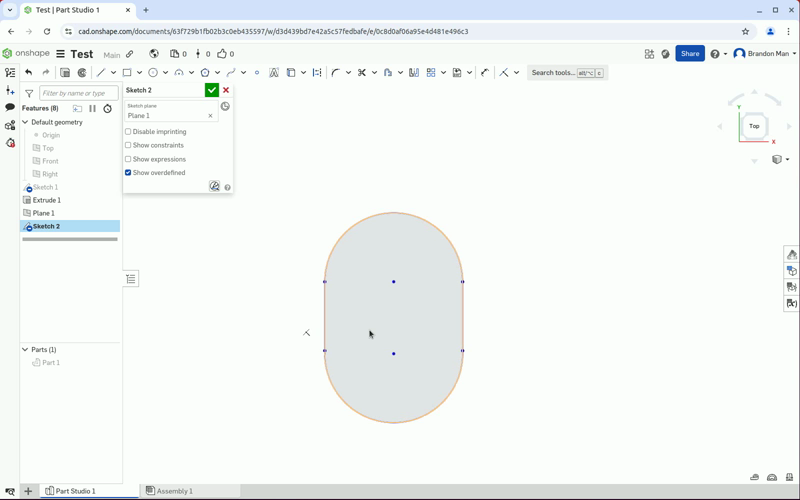
scroll(6)
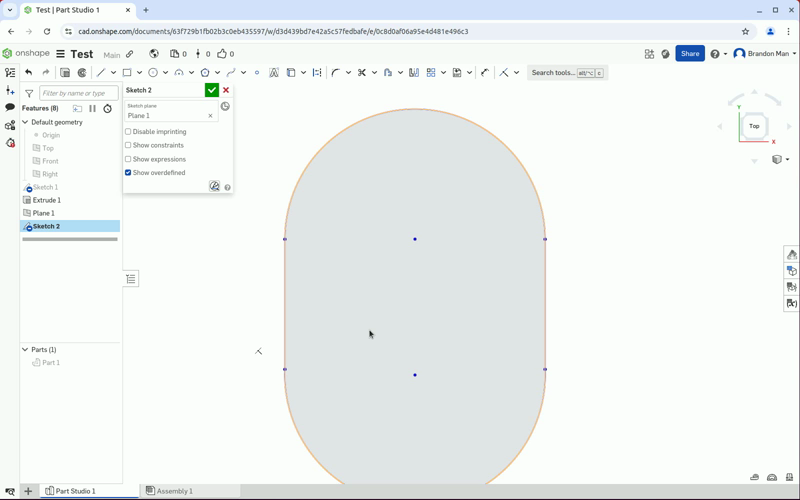
click(369, 329)
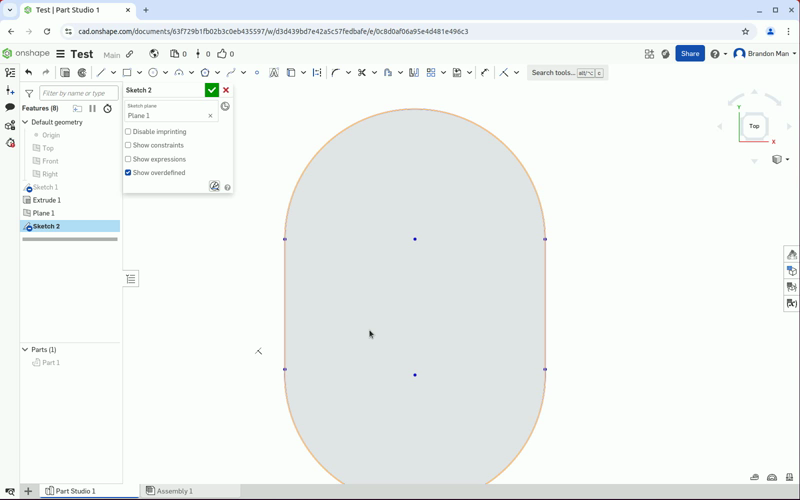
scroll(-6)
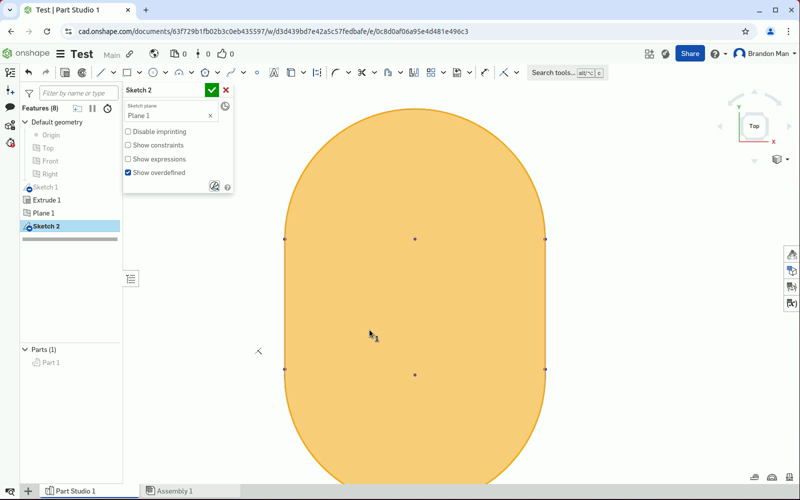
scroll(-6)
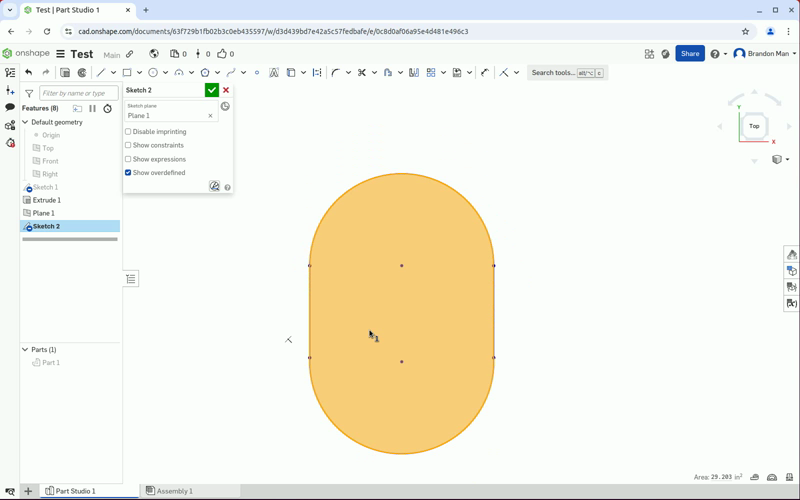
scroll(-6)
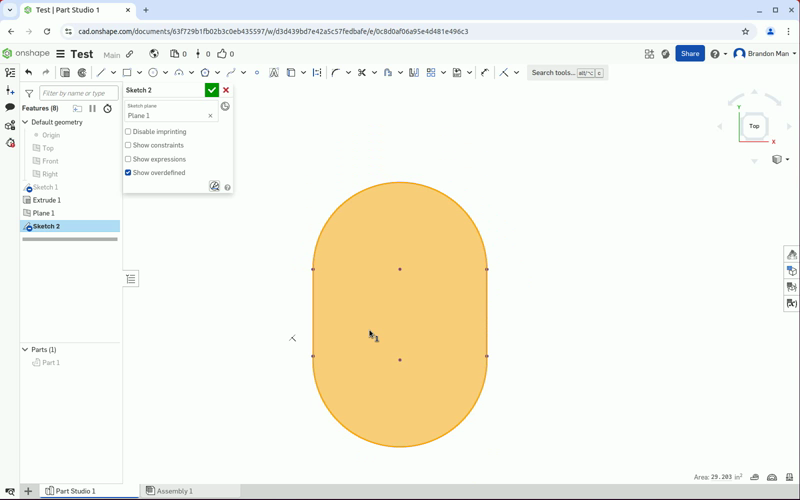
scroll(-6)
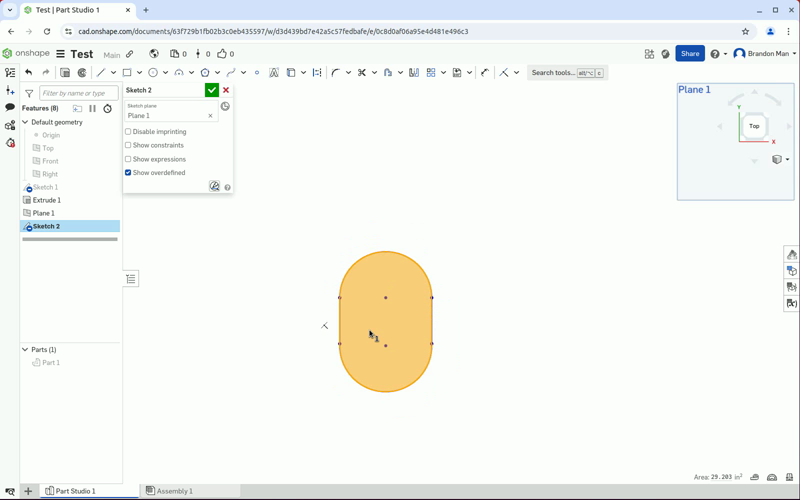
scroll(-6)
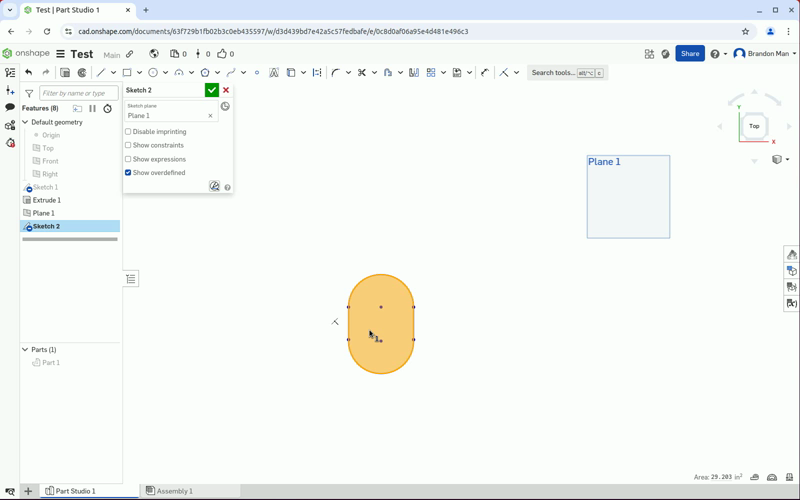
scroll(-6)
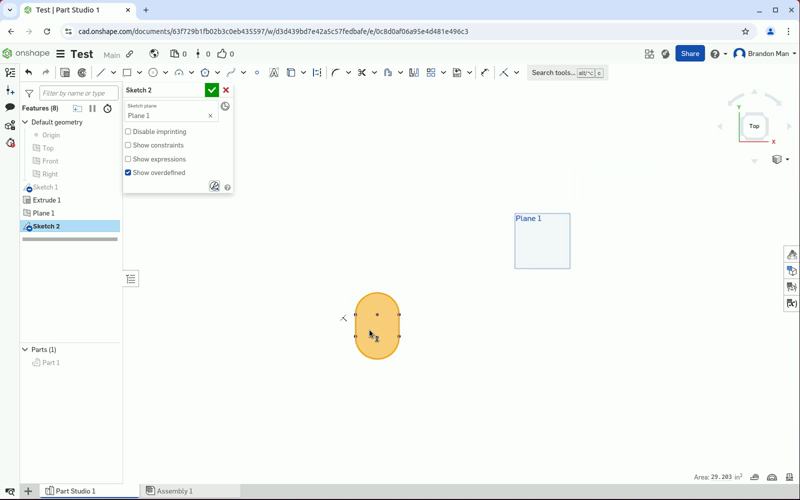
scroll(-6)
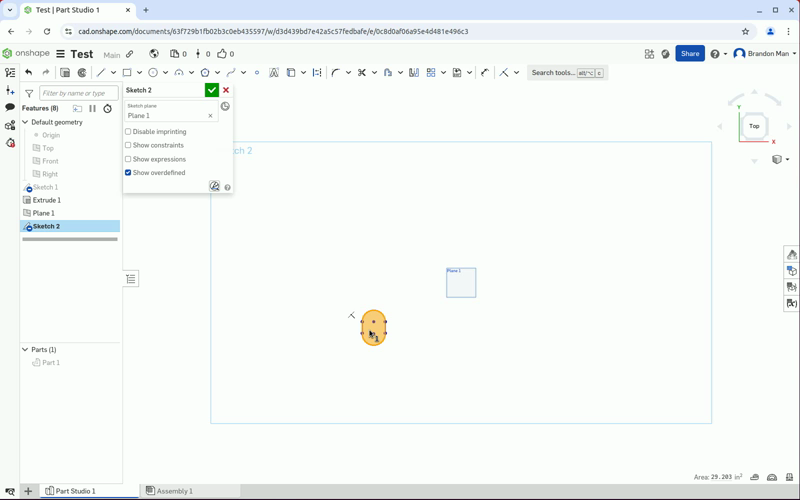
mouse_move(73, 352)
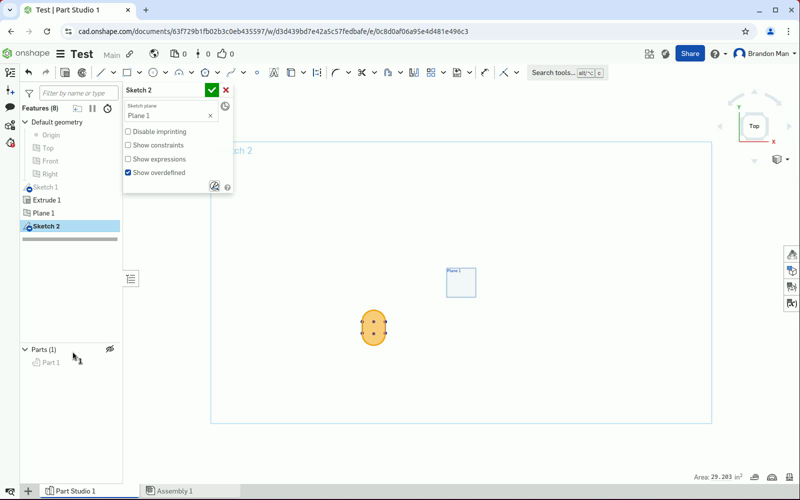
key(shift+y)
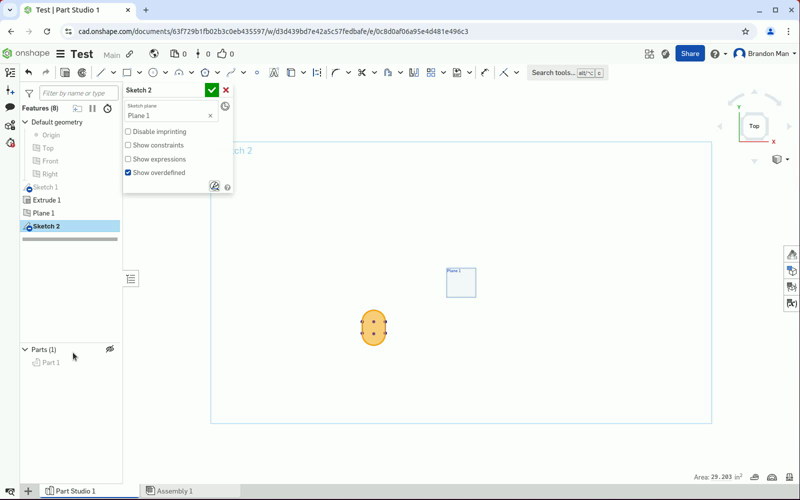
key(shift+e)
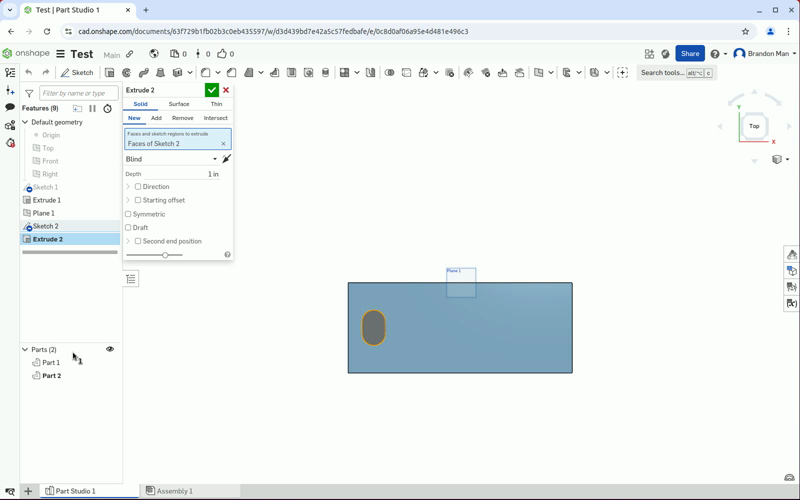
mouse_move(143, 106)
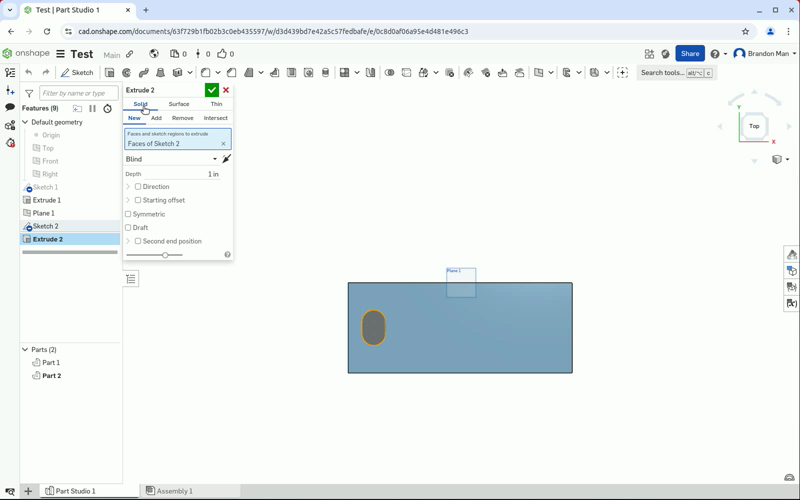
click(143, 106)
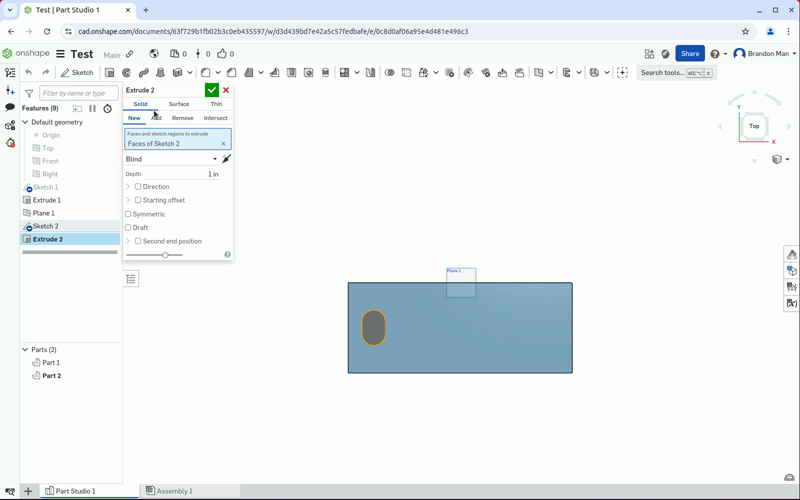
mouse_move(186, 120)
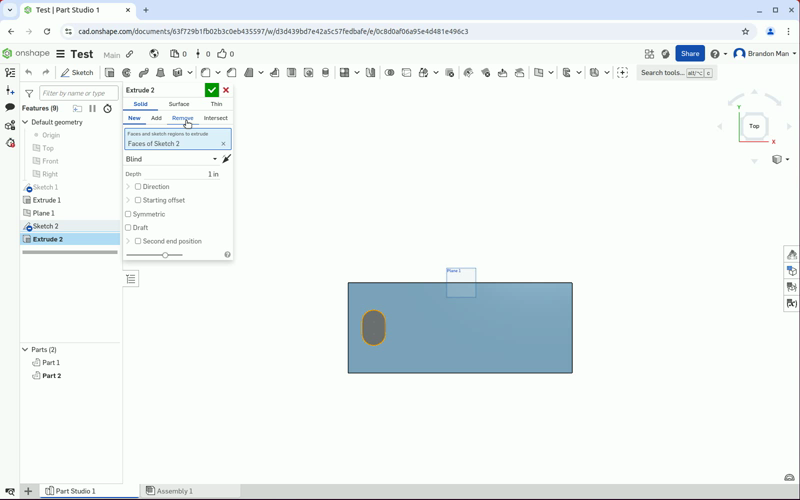
click(186, 120)
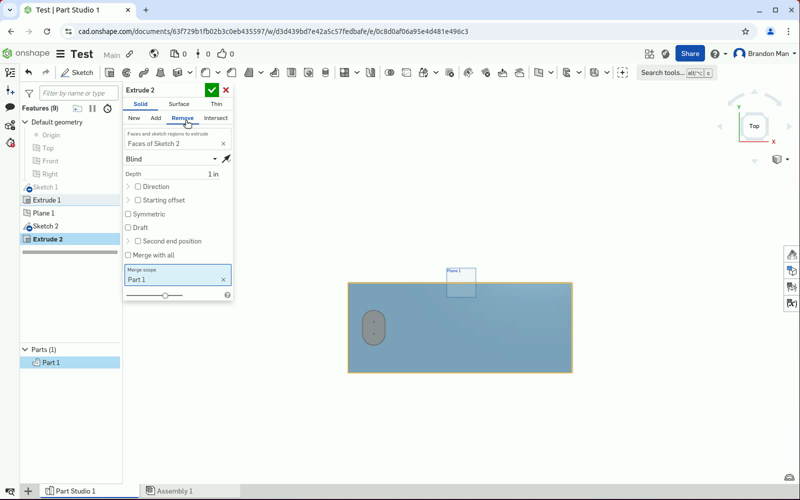
key(tab, 4)
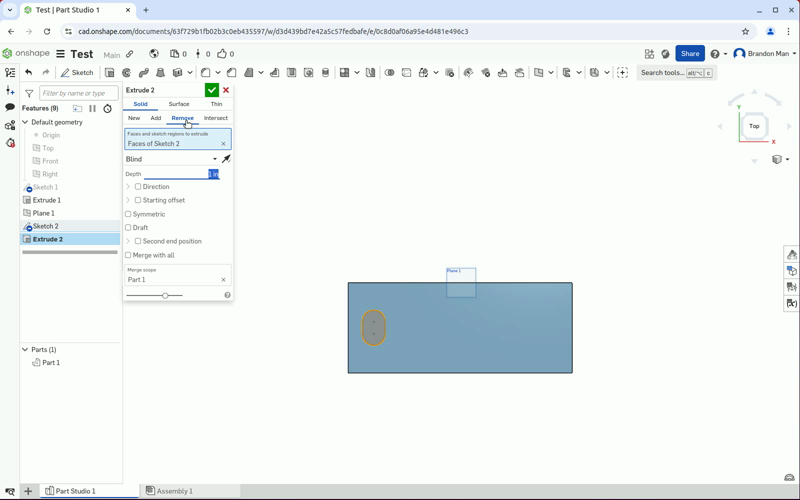
text(9.147)
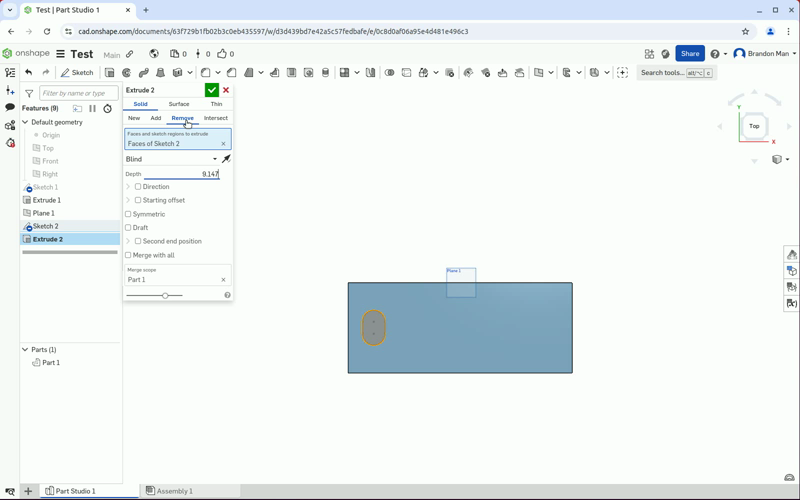
key(tab, 6)
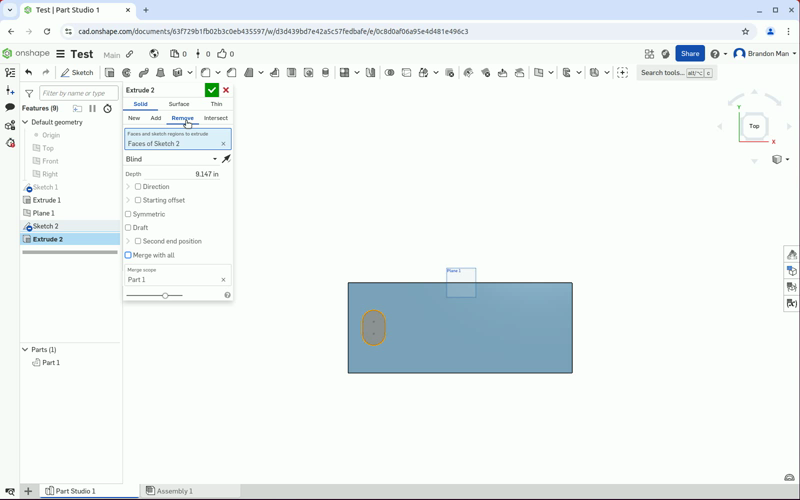
key(space)
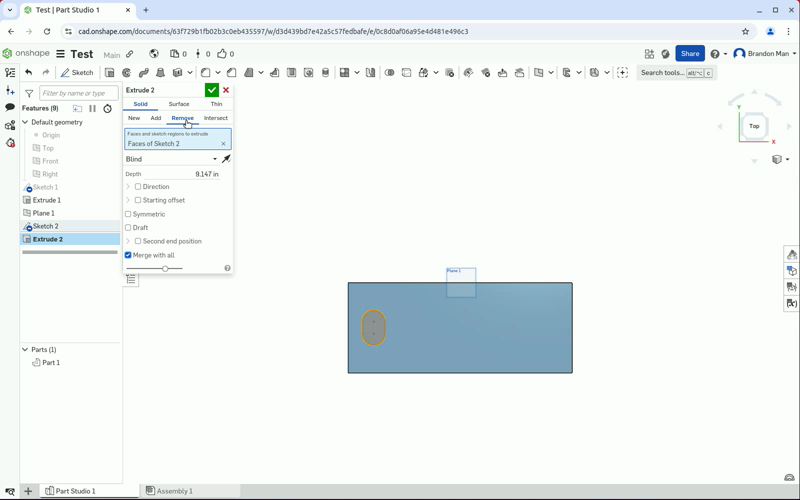
key(enter)
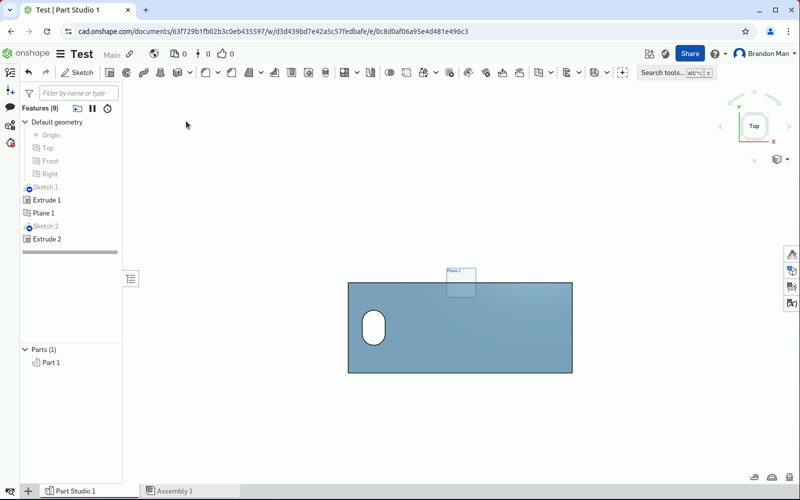
key(shift+h)
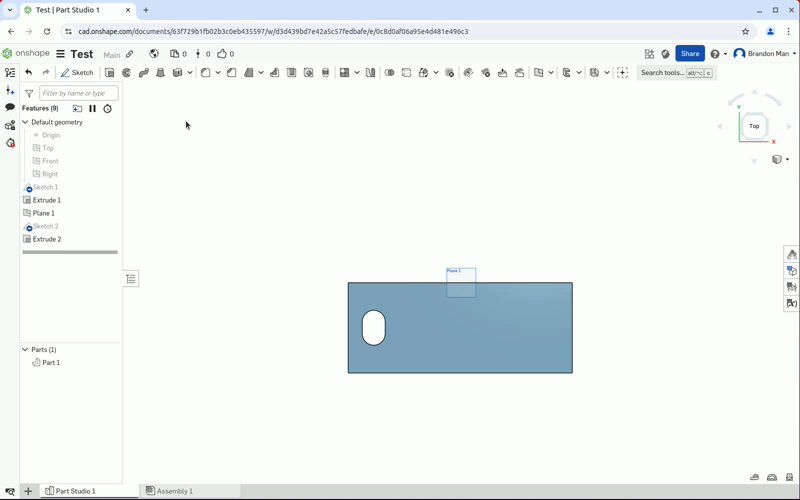
key(shift+h)
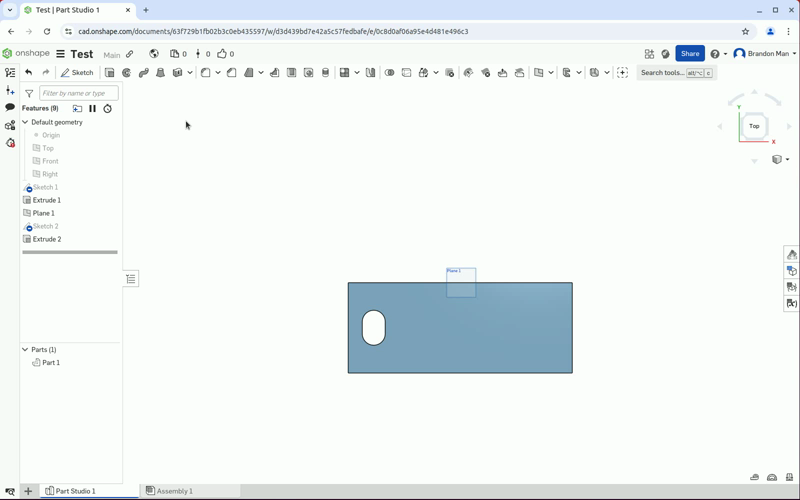
mouse_move(73, 189)
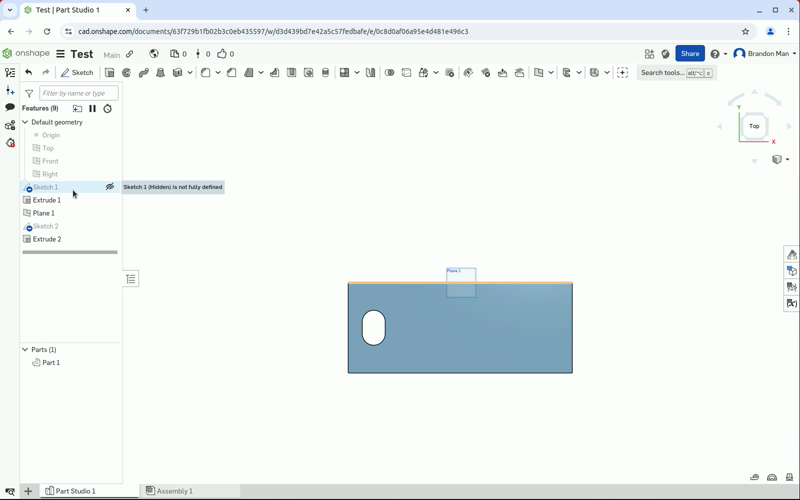
click(73, 189)
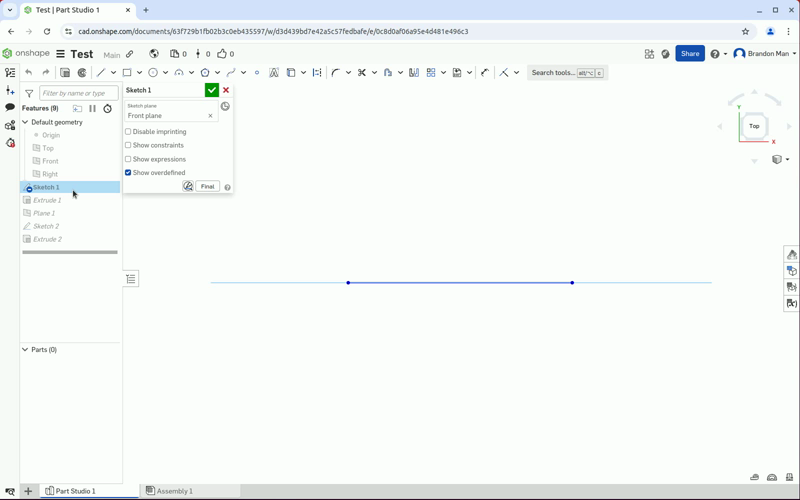
mouse_move(229, 92)
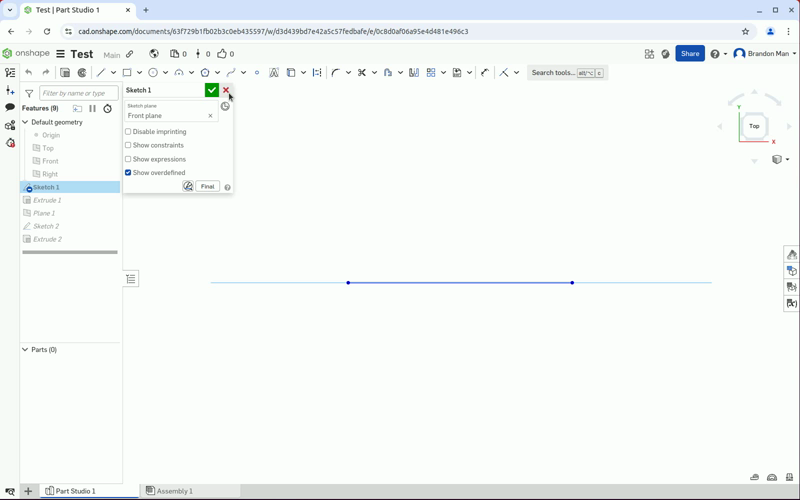
click(229, 92)
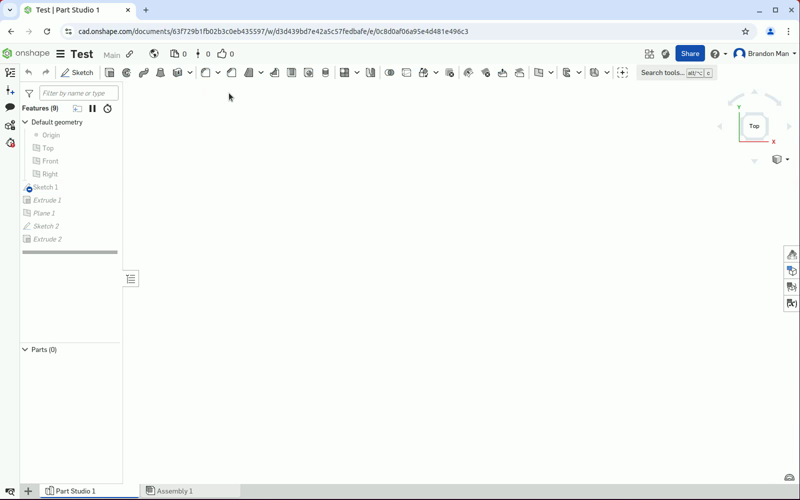
key(shift+s)
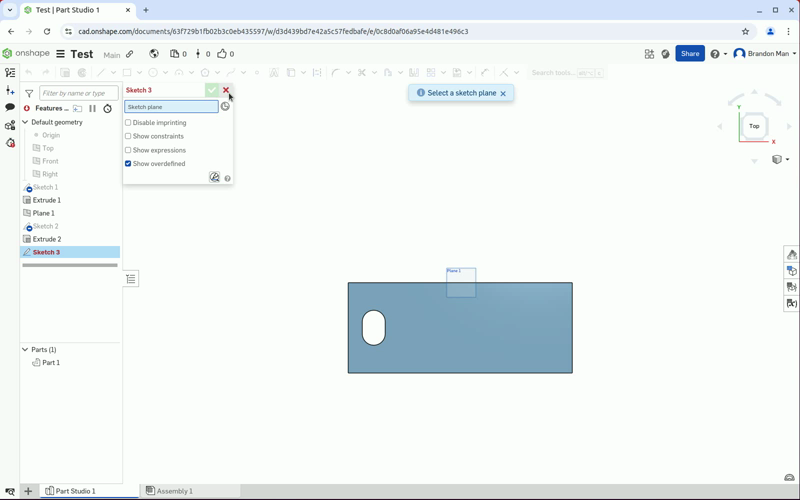
mouse_move(73, 215)
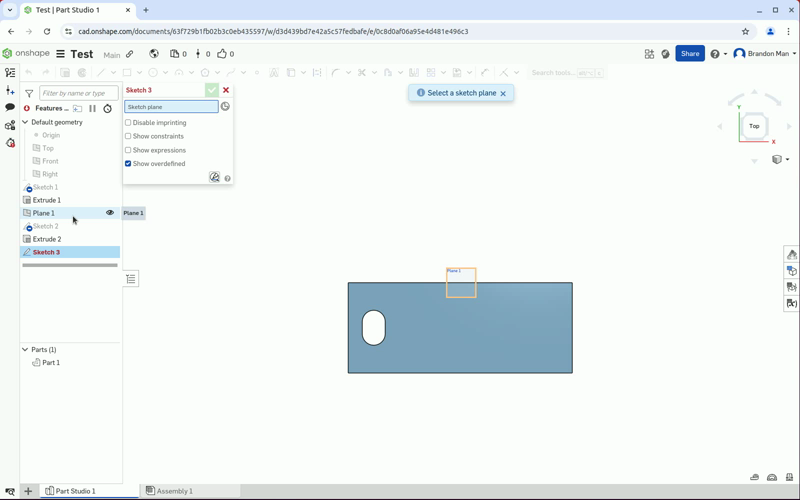
click(73, 215)
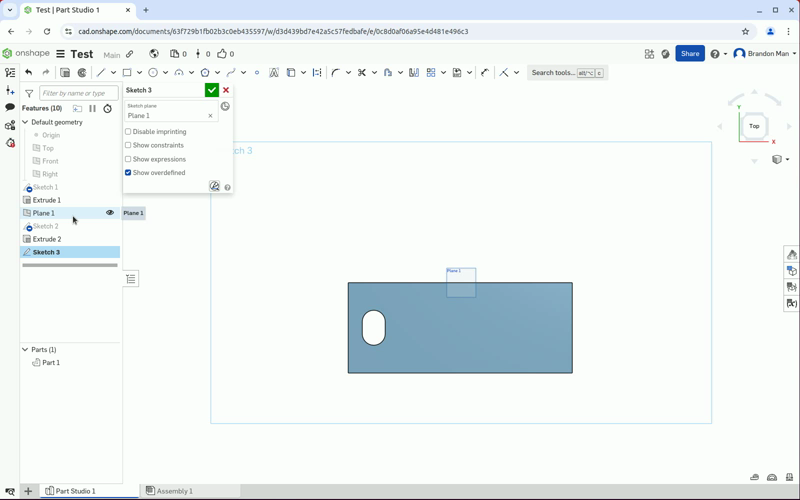
mouse_move(73, 352)
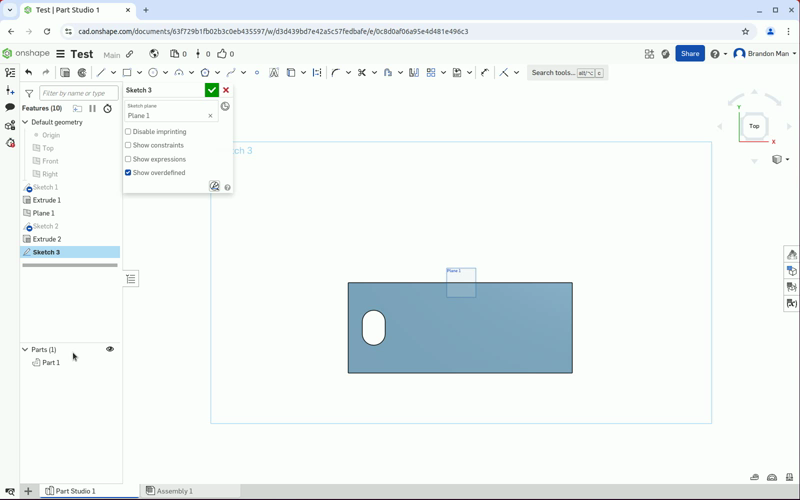
key(y)
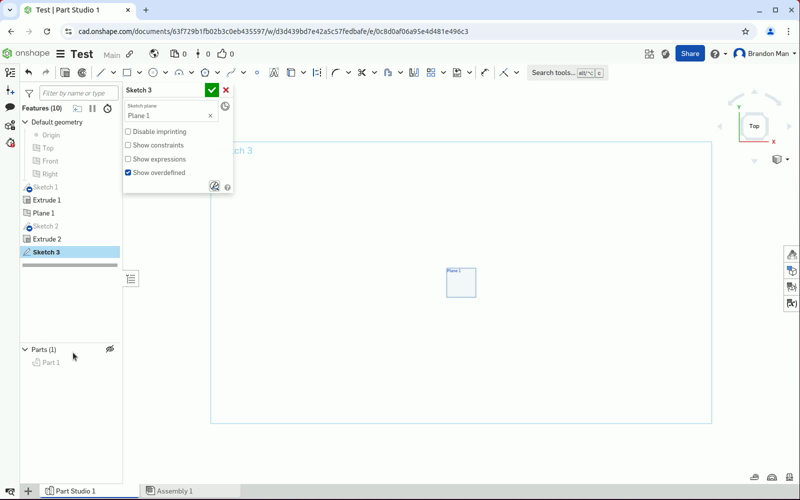
key(a)
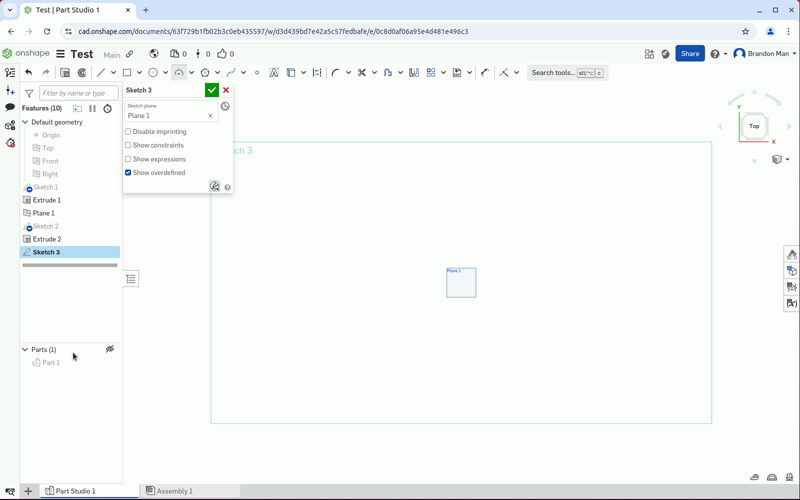
key_down(shift)
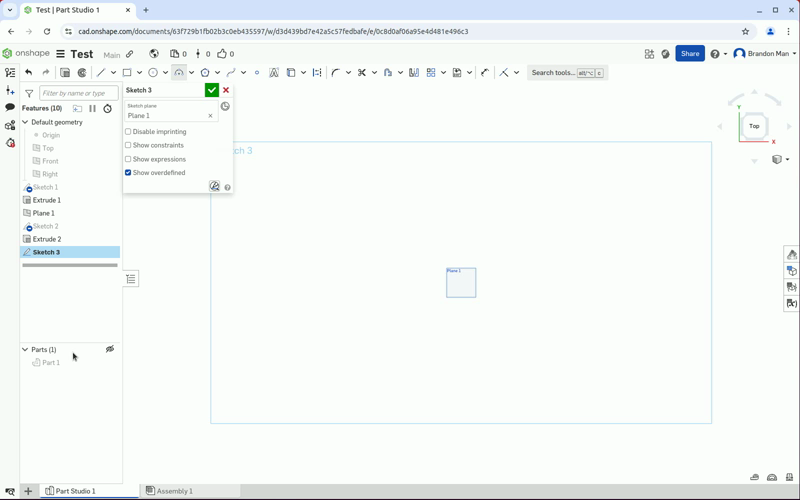
mouse_move(537, 333)
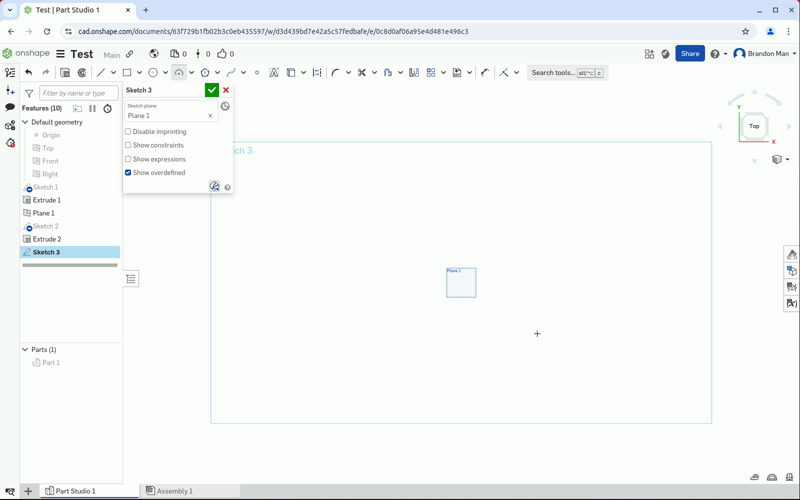
click(537, 333)
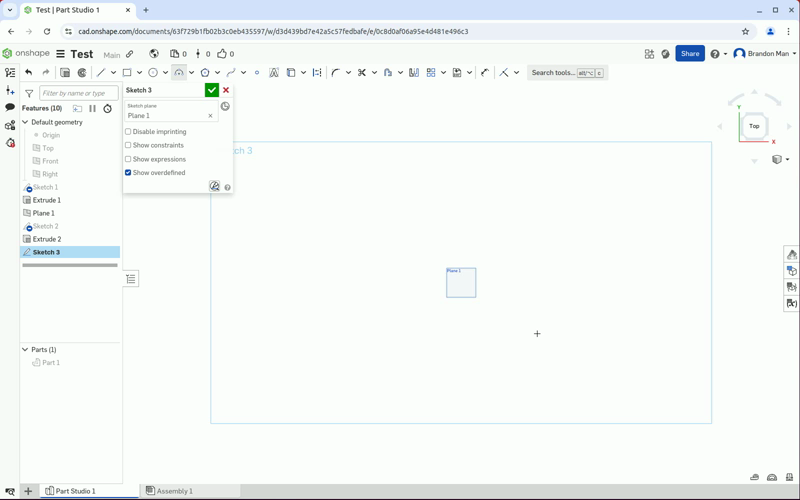
key_up(shift)
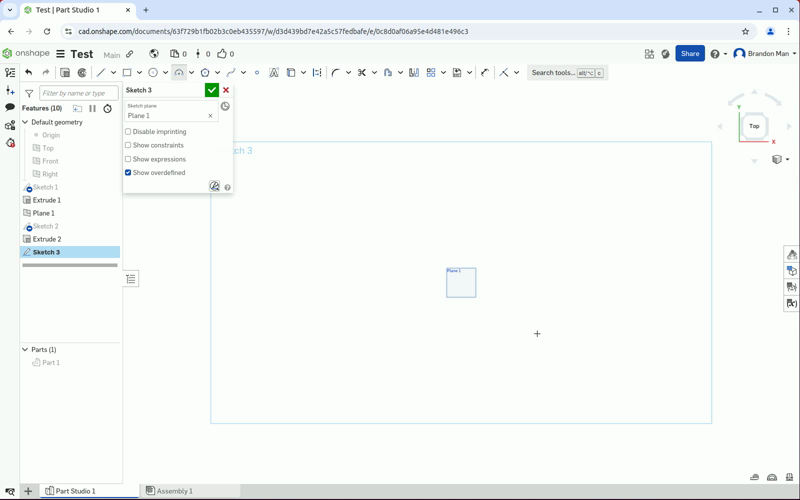
key_down(shift)
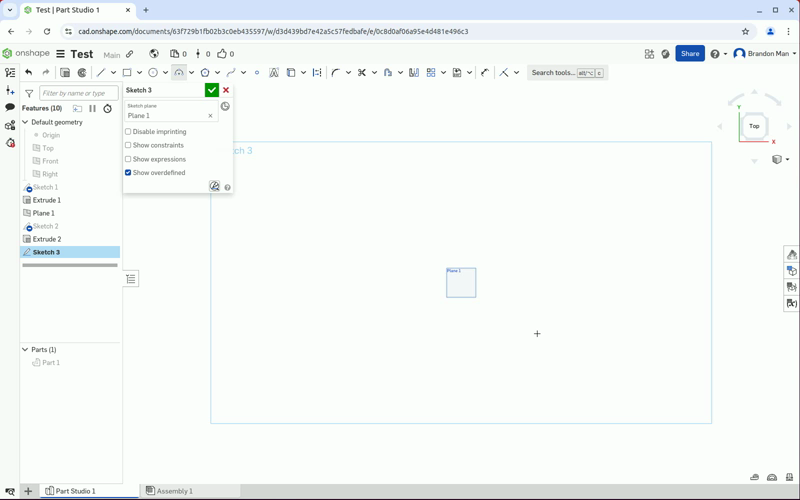
mouse_move(560, 333)
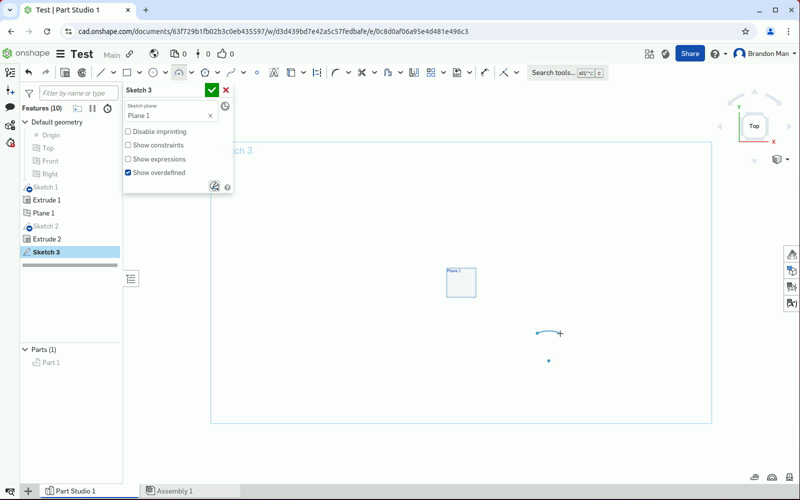
click(560, 333)
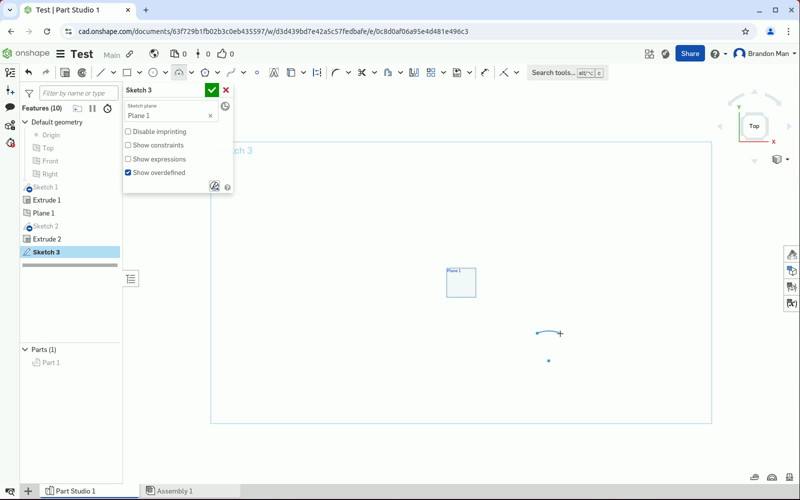
mouse_move(548, 345)
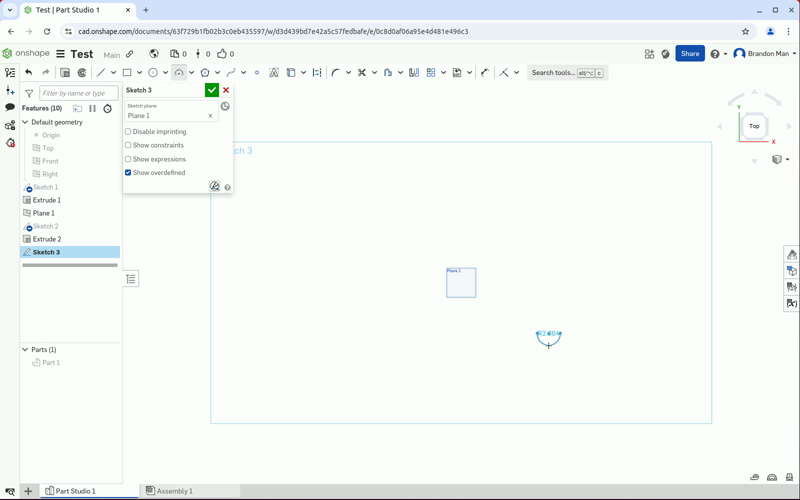
click(548, 345)
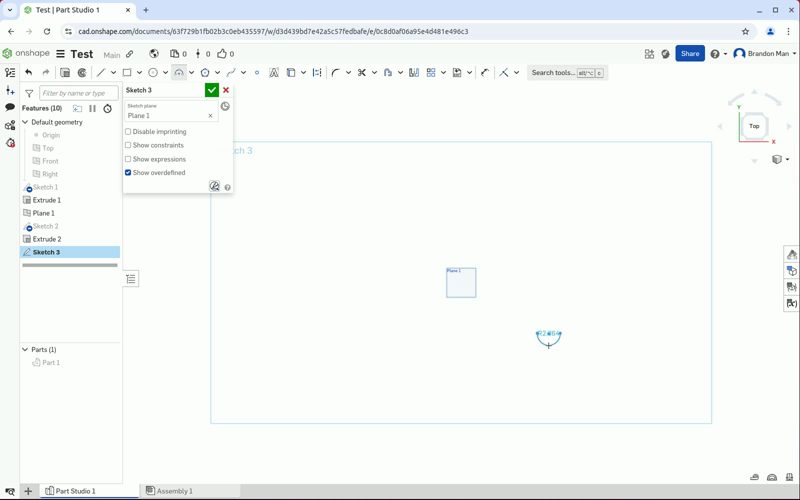
key_up(shift)
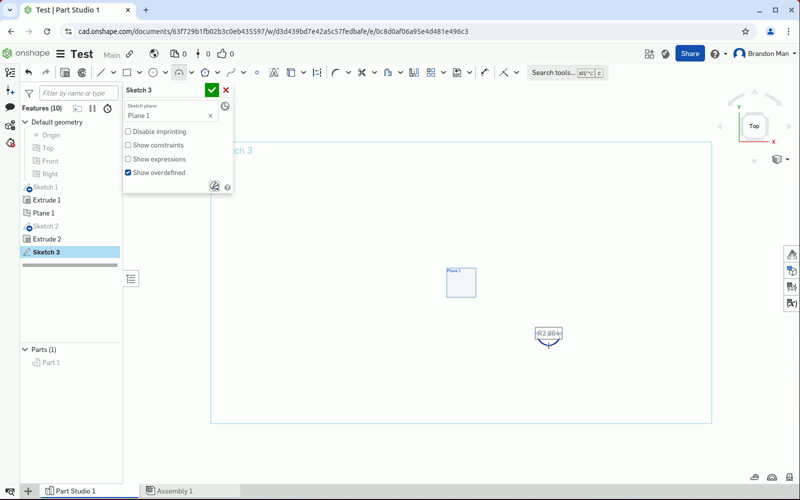
key(esc)
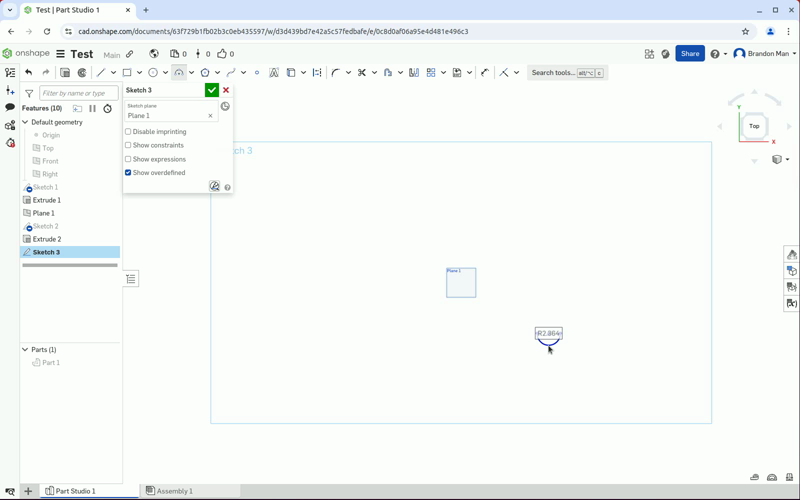
key(l)
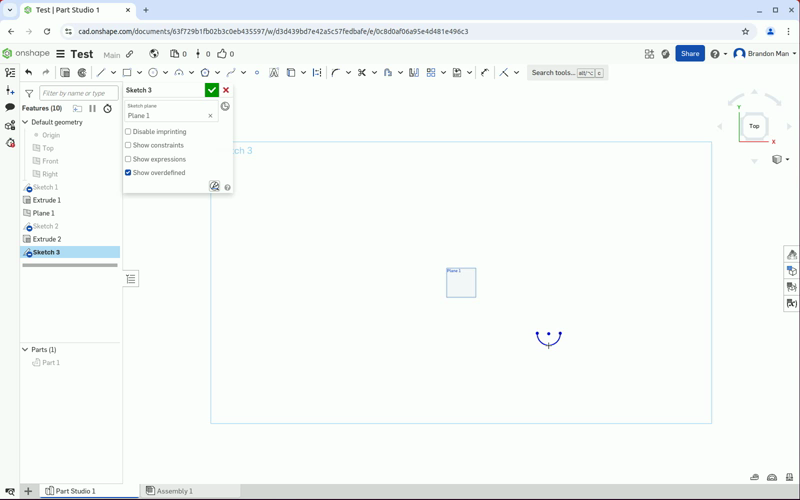
mouse_move(560, 333)
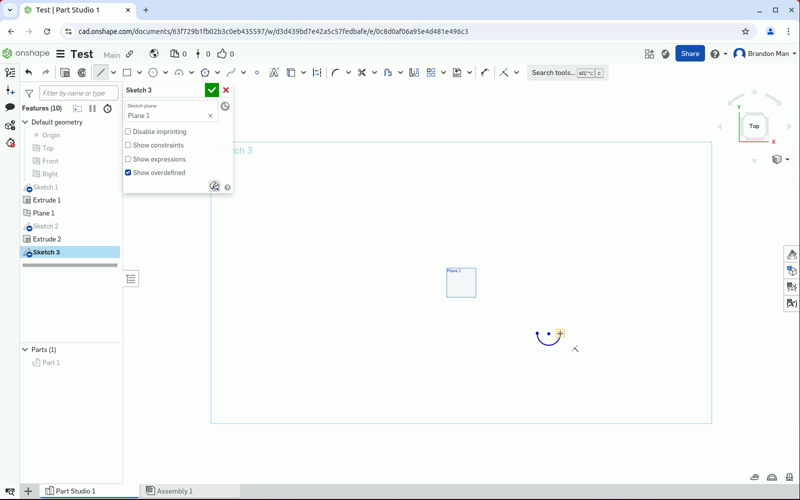
click(560, 333)
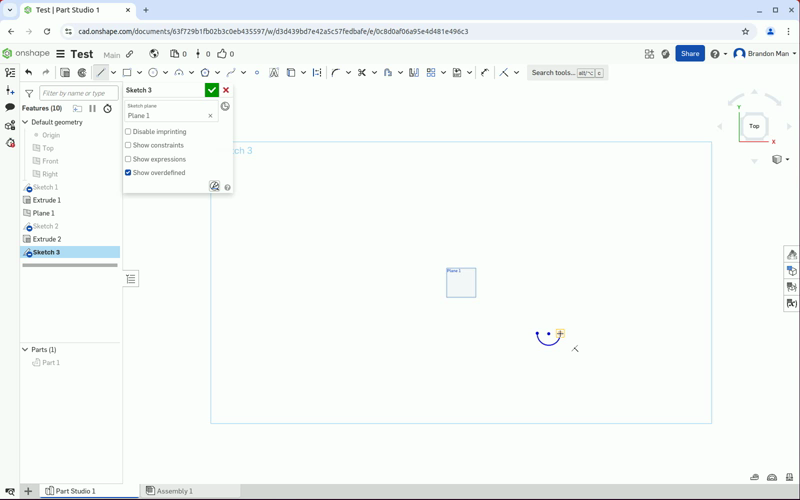
key_down(shift)
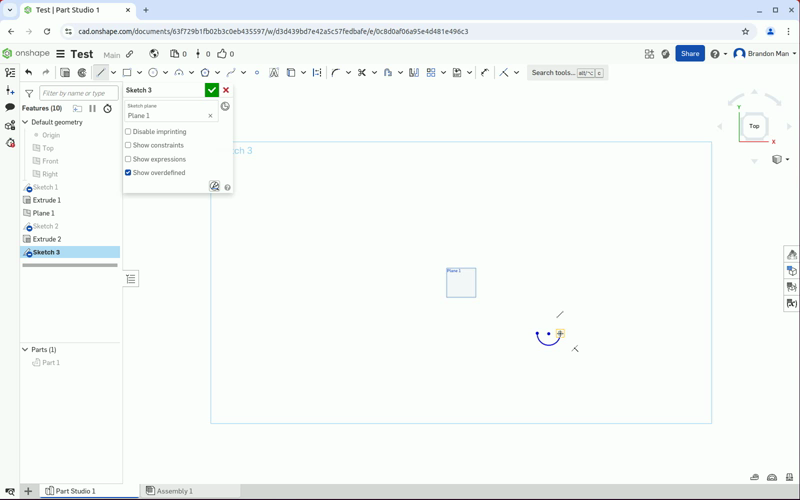
mouse_move(589, 333)
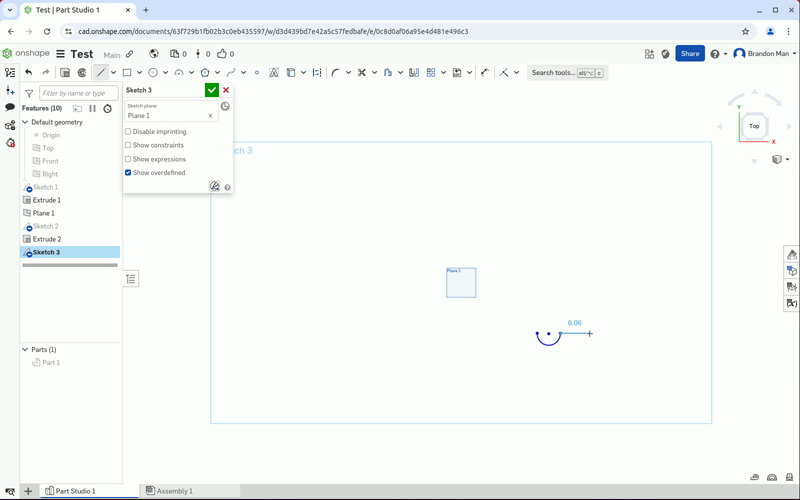
mouse_move(560, 321)
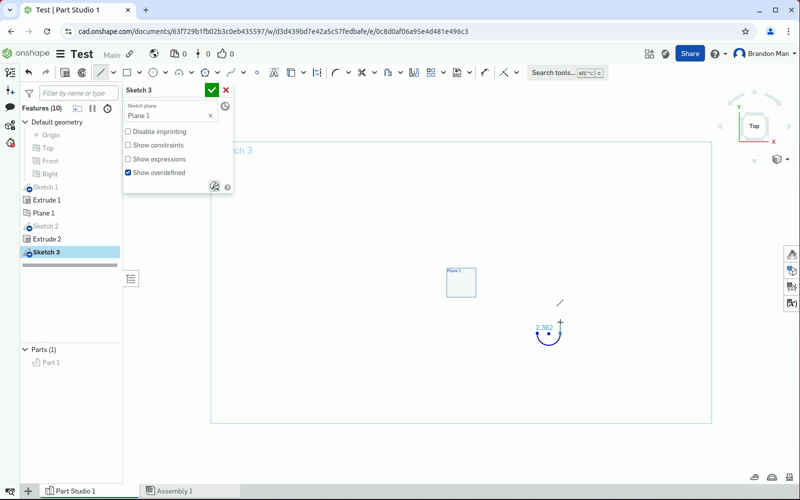
click(560, 321)
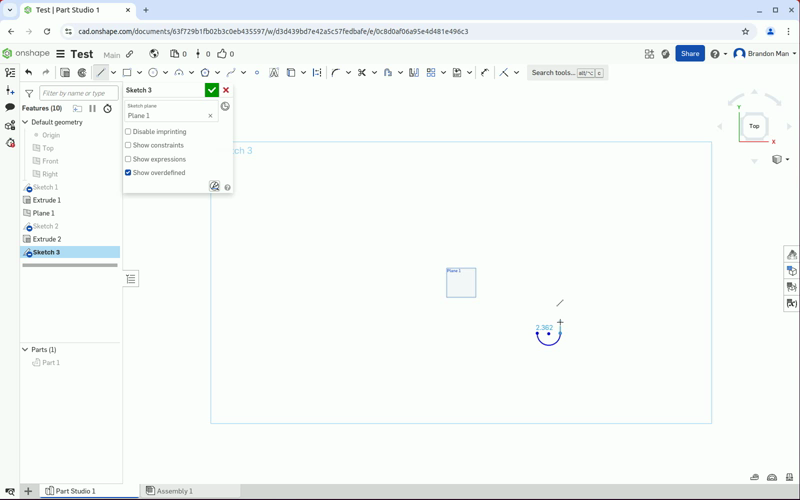
key_up(shift)
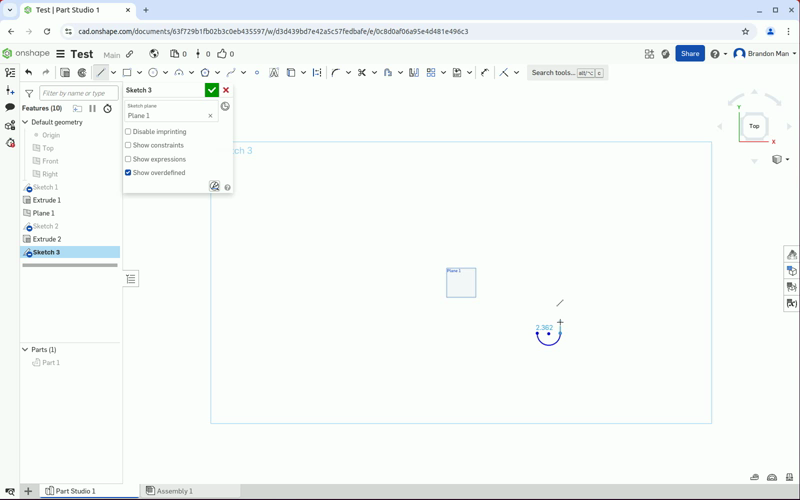
key(esc)
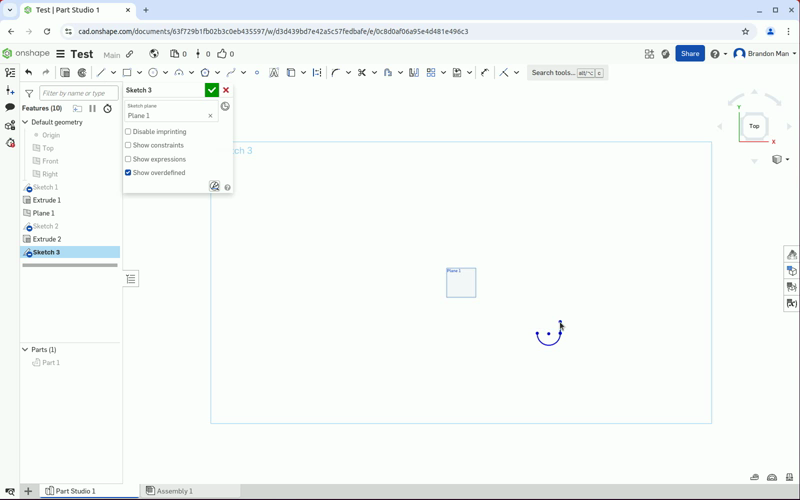
key(a)
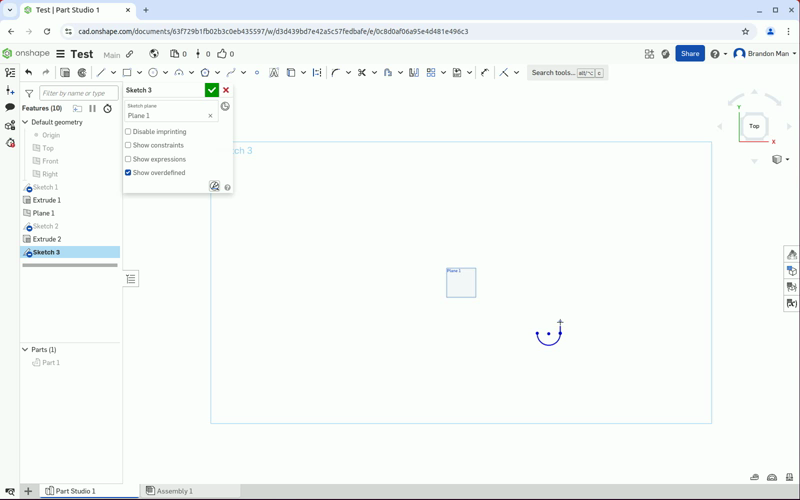
mouse_move(560, 321)
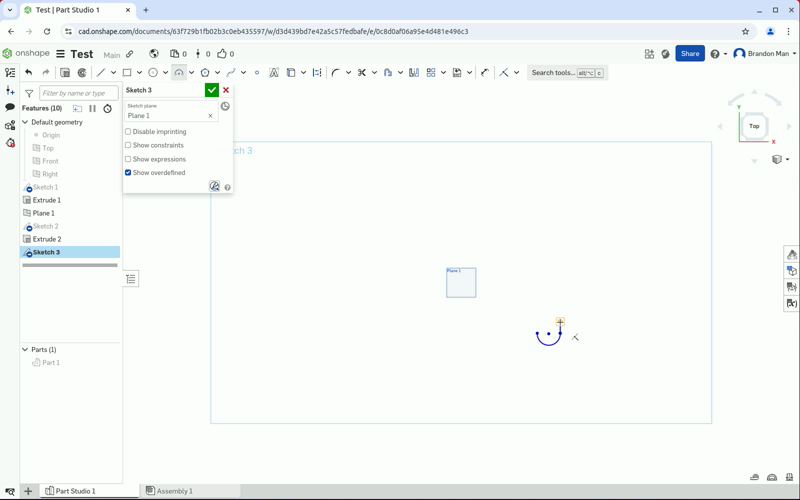
click(560, 321)
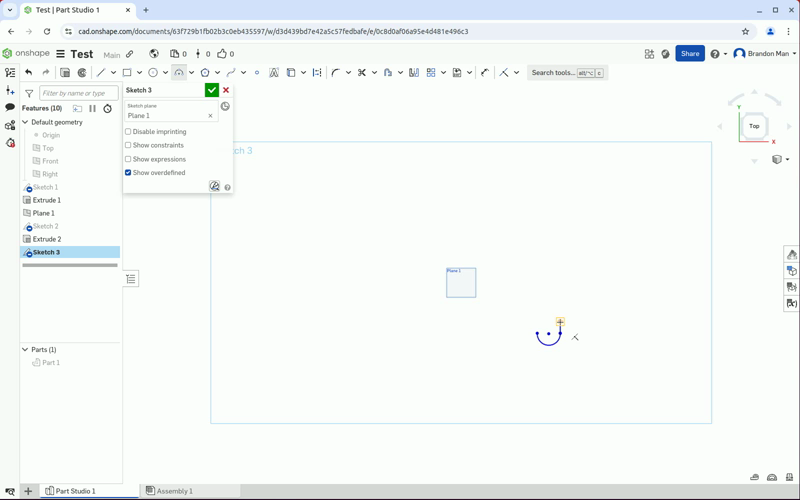
key_down(shift)
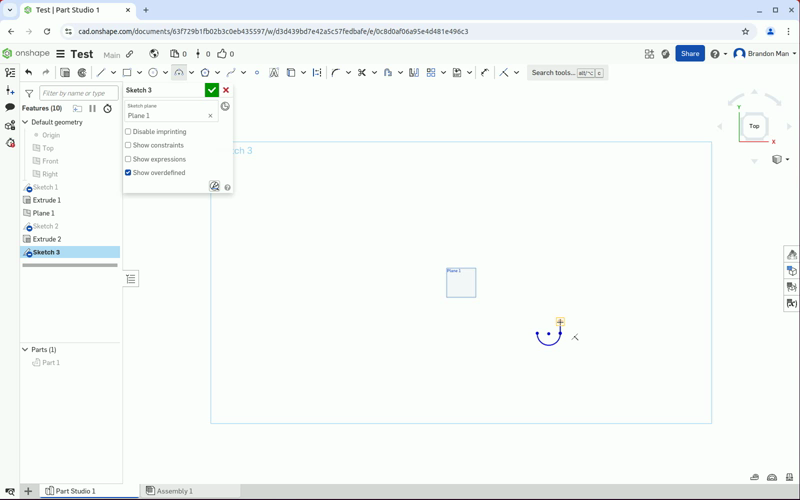
mouse_move(537, 321)
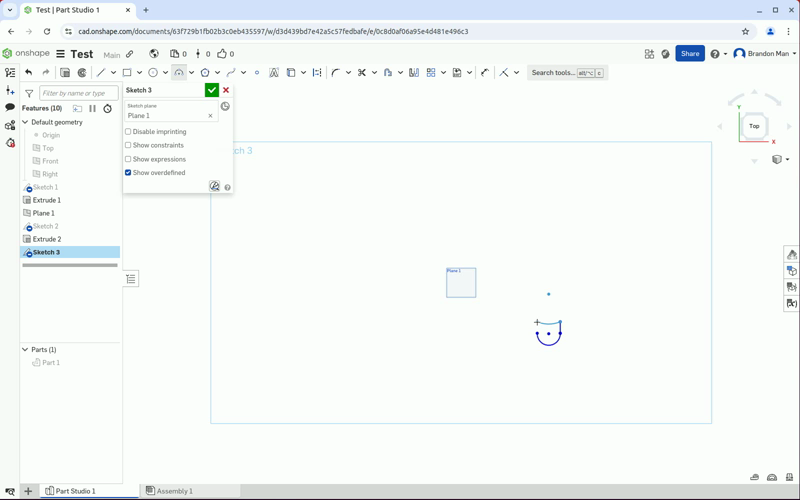
click(537, 321)
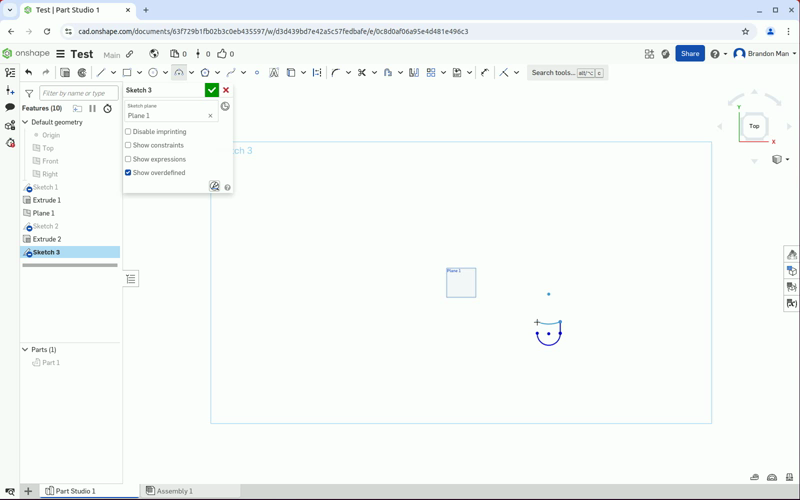
mouse_move(548, 310)
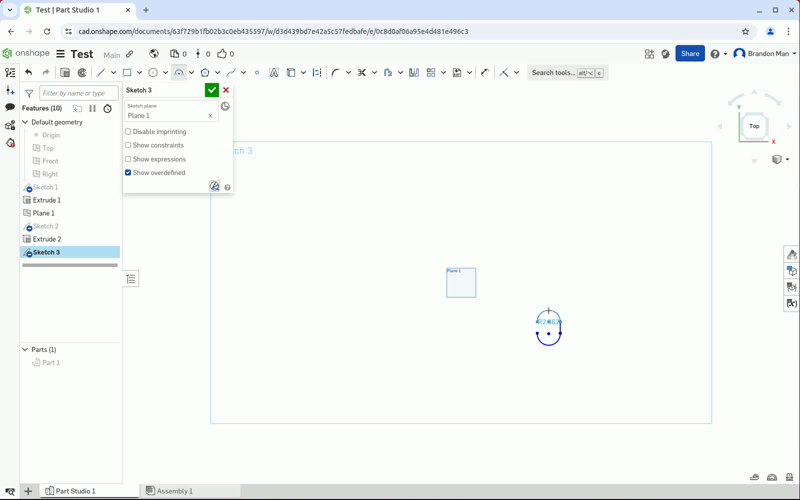
click(548, 310)
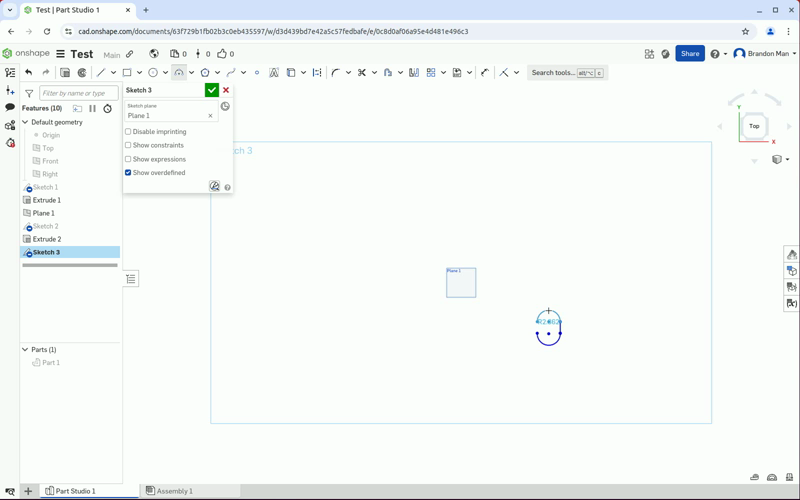
key_up(shift)
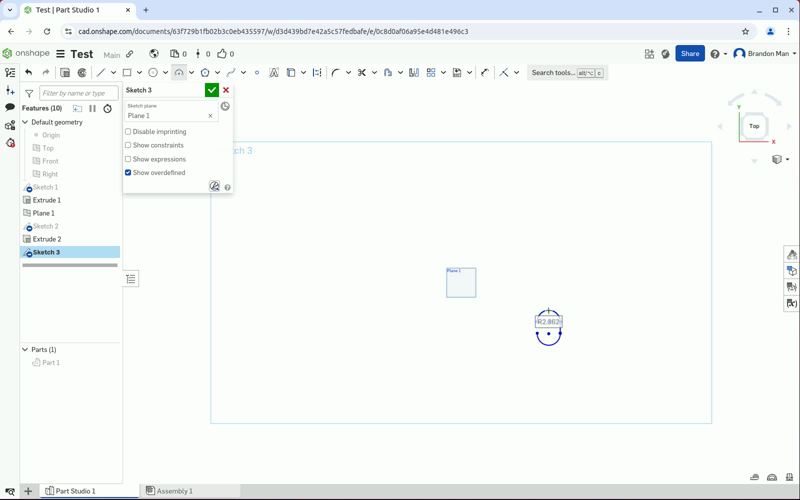
key(esc)
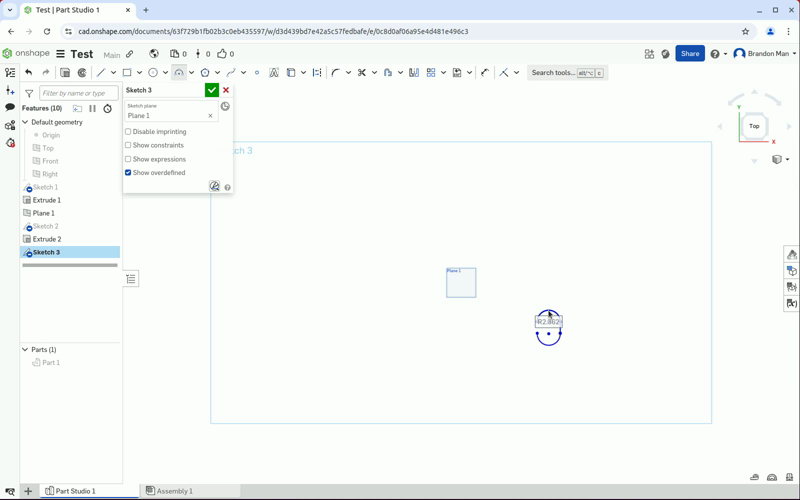
key(l)
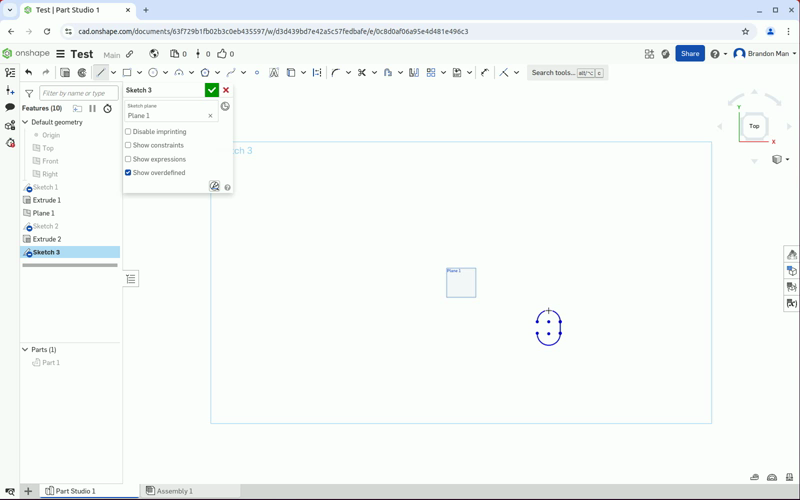
mouse_move(537, 321)
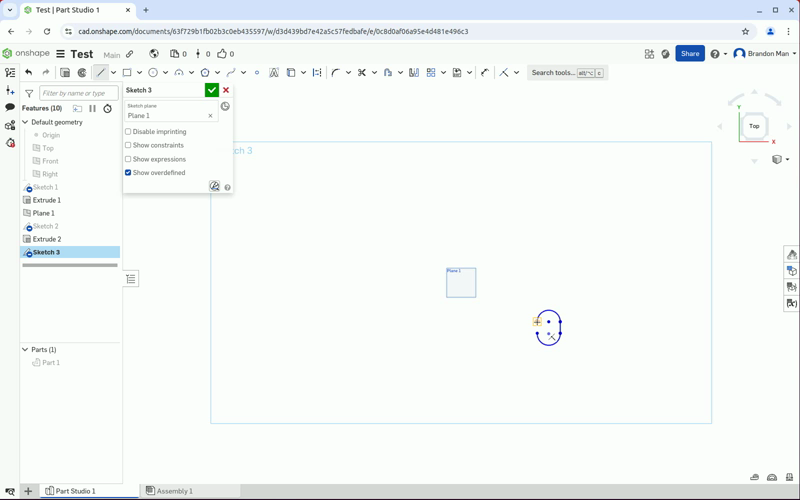
click(537, 321)
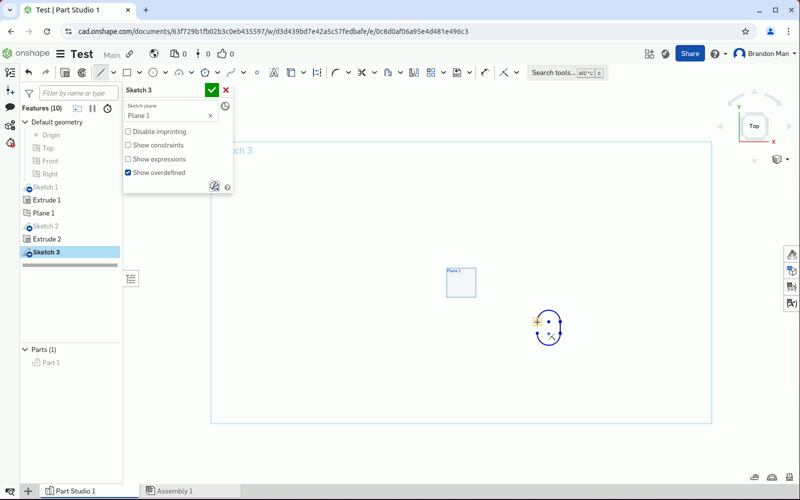
mouse_move(567, 321)
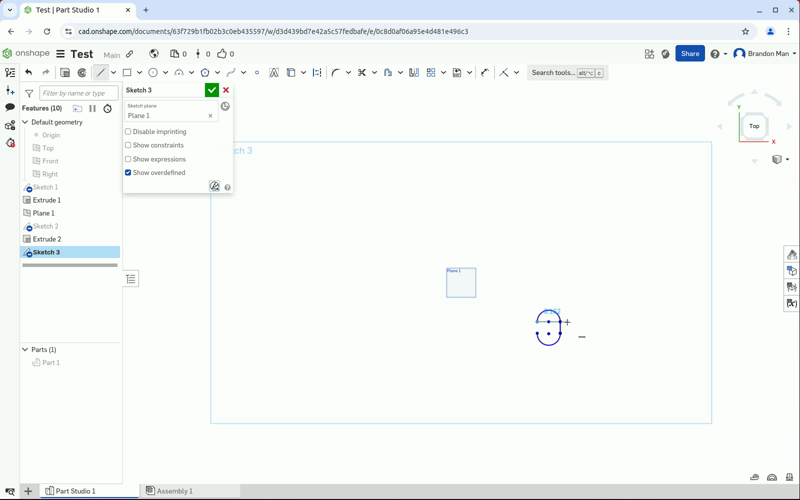
key_down(shift)
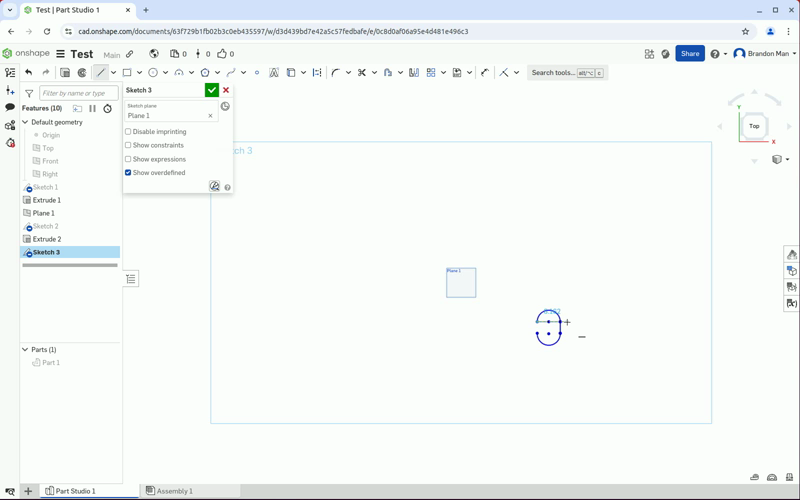
mouse_move(537, 333)
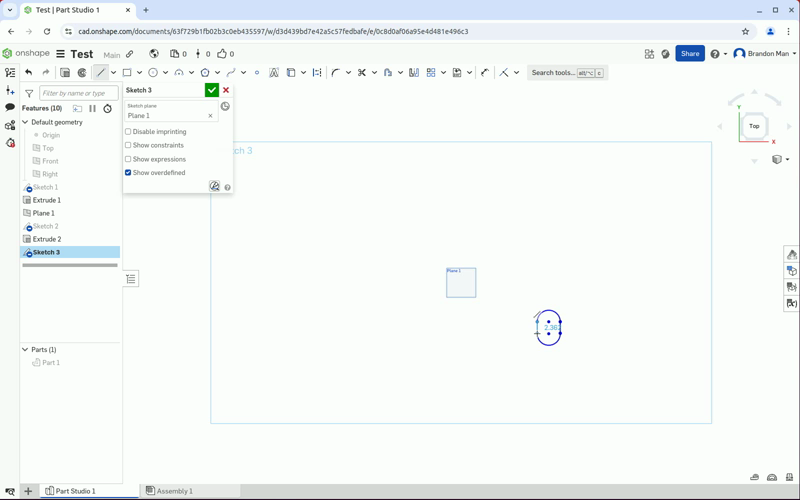
key_up(shift)
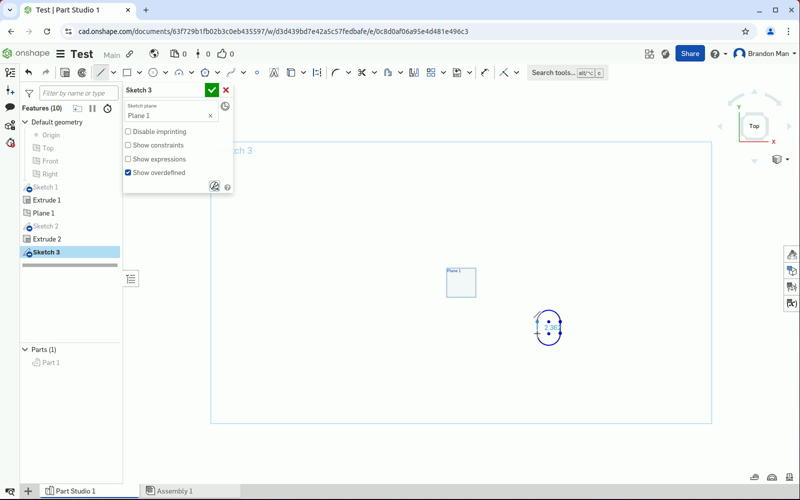
click(537, 333)
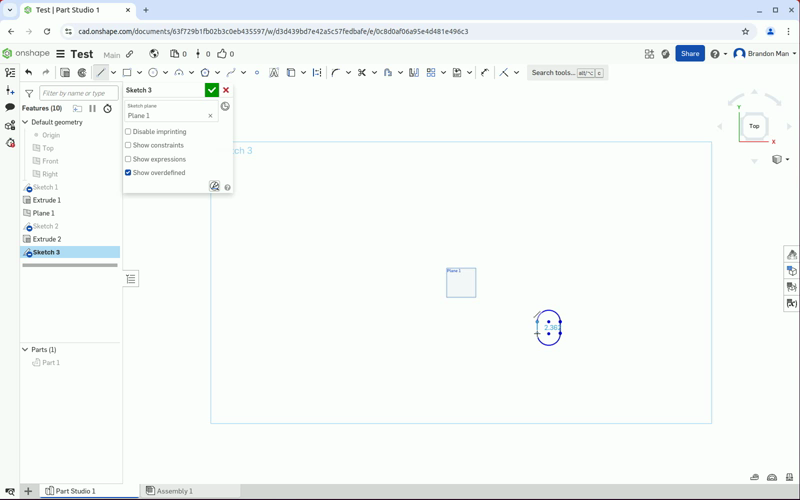
key(esc)
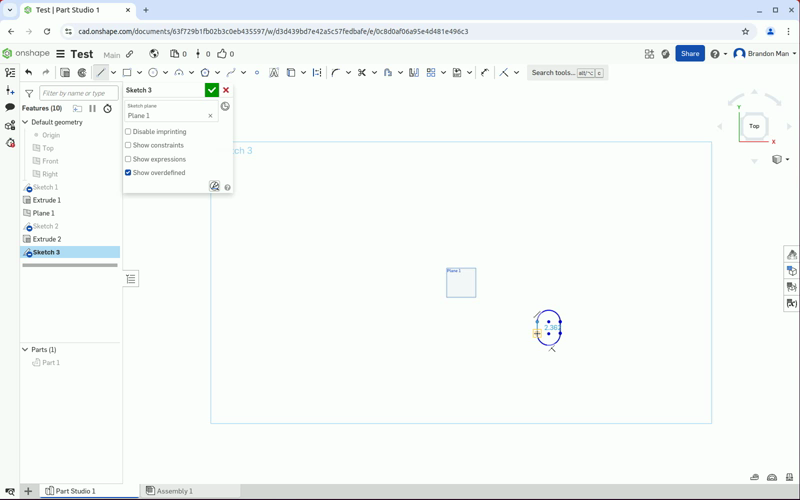
mouse_move(554, 327)
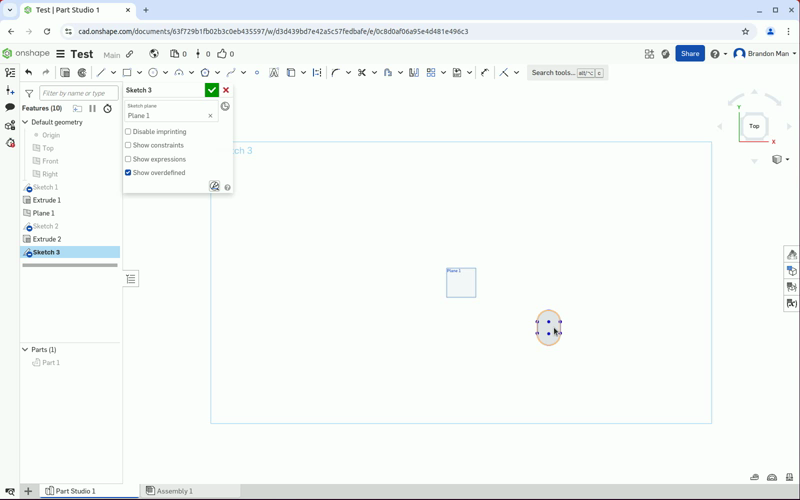
scroll(6)
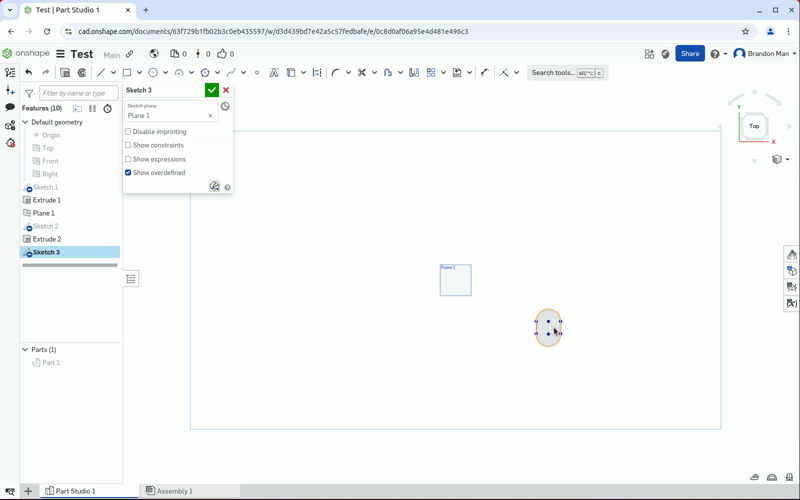
scroll(6)
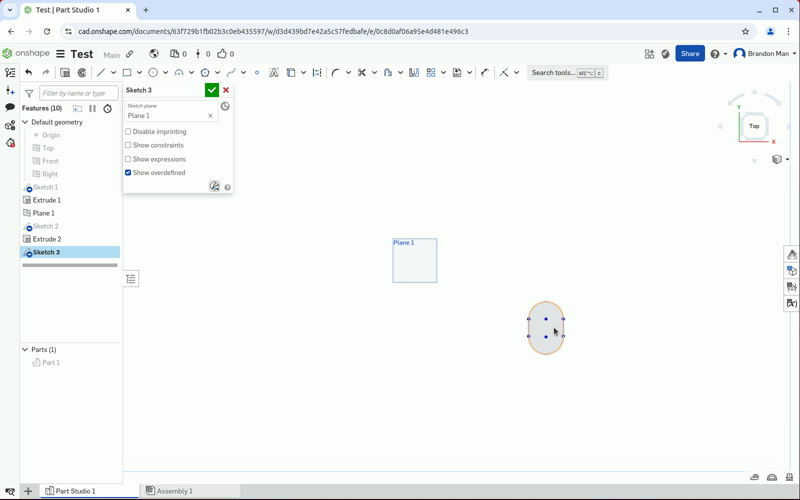
scroll(6)
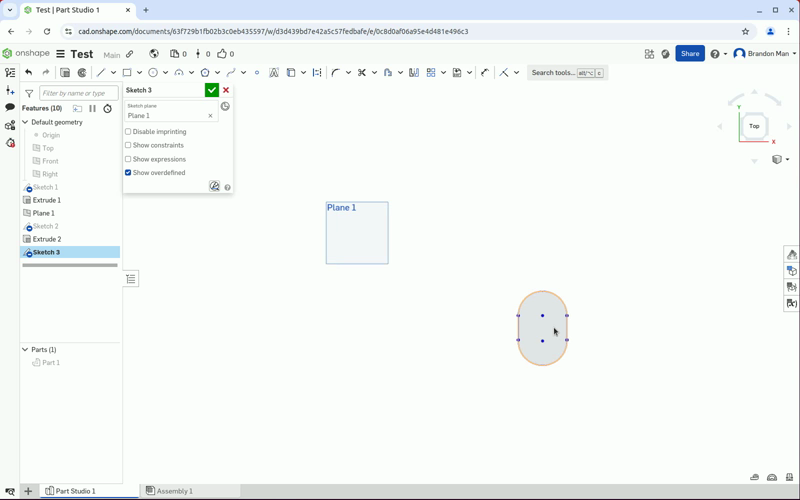
scroll(6)
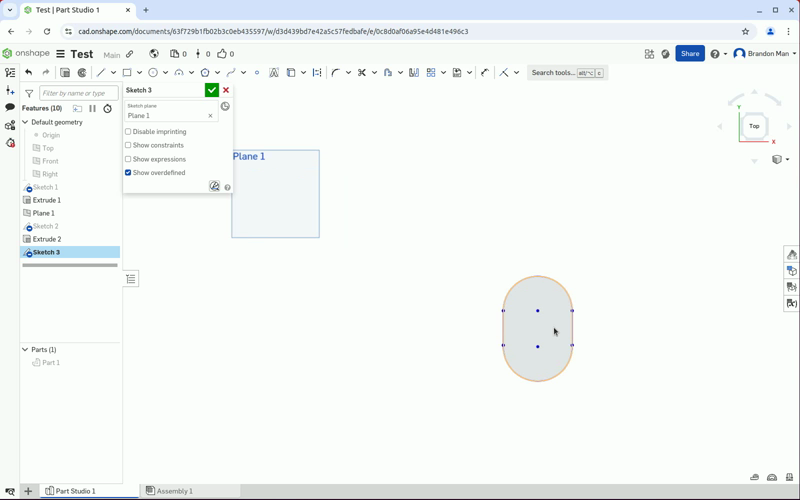
scroll(6)
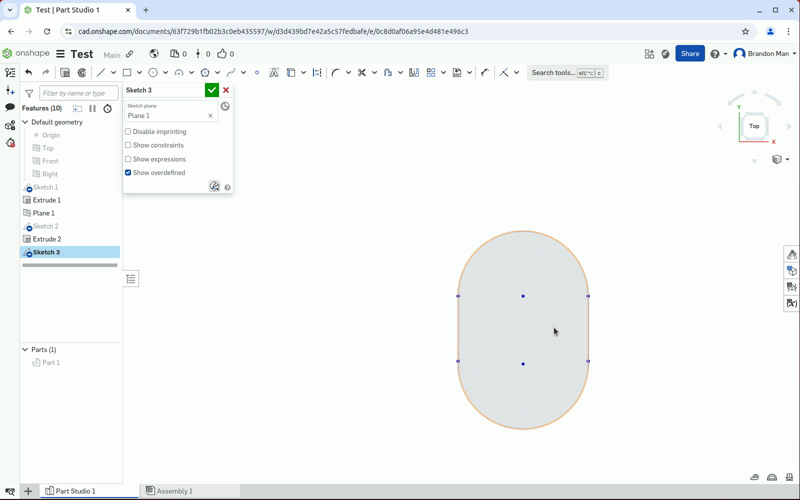
scroll(6)
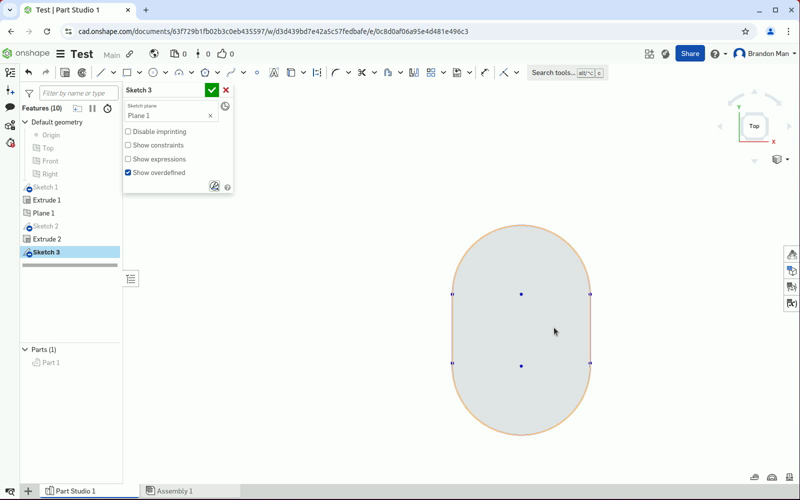
scroll(6)
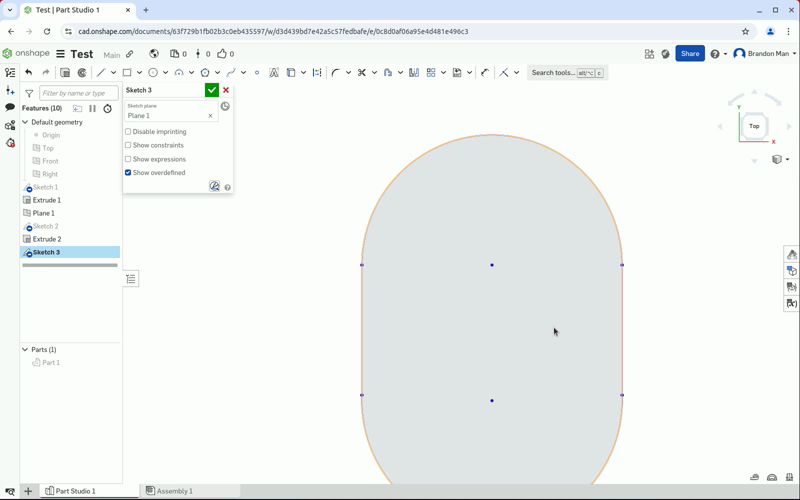
click(554, 327)
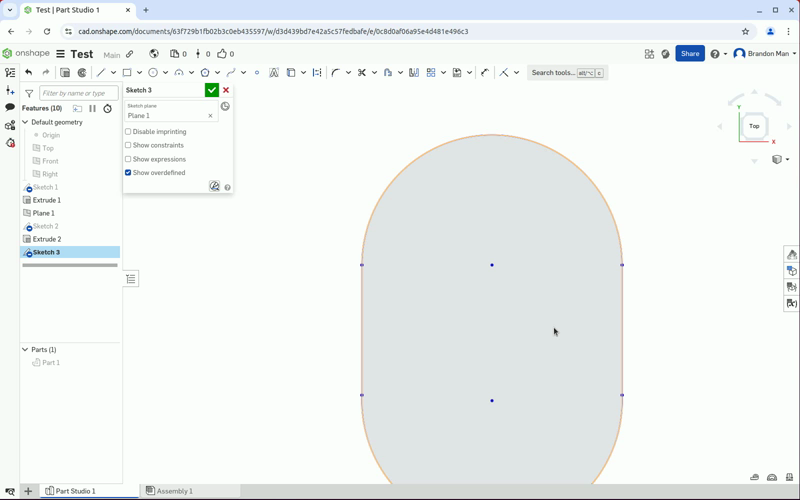
scroll(-6)
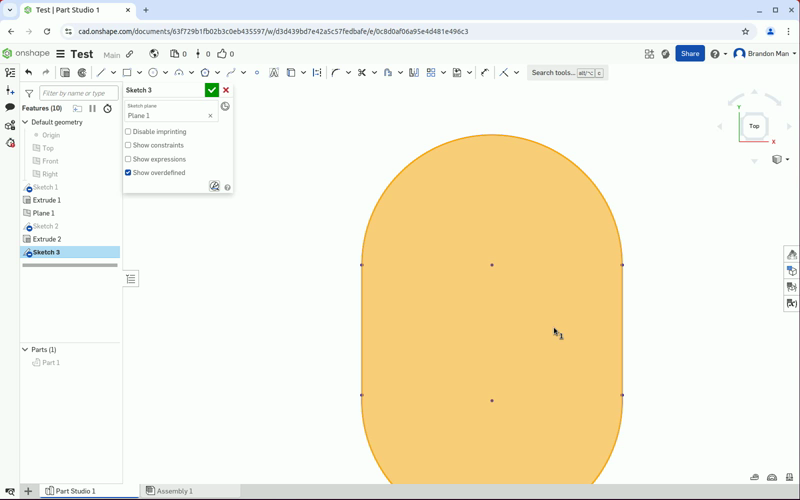
scroll(-6)
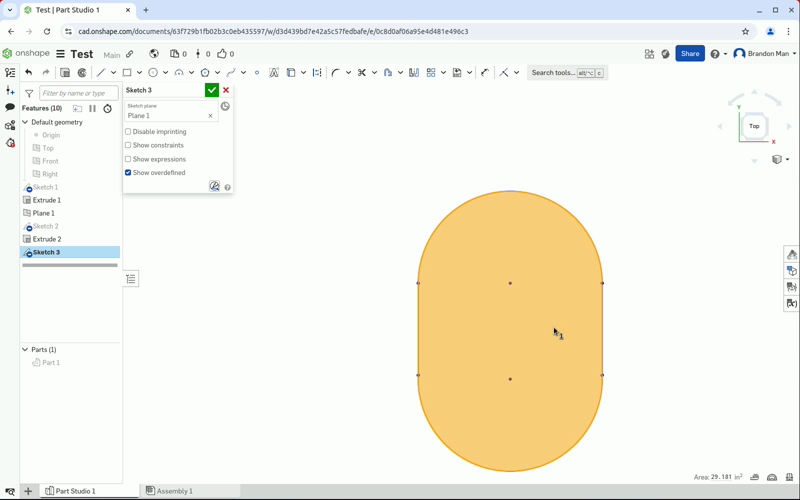
scroll(-6)
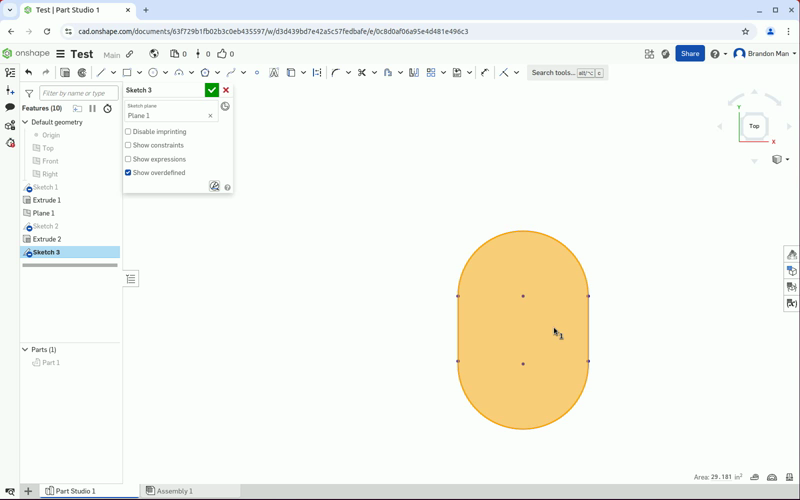
scroll(-6)
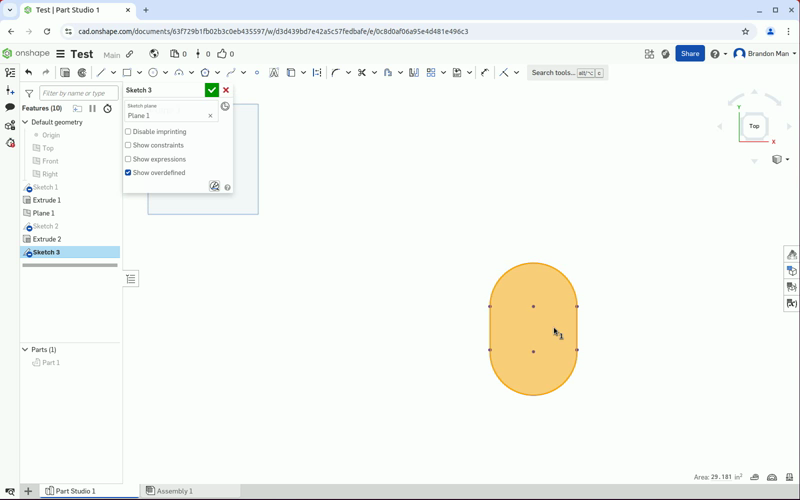
scroll(-6)
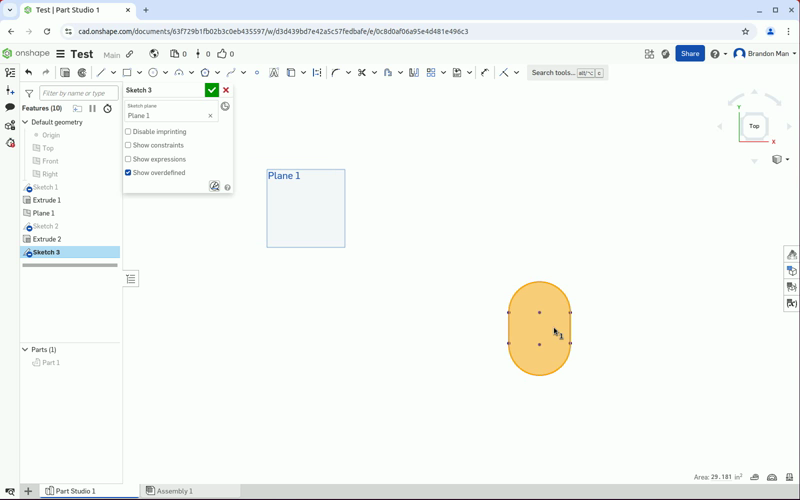
scroll(-6)
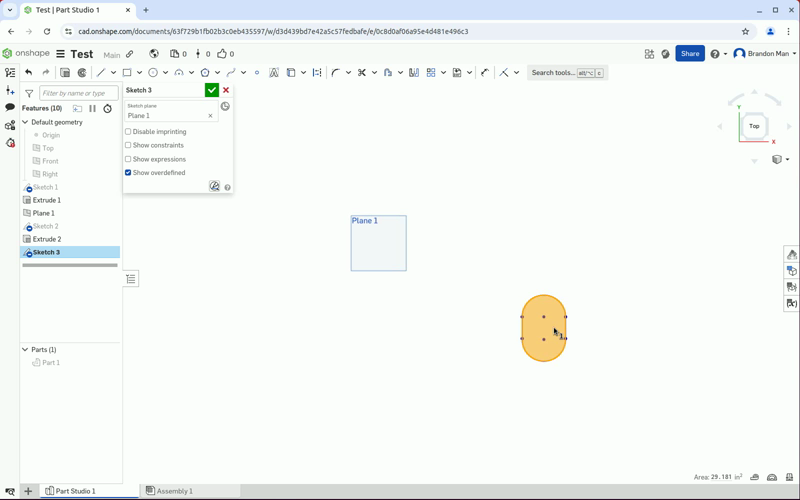
scroll(-6)
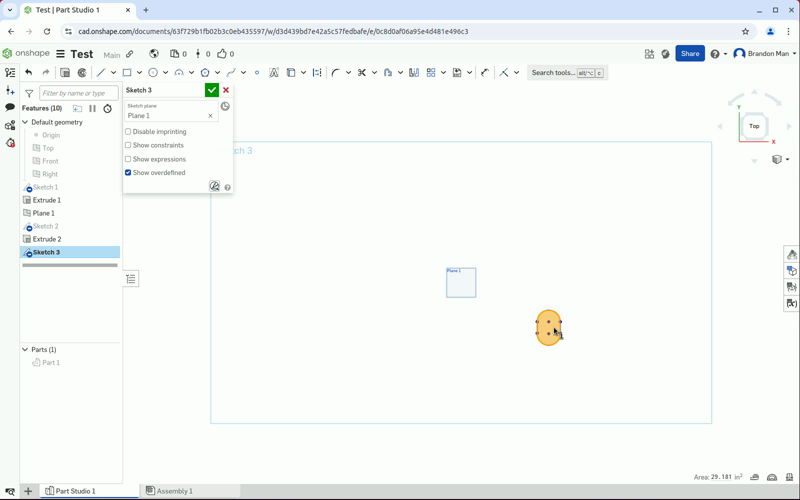
mouse_move(73, 352)
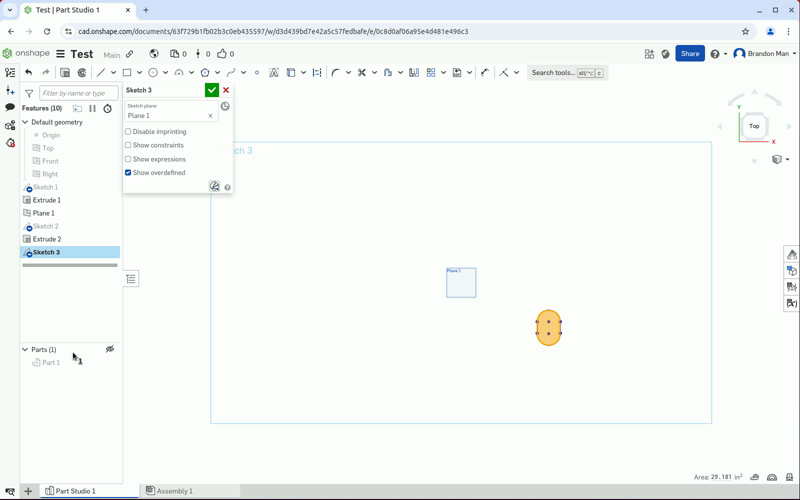
key(shift+y)
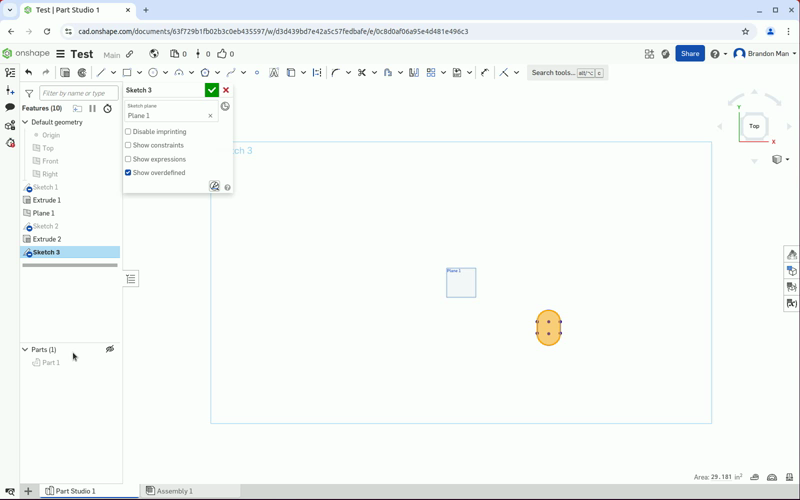
key(shift+e)
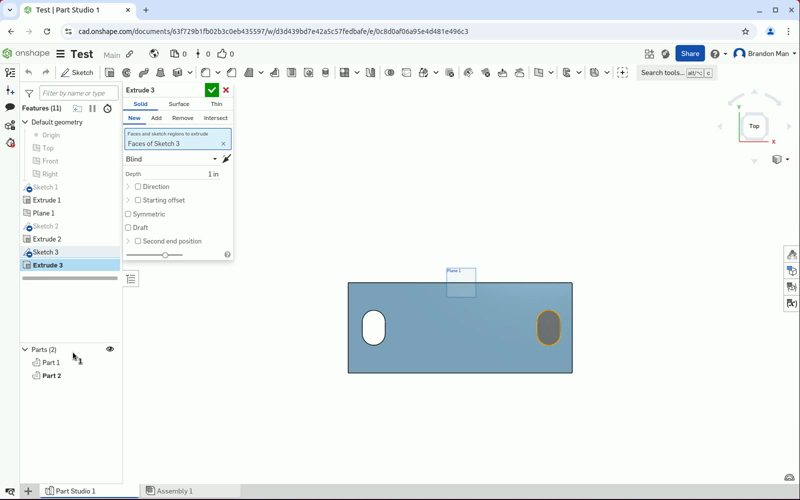
mouse_move(143, 106)
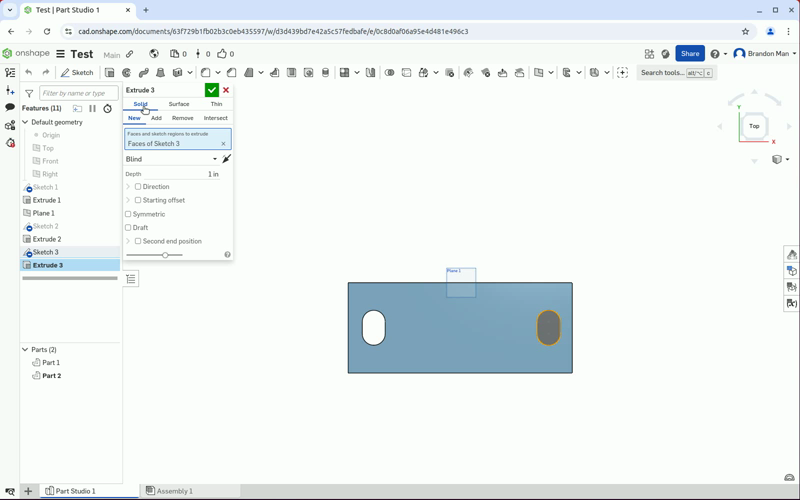
click(143, 106)
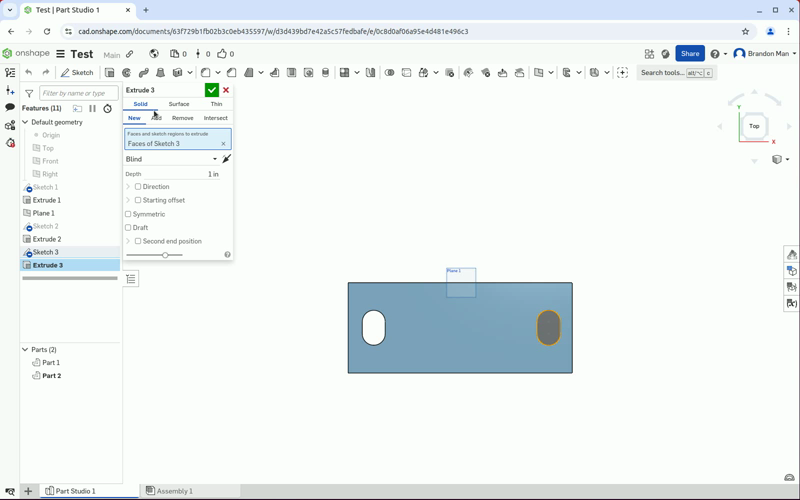
mouse_move(186, 120)
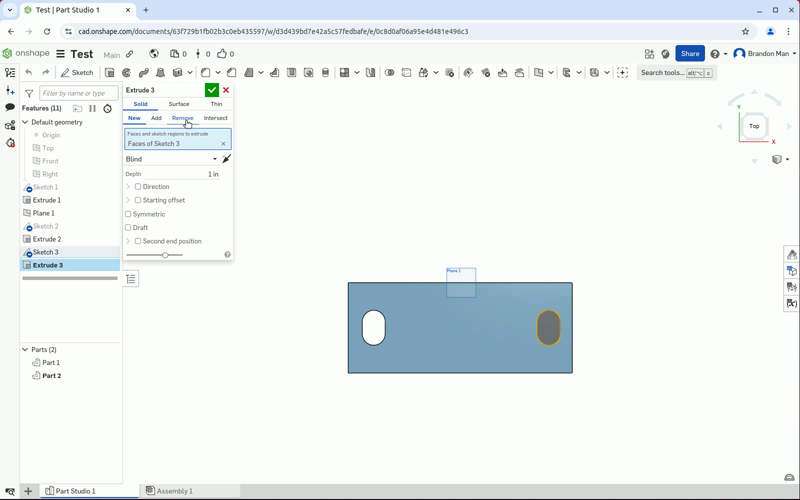
click(186, 120)
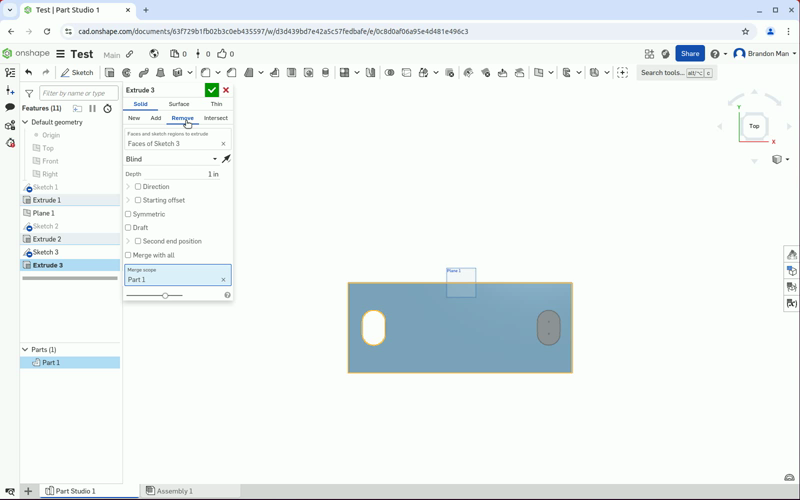
key(tab, 4)
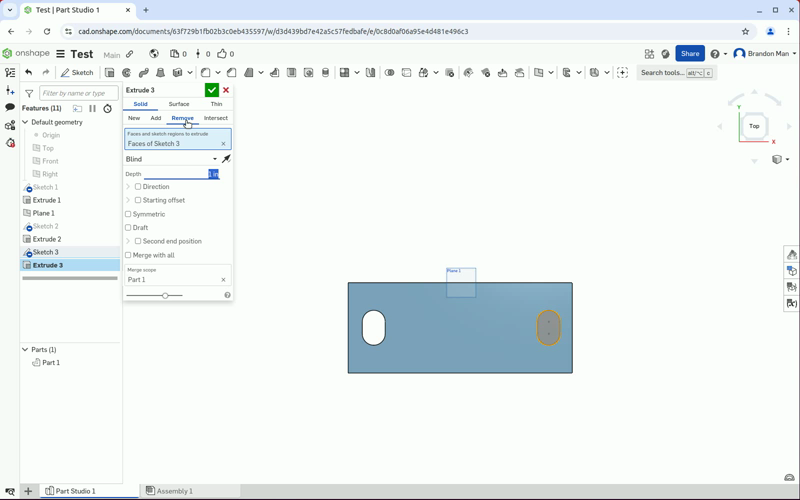
text(9.147)
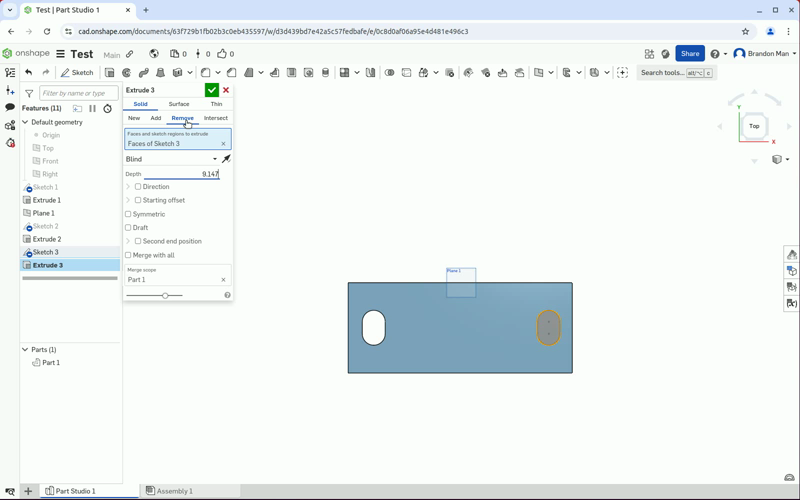
key(tab, 6)
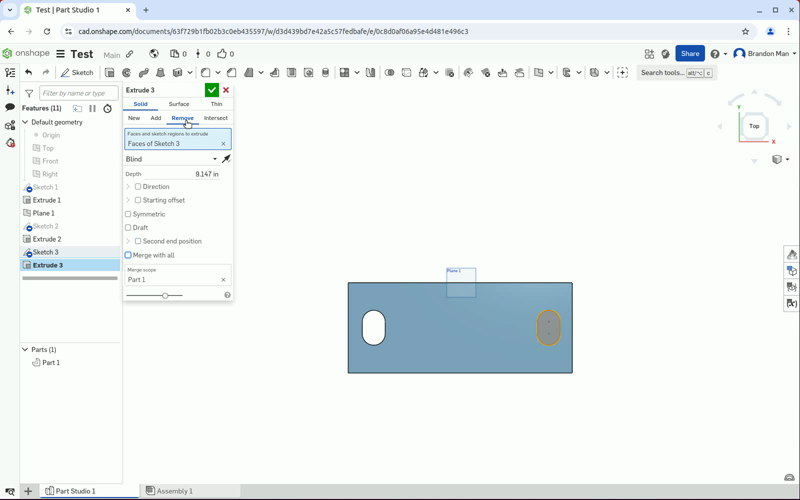
key(space)
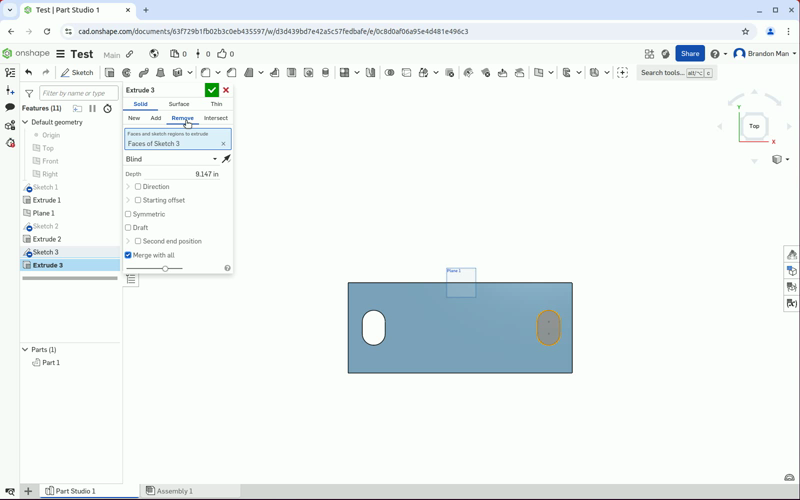
key(enter)
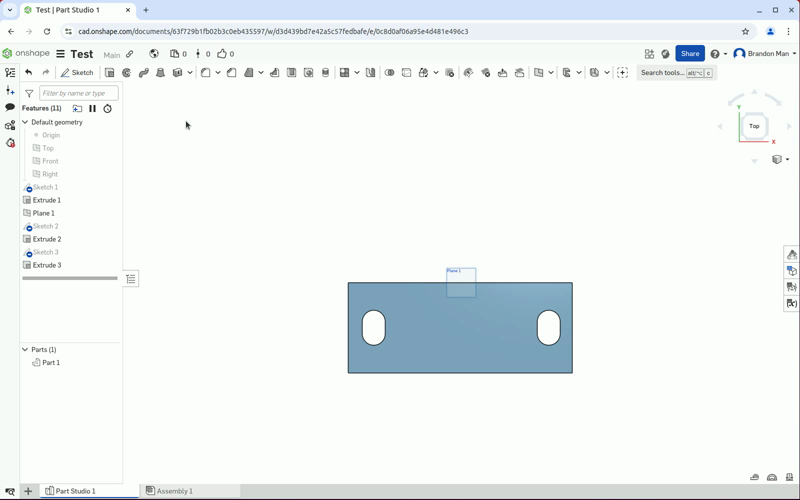
key(shift+h)
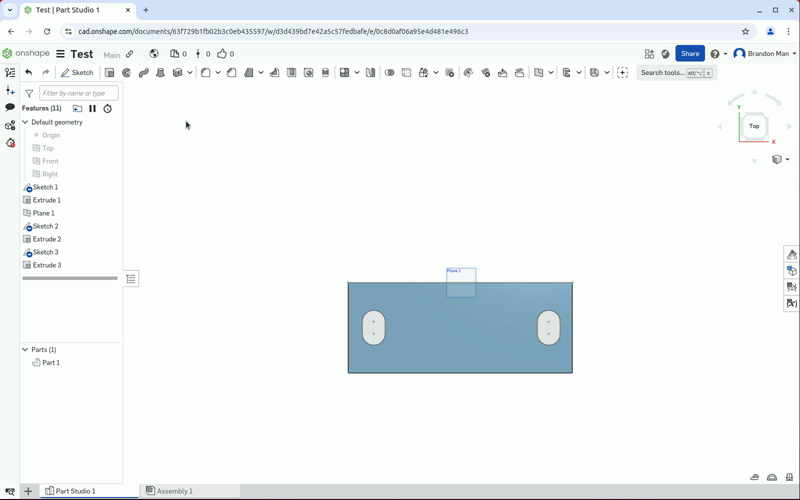
key(shift+h)
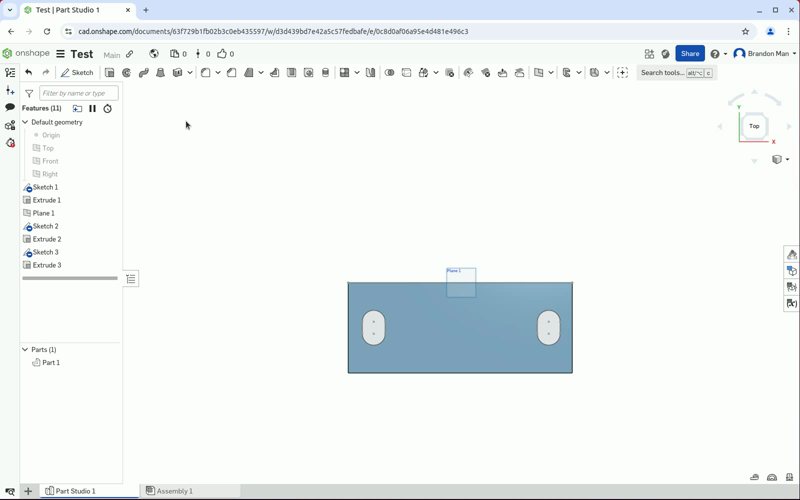
key(shift+7)
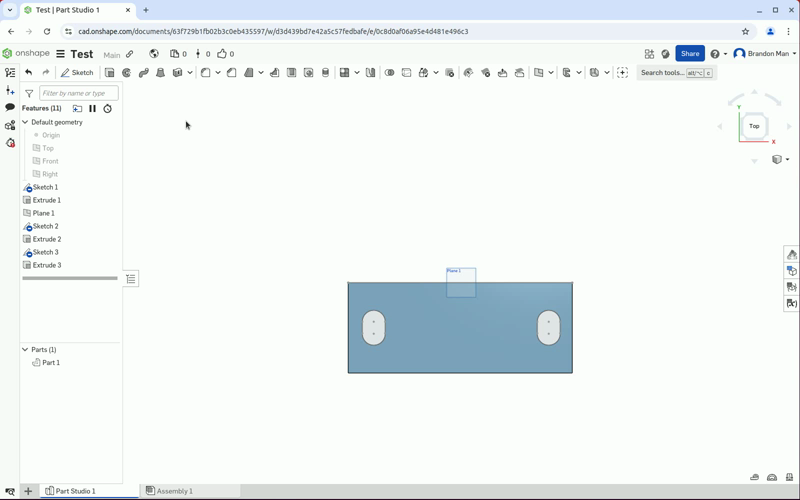
key(up, 3)
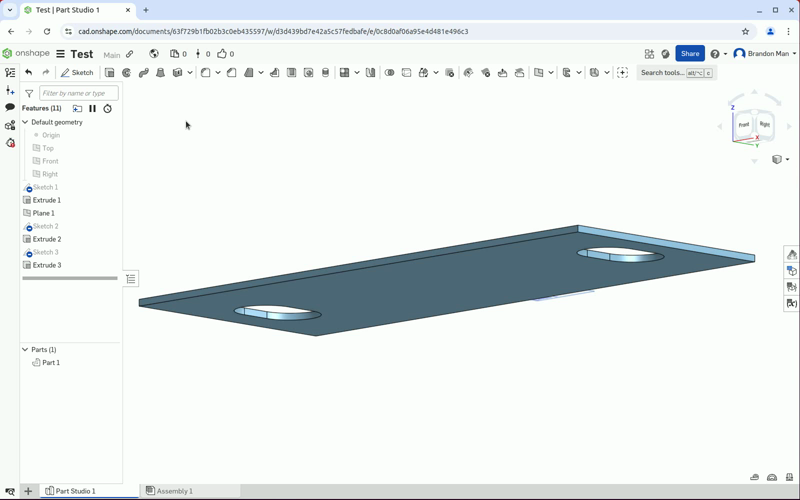
key(left, 3)
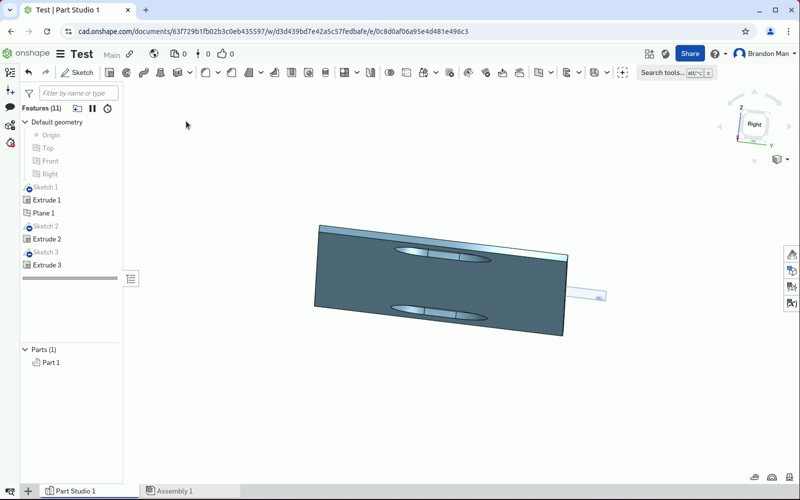
key(right, 3)
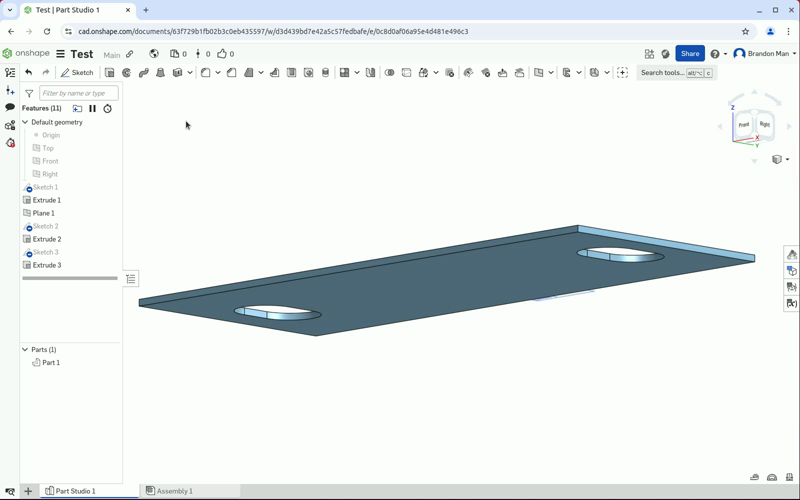
key(down, 3)
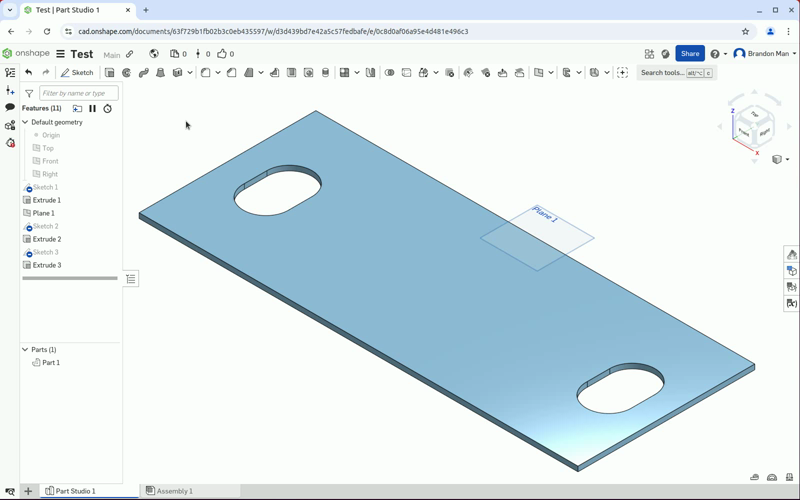
mouse_move(73, 189)
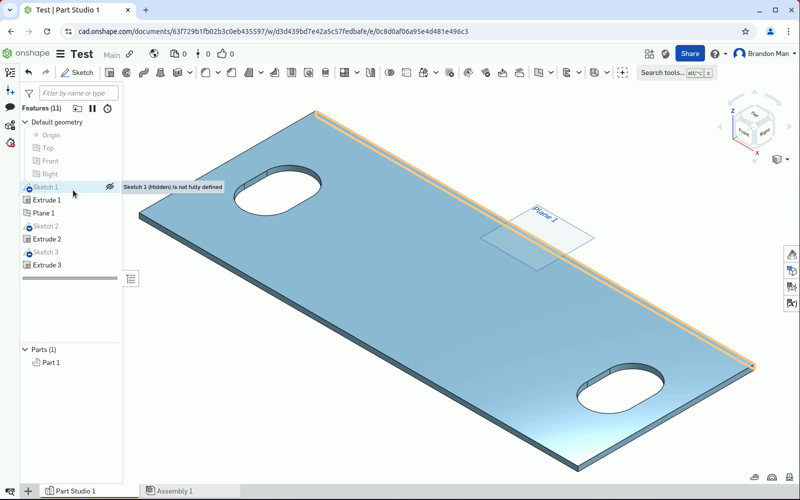
click(73, 189)